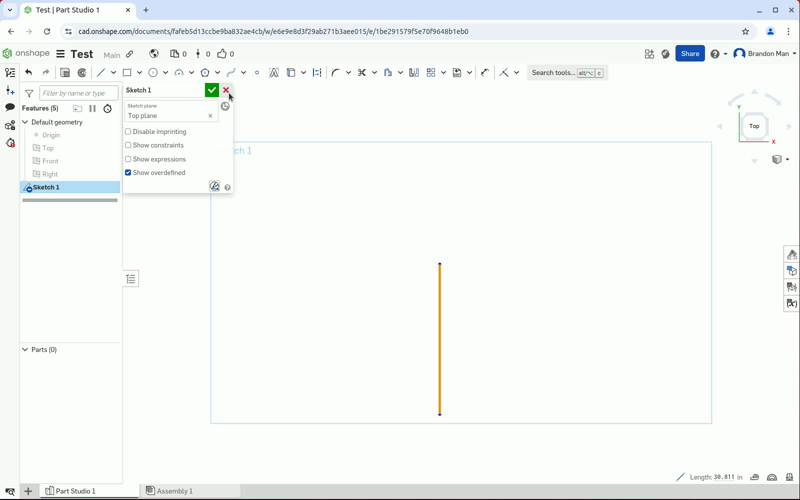
key(shift+h)
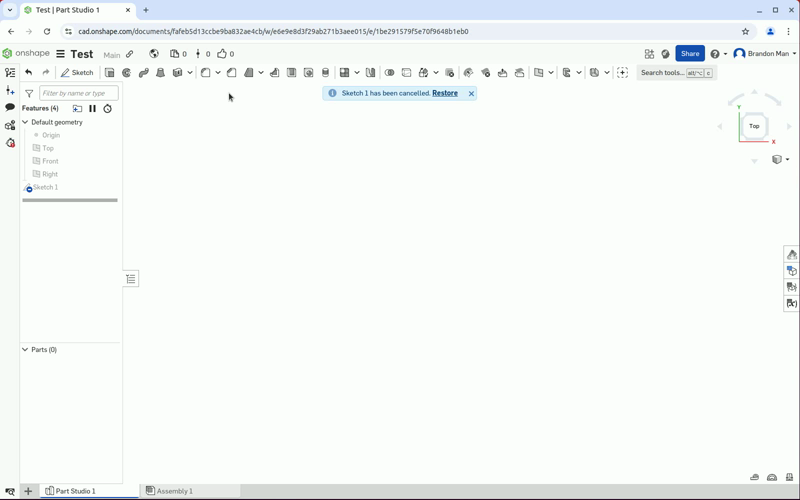
mouse_move(73, 352)
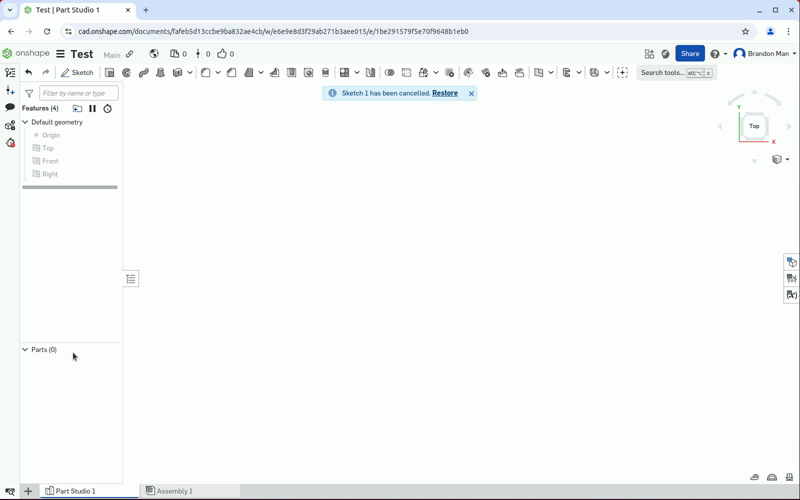
key(y)
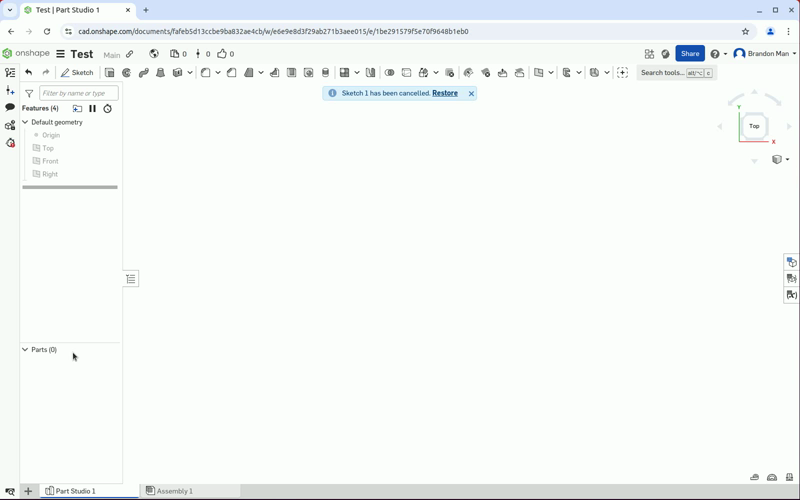
key(shift+p)
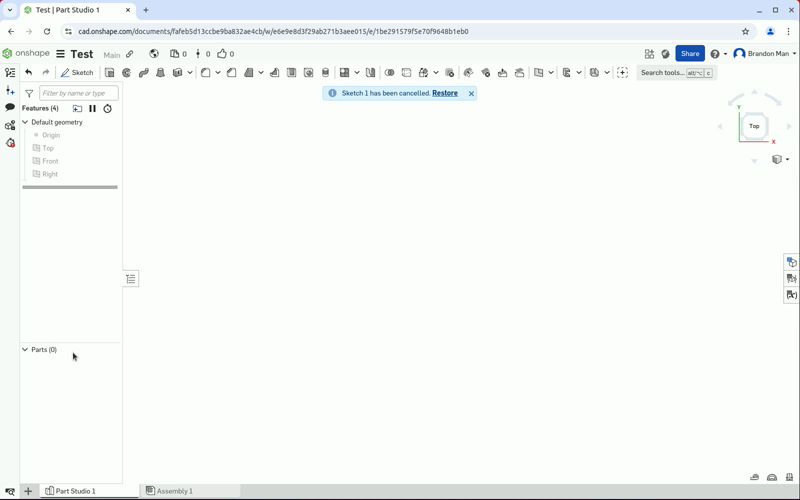
key(space)
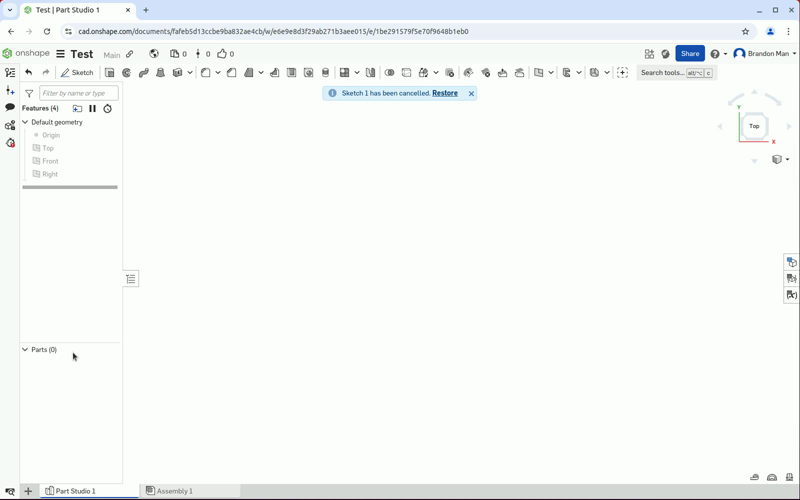
key_down(shift)
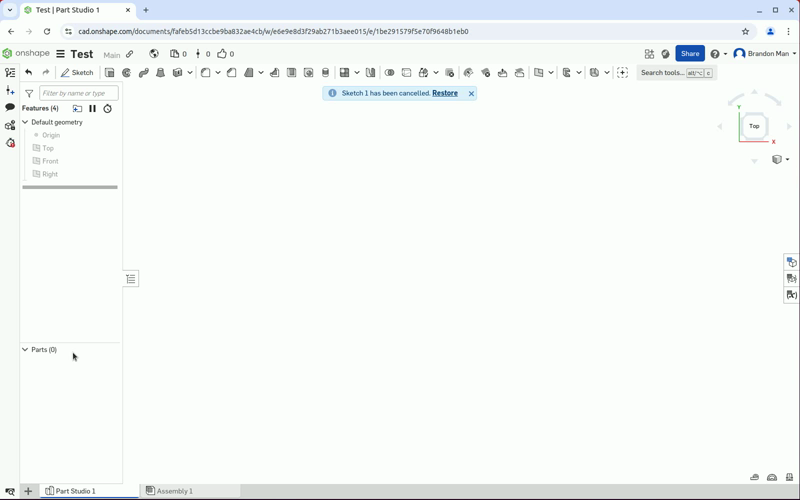
key(up)
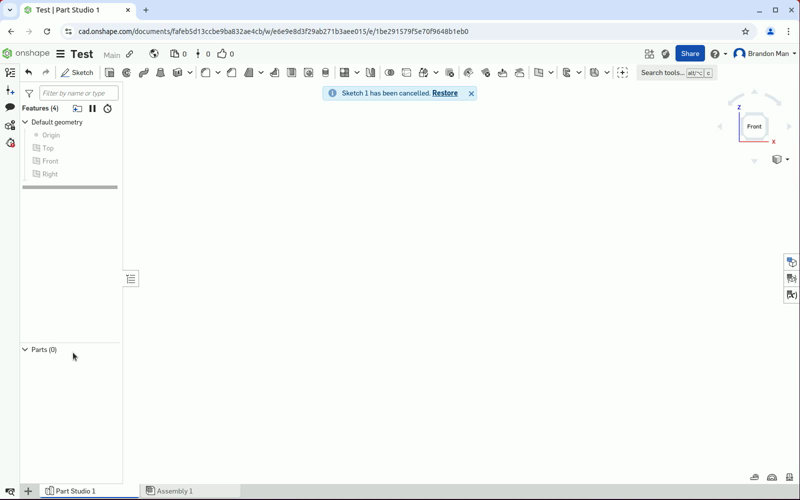
key_up(shift)
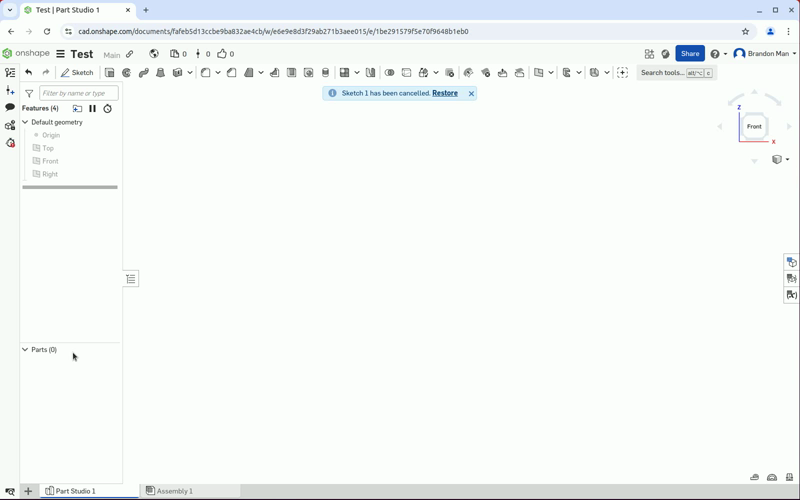
mouse_move(73, 352)
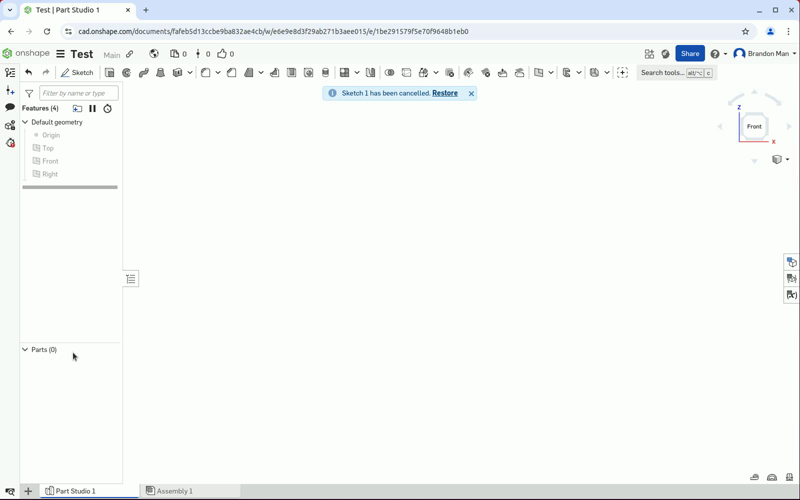
key(shift+y)
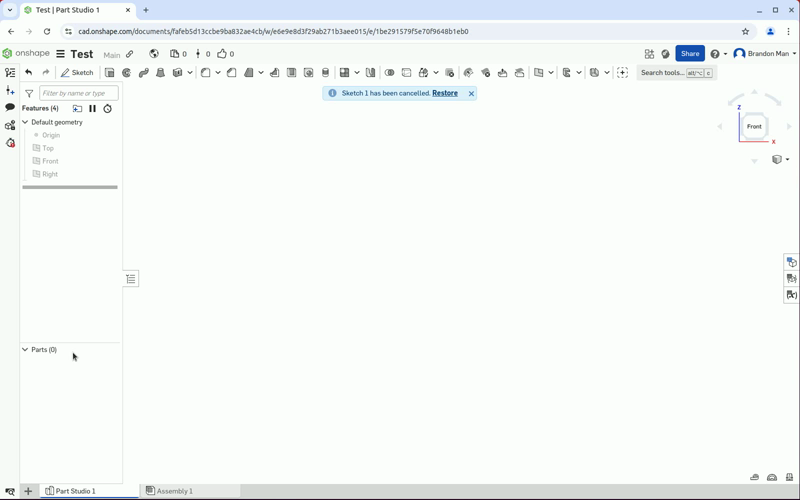
key(shift+s)
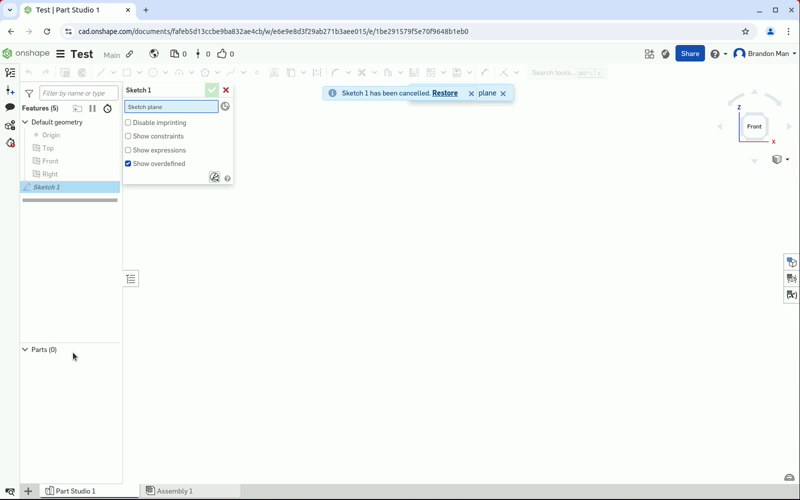
mouse_move(73, 163)
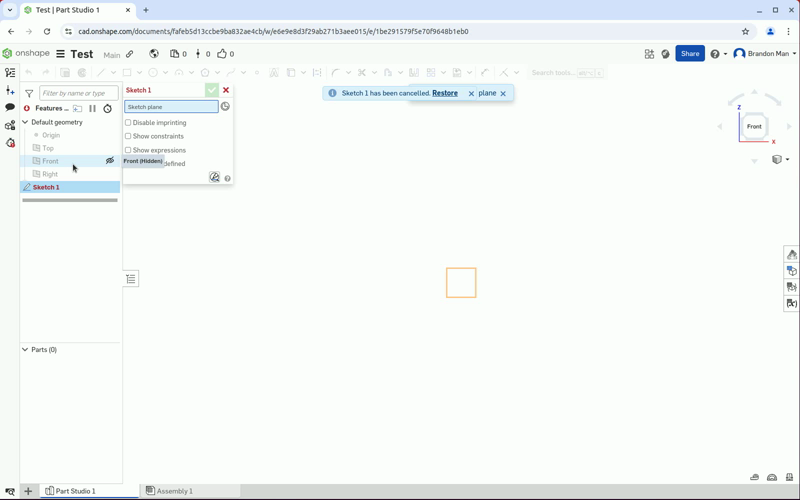
click(73, 163)
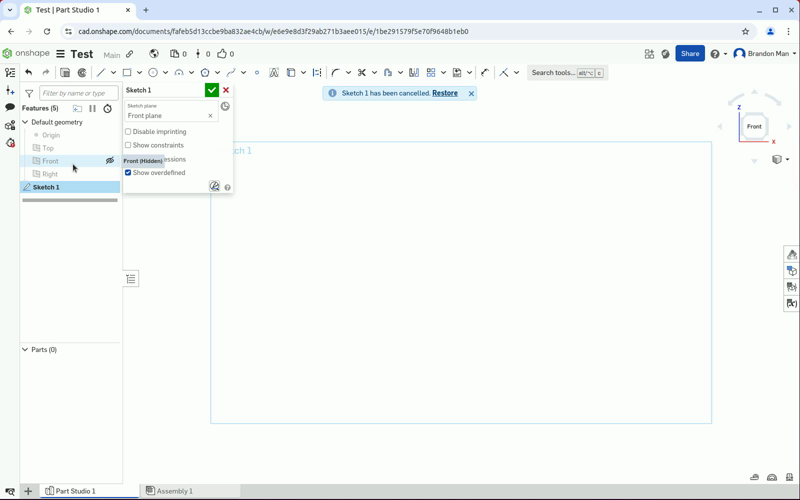
mouse_move(73, 352)
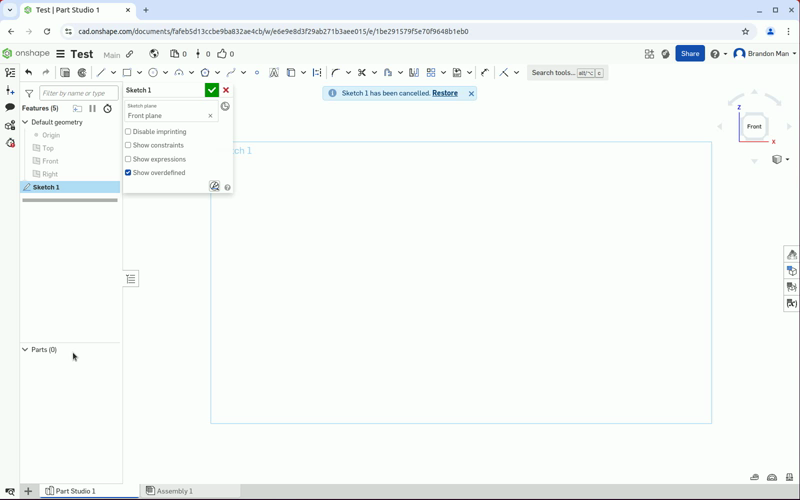
key(y)
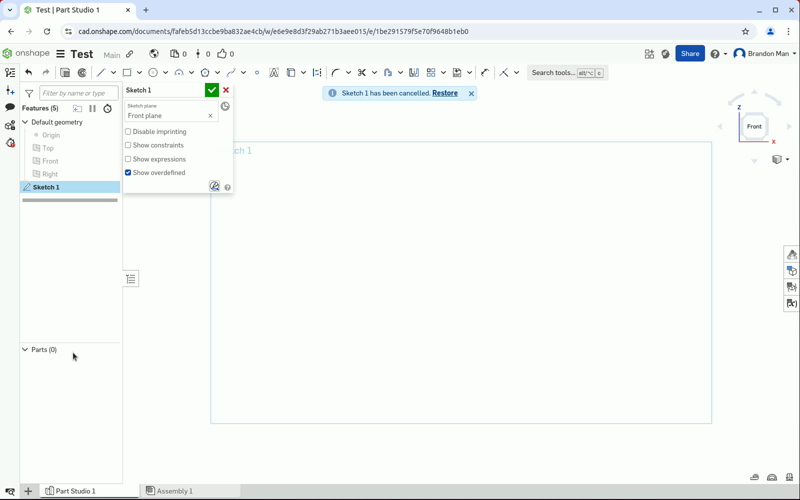
key(l)
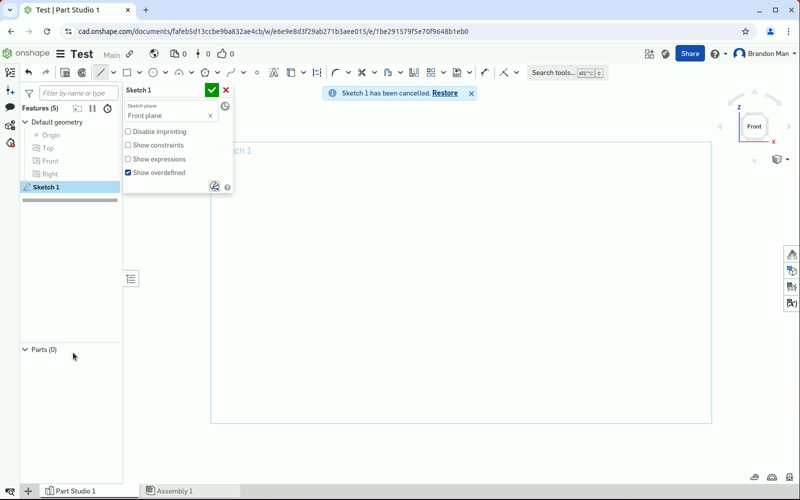
key_down(shift)
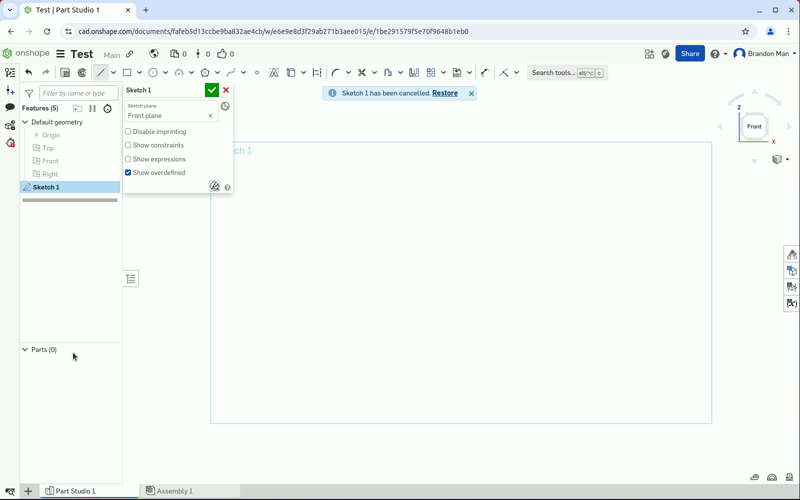
mouse_move(374, 321)
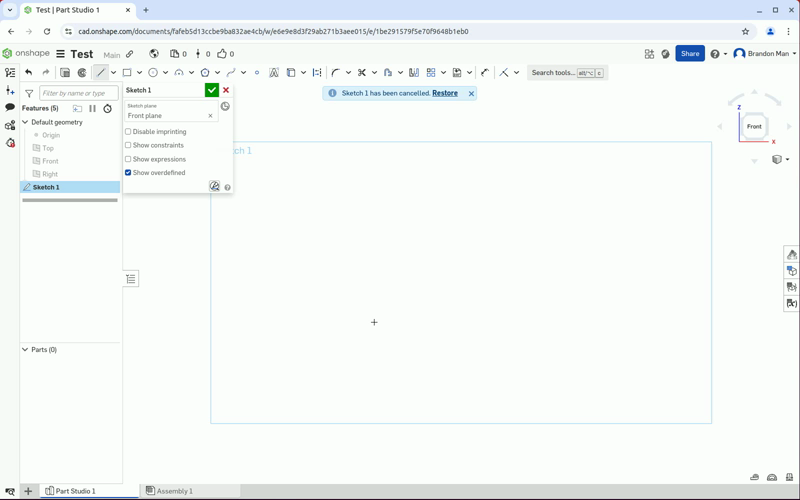
click(374, 321)
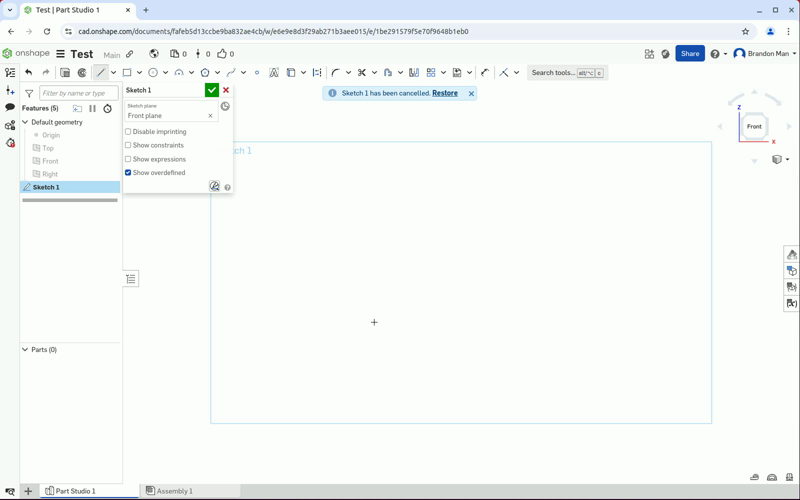
key_up(shift)
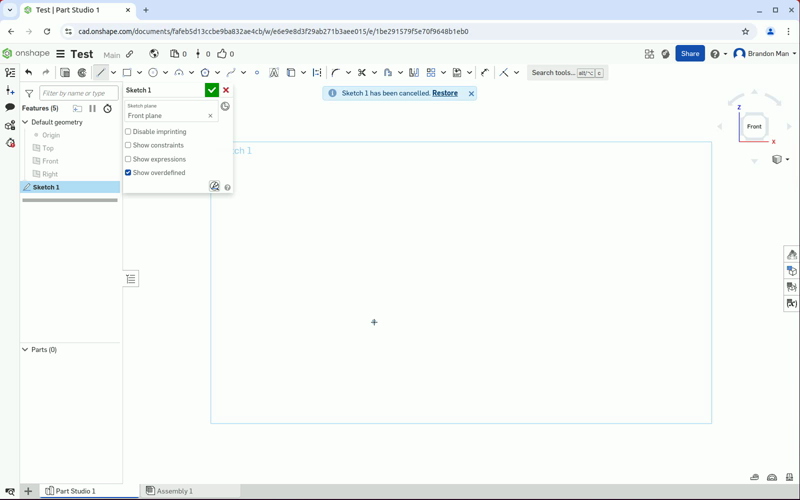
key_down(shift)
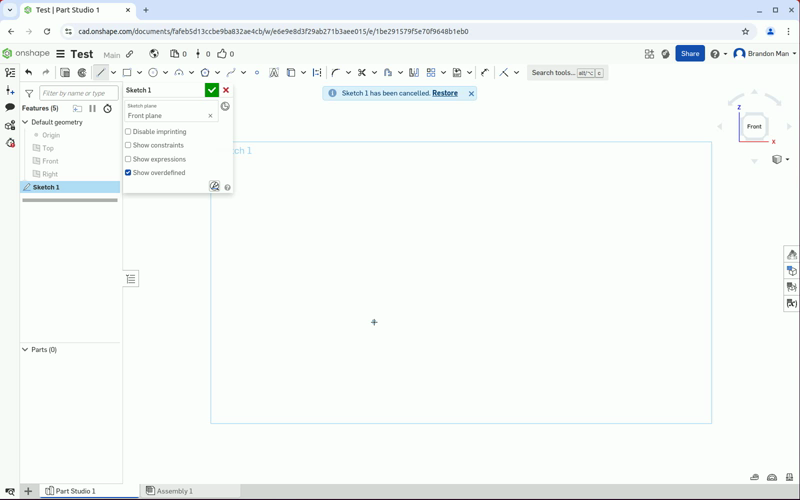
mouse_move(481, 321)
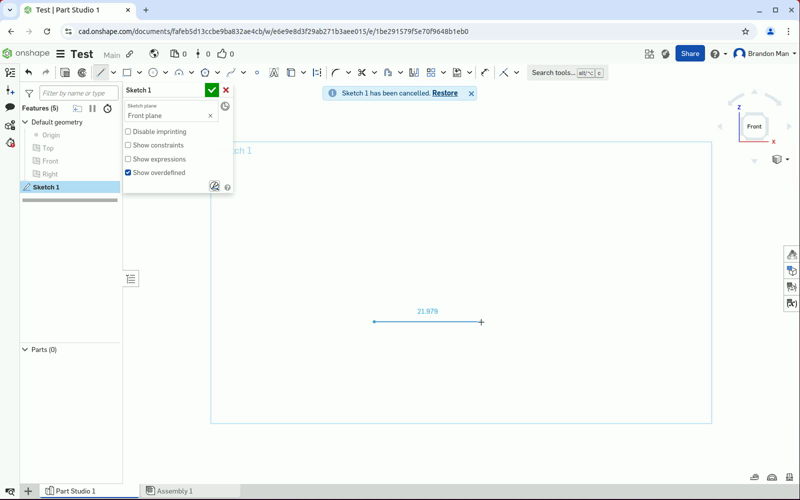
click(481, 321)
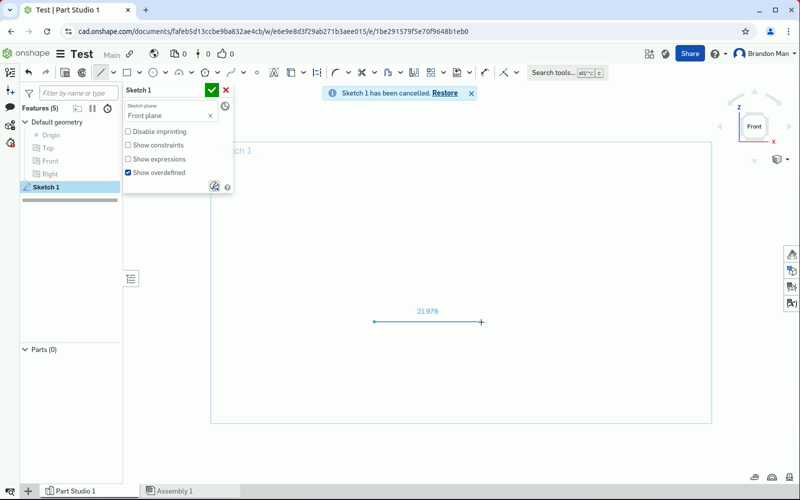
key_up(shift)
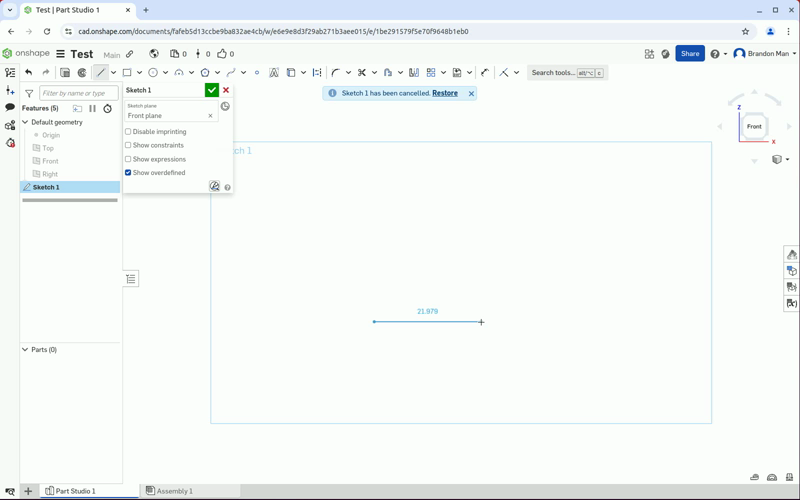
key_down(shift)
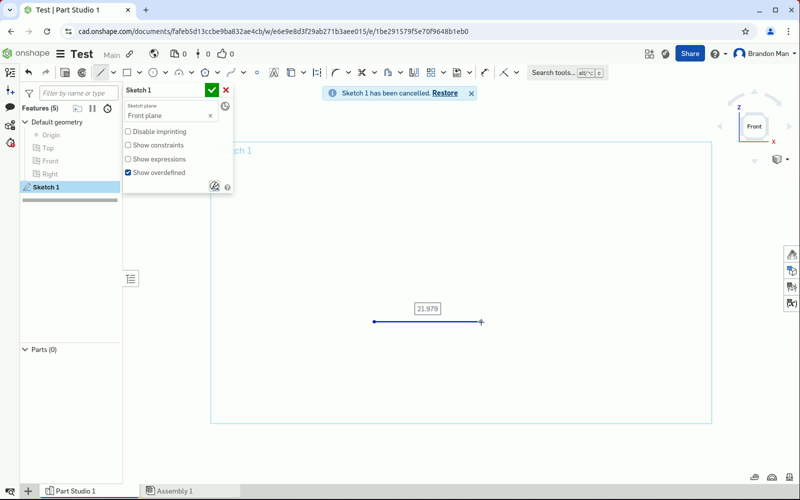
mouse_move(511, 321)
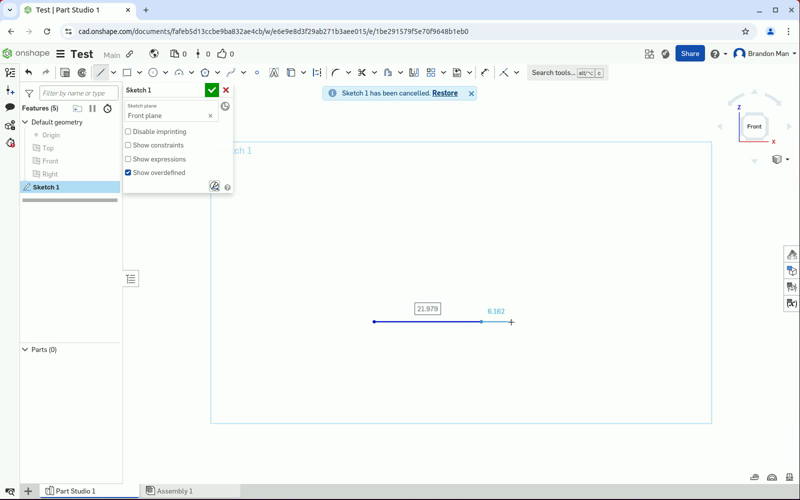
mouse_move(481, 270)
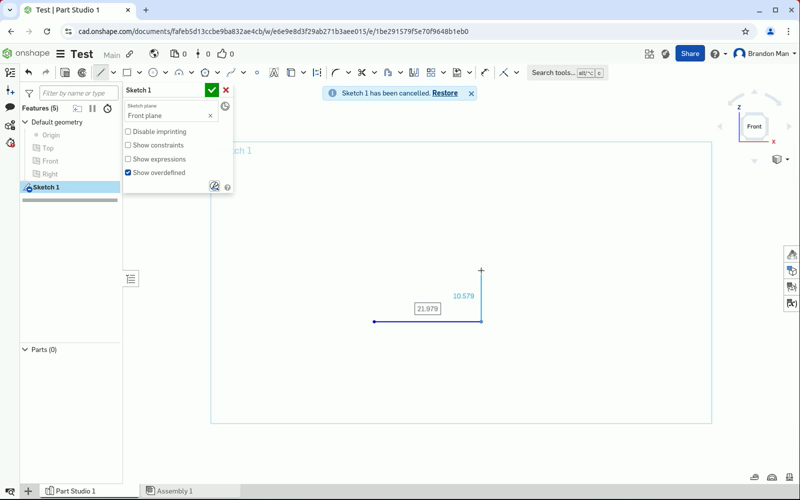
click(481, 270)
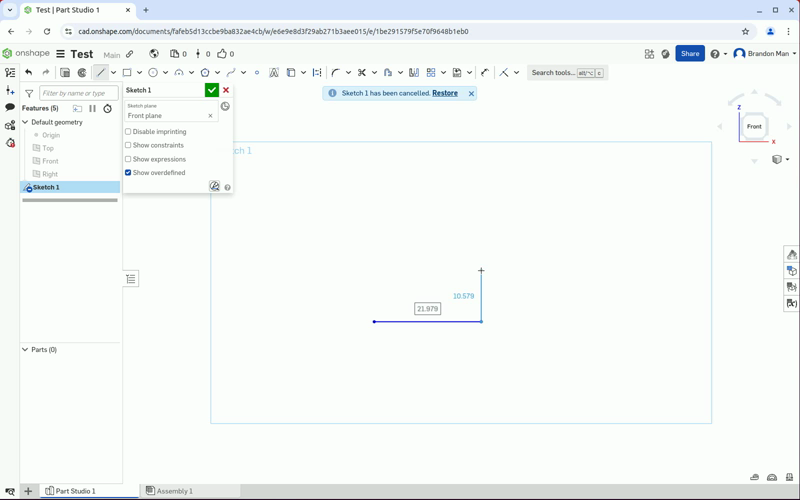
key_up(shift)
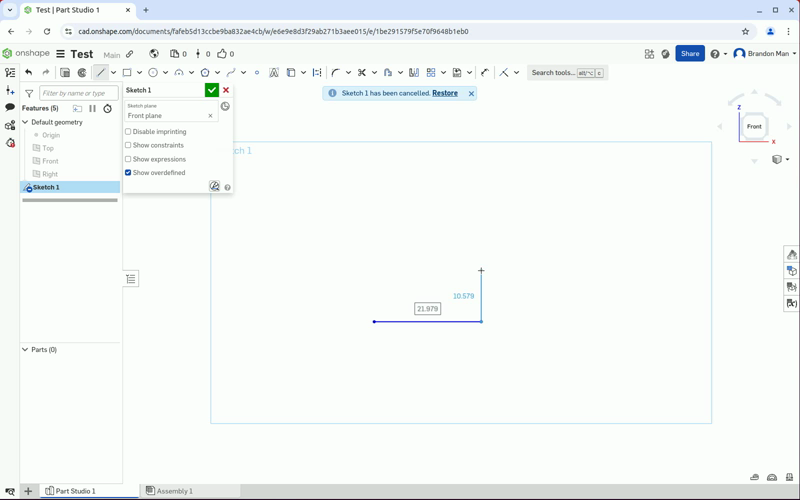
key_down(shift)
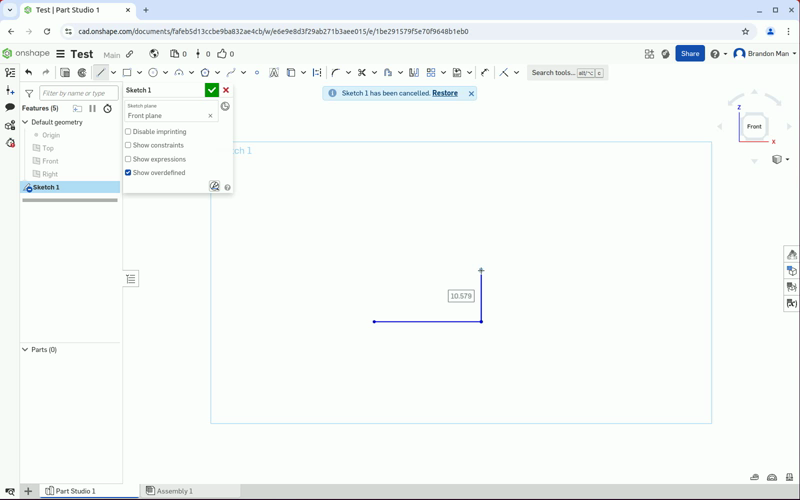
mouse_move(511, 270)
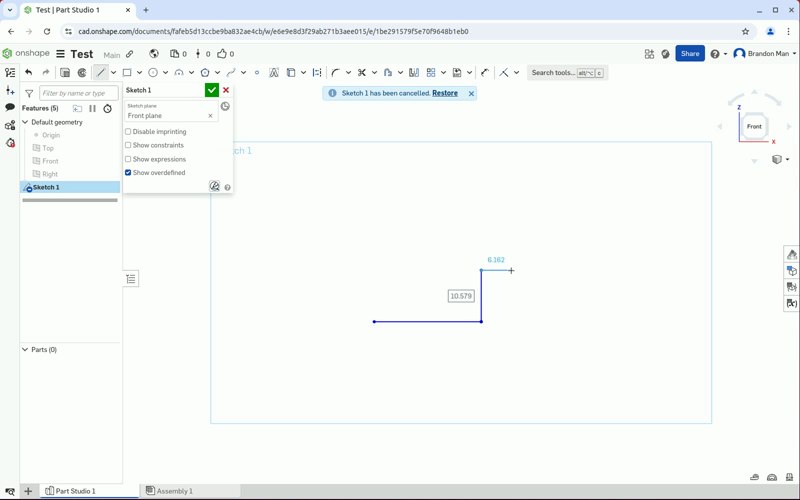
mouse_move(502, 270)
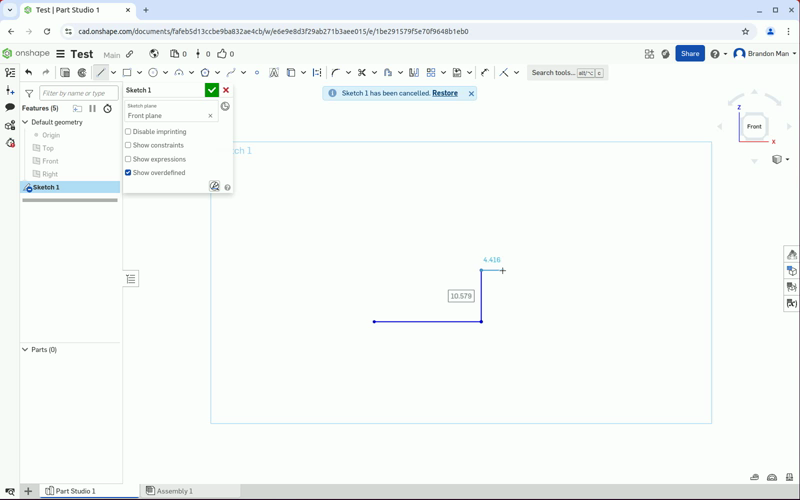
click(502, 270)
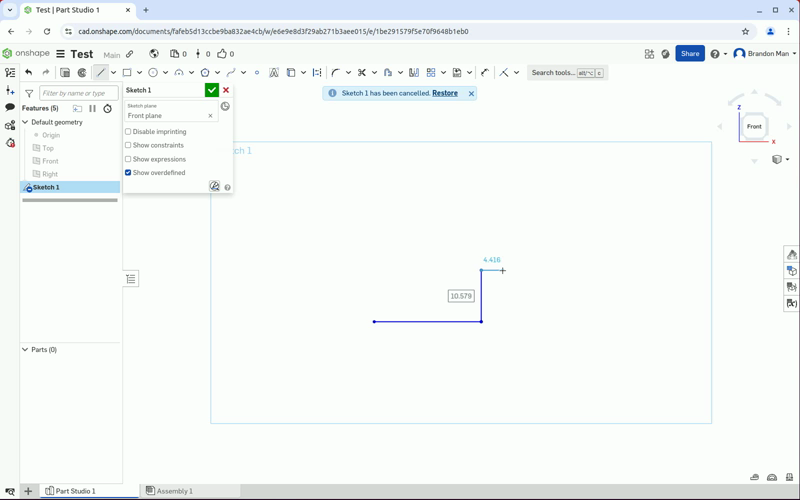
key_up(shift)
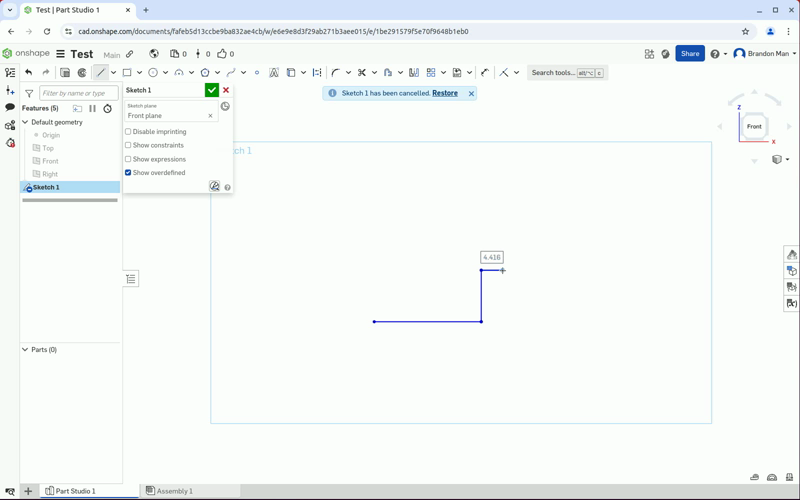
key_down(shift)
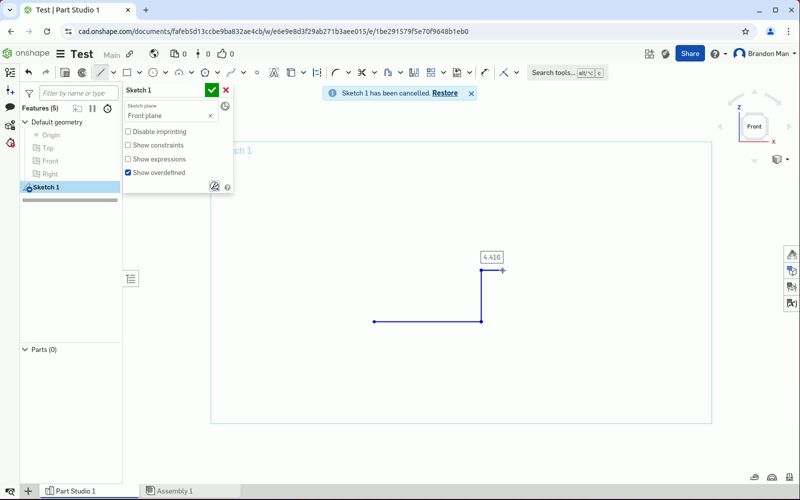
mouse_move(532, 270)
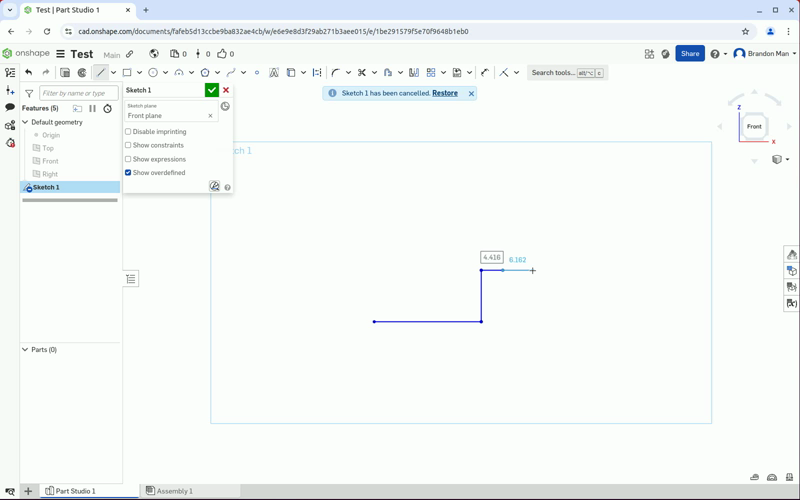
mouse_move(502, 244)
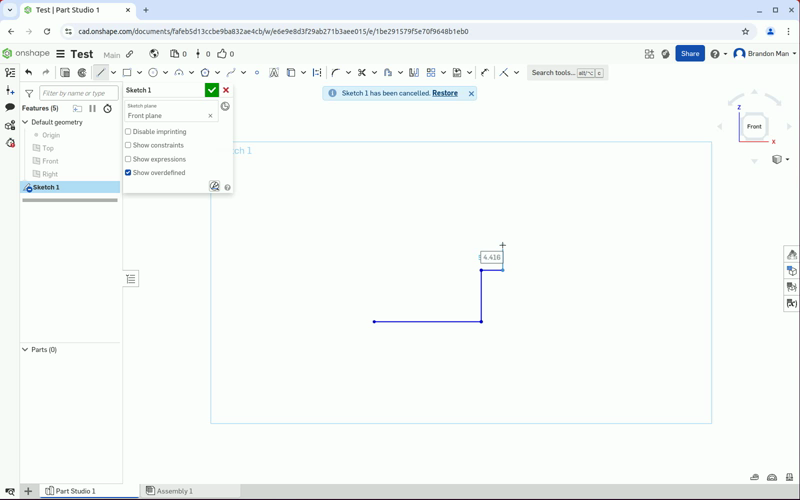
click(502, 244)
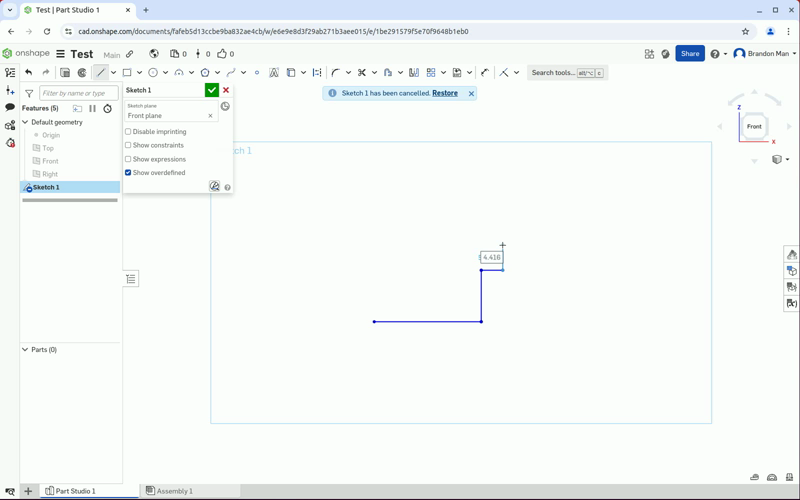
key_up(shift)
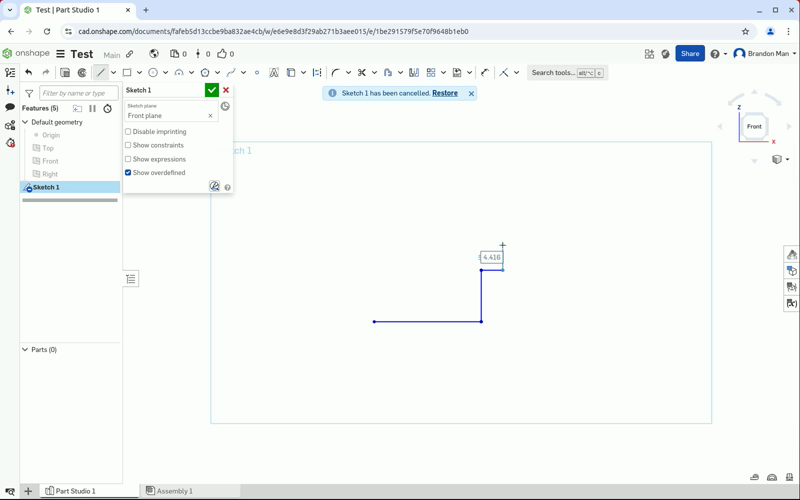
key_down(shift)
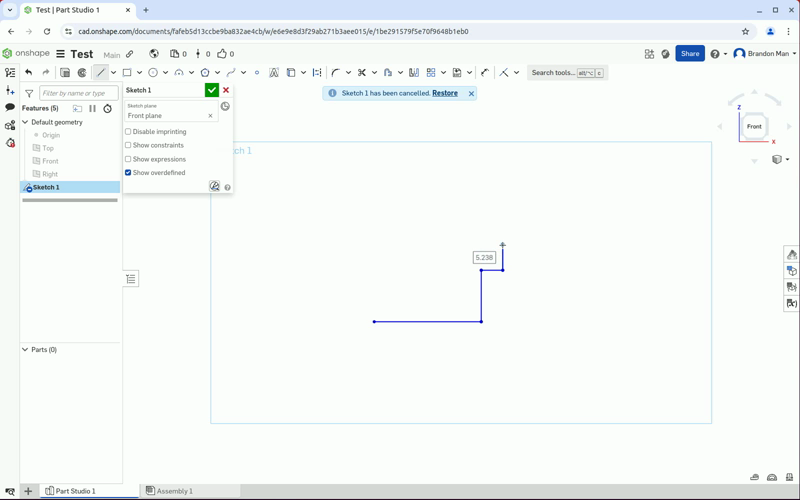
mouse_move(374, 244)
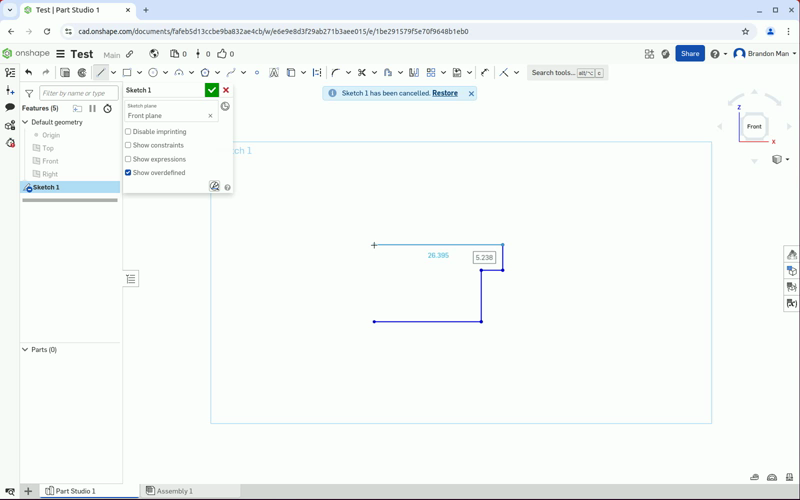
click(374, 244)
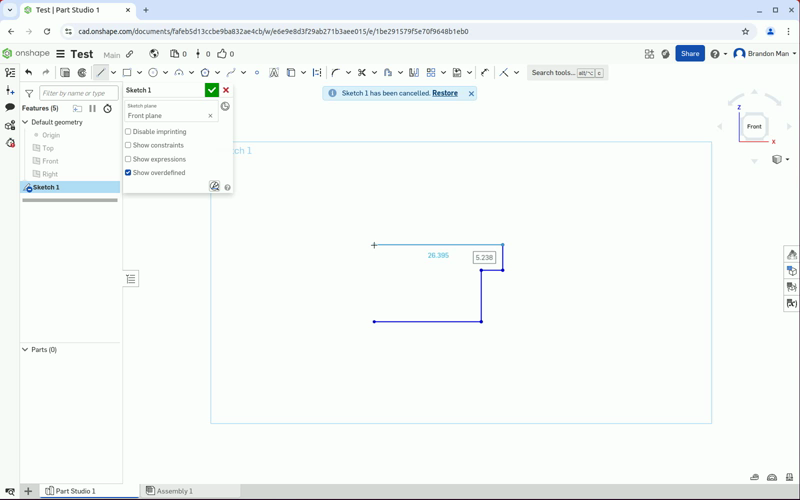
key_up(shift)
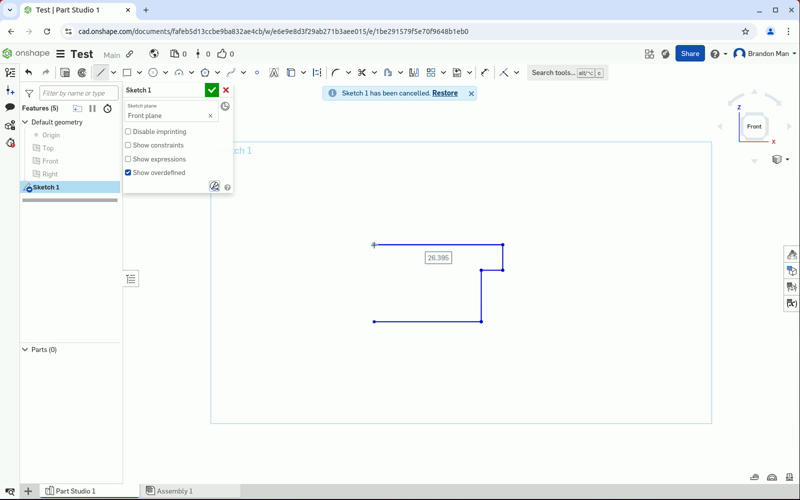
key_down(shift)
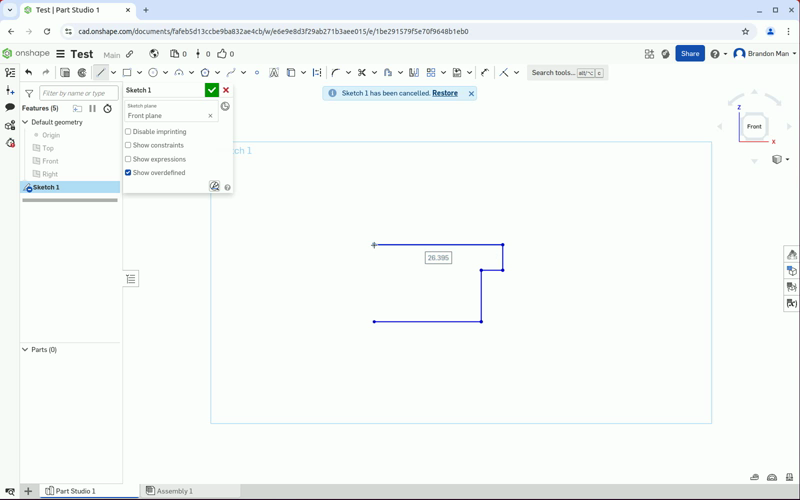
mouse_move(374, 321)
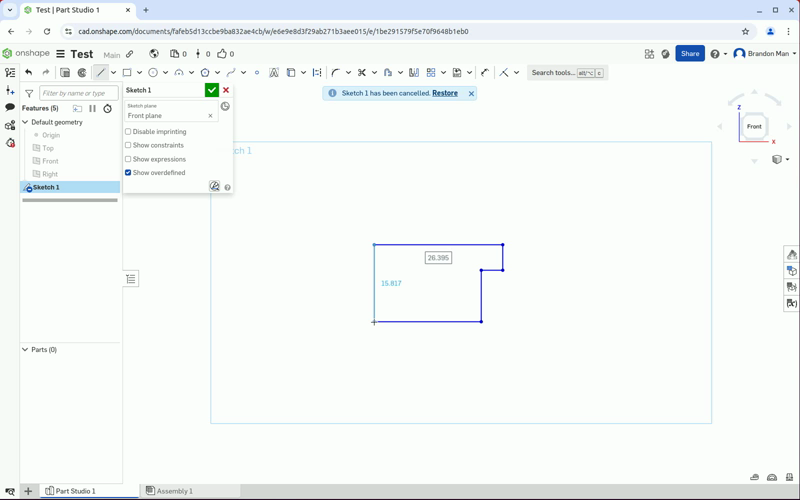
key_up(shift)
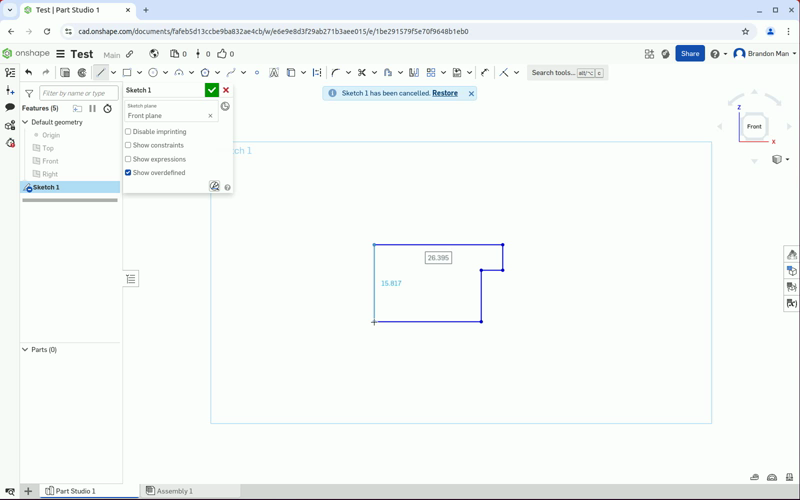
click(374, 321)
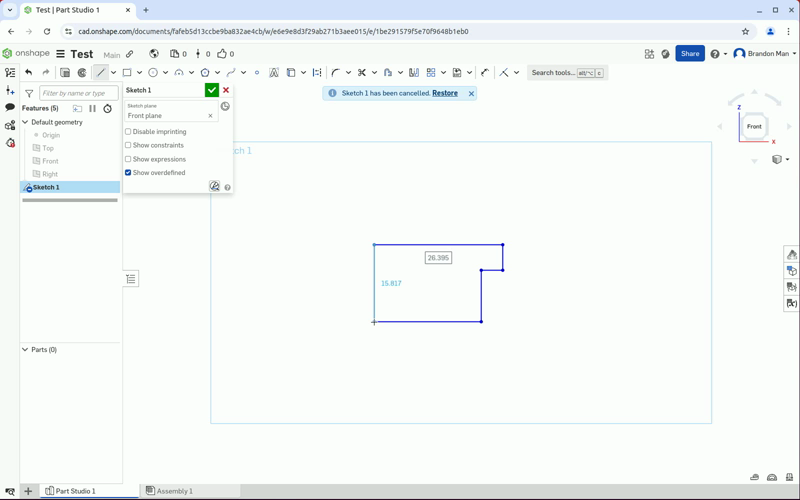
key(esc)
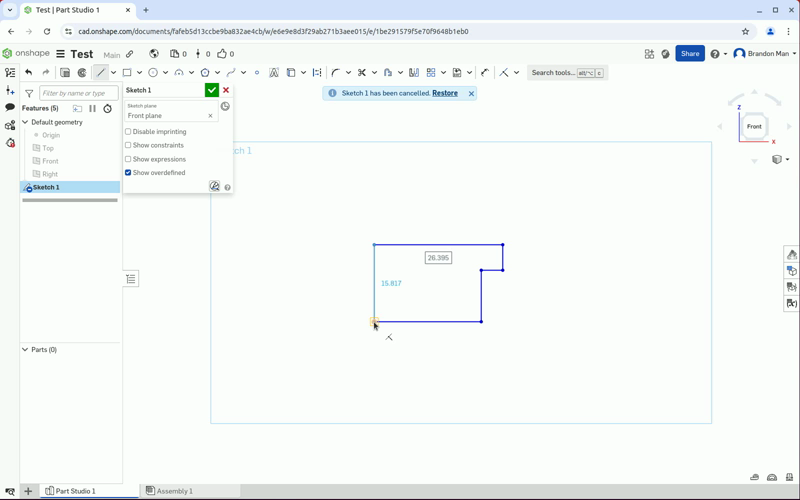
key(c)
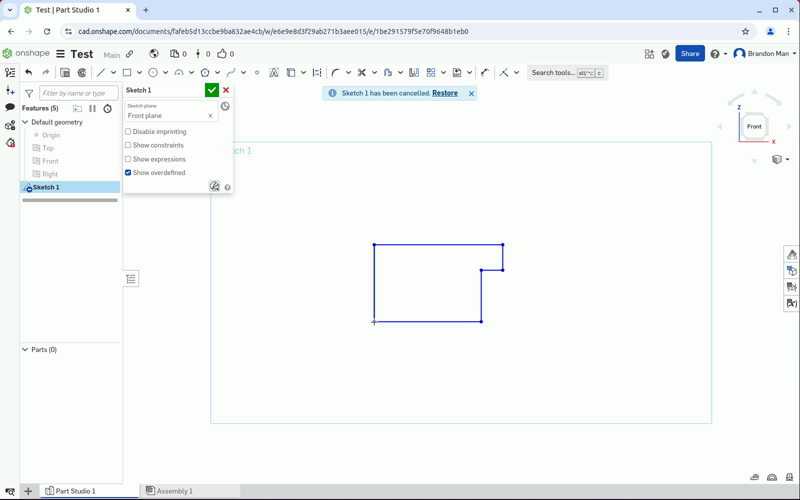
key_down(shift)
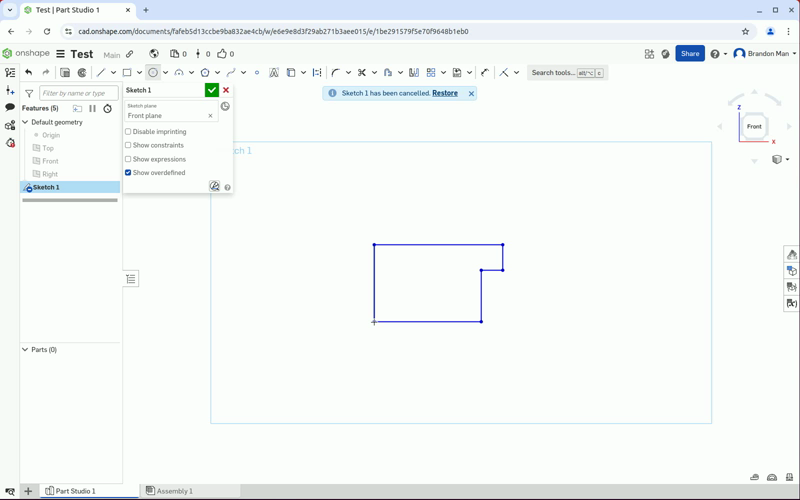
mouse_move(425, 283)
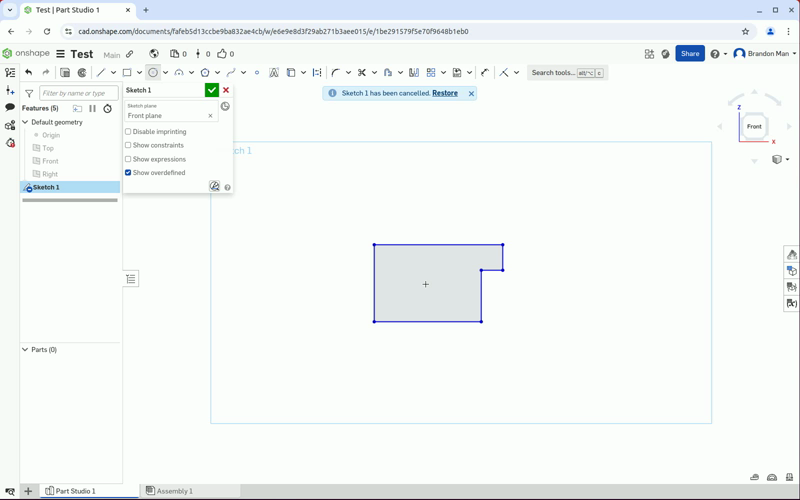
click(425, 283)
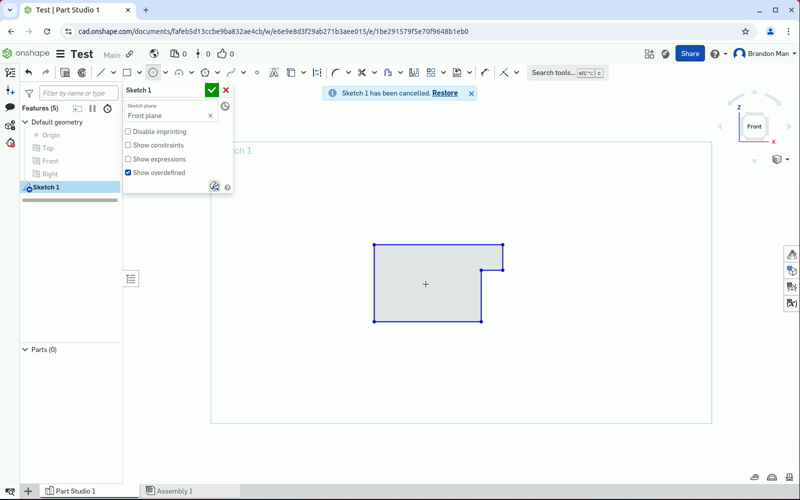
key_up(shift)
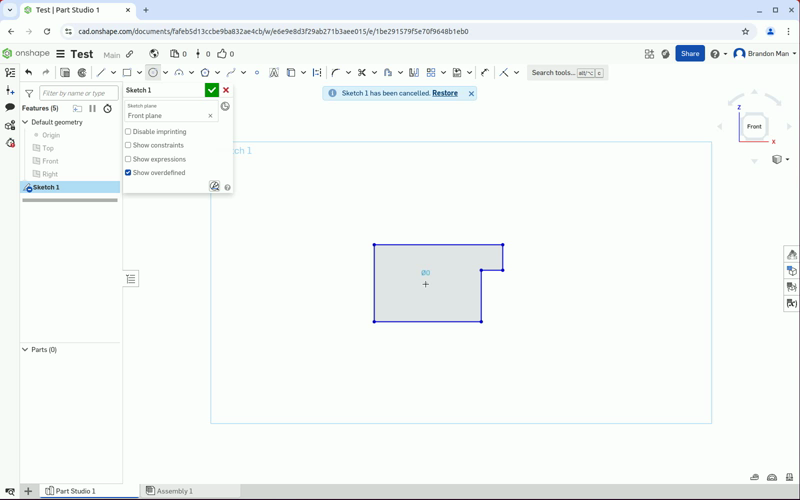
mouse_move(440, 283)
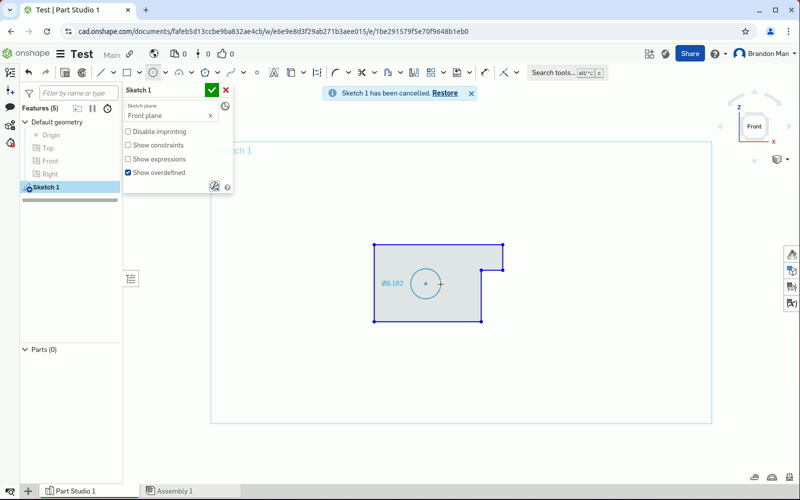
click(440, 283)
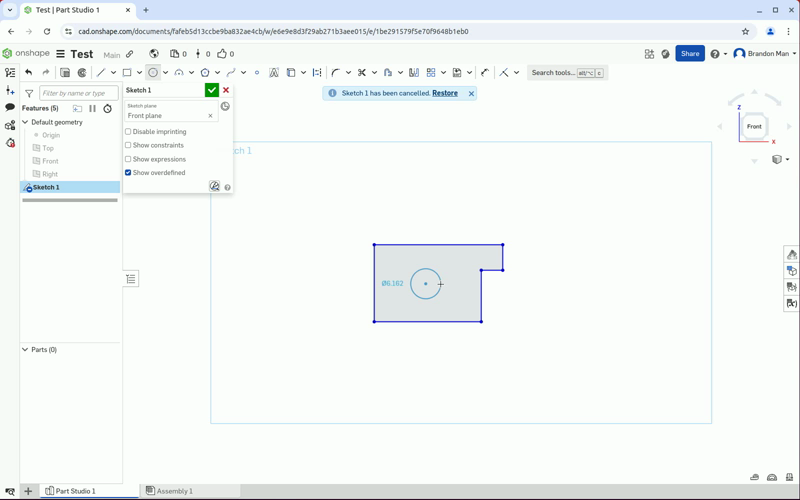
key(esc)
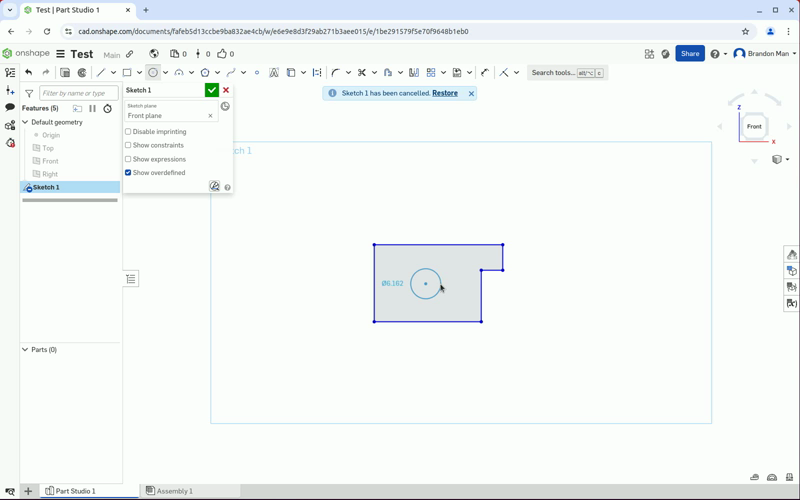
mouse_move(446, 283)
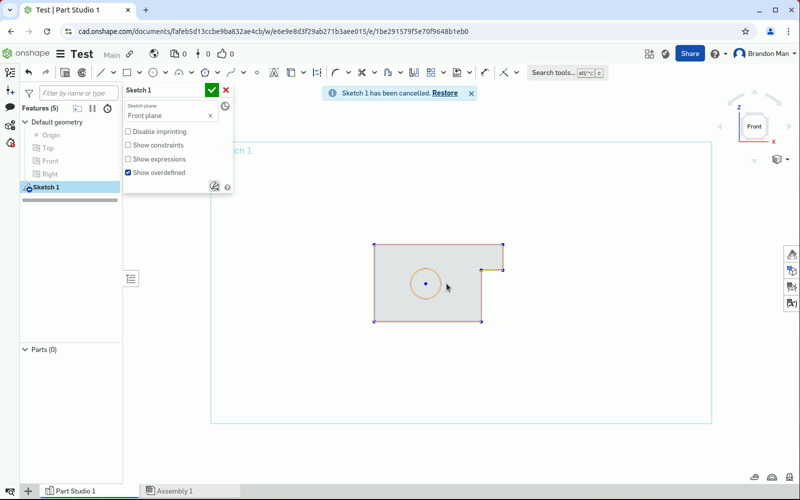
click(446, 283)
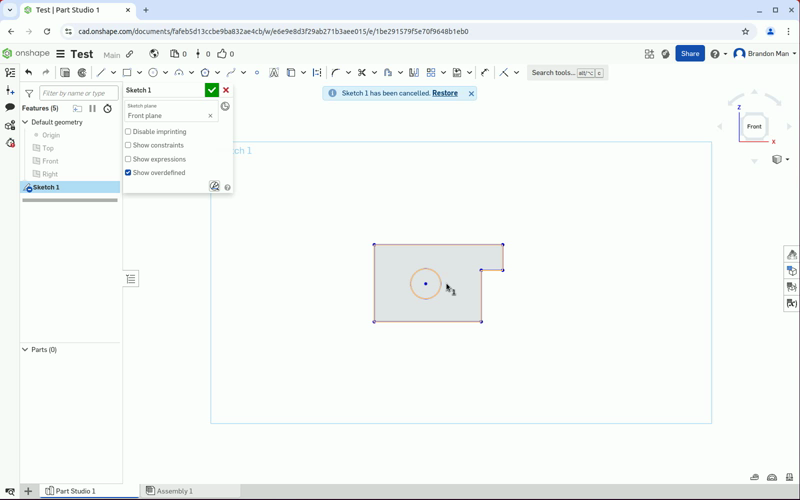
mouse_move(73, 352)
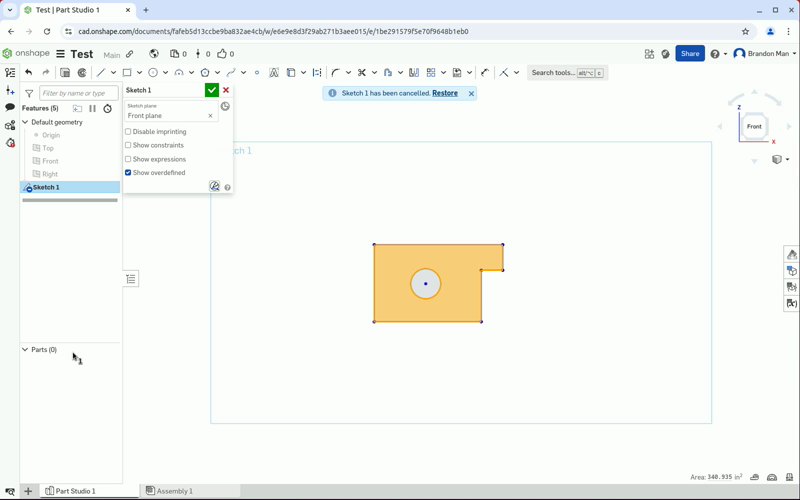
key(shift+y)
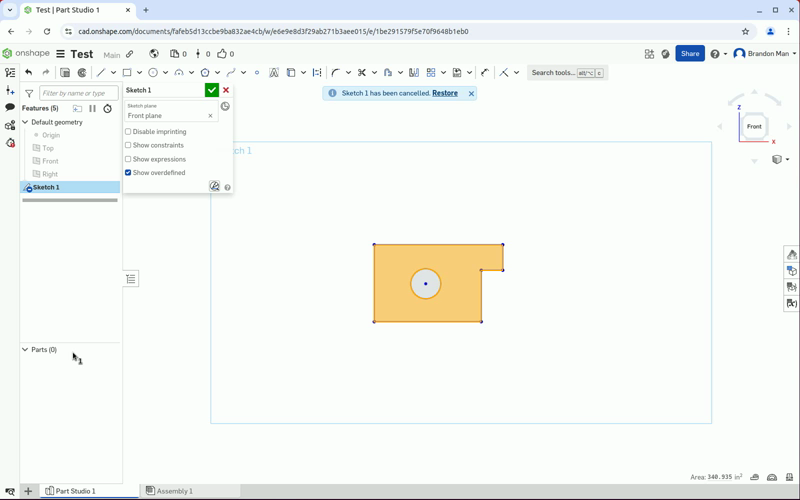
key(shift+e)
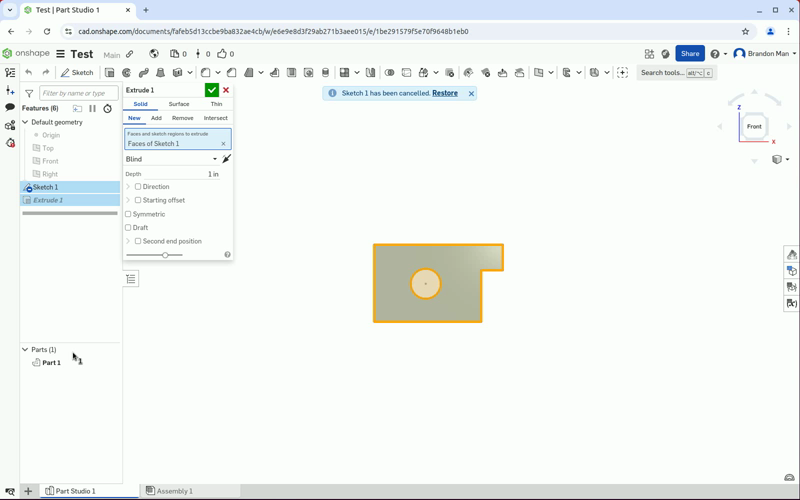
mouse_move(143, 106)
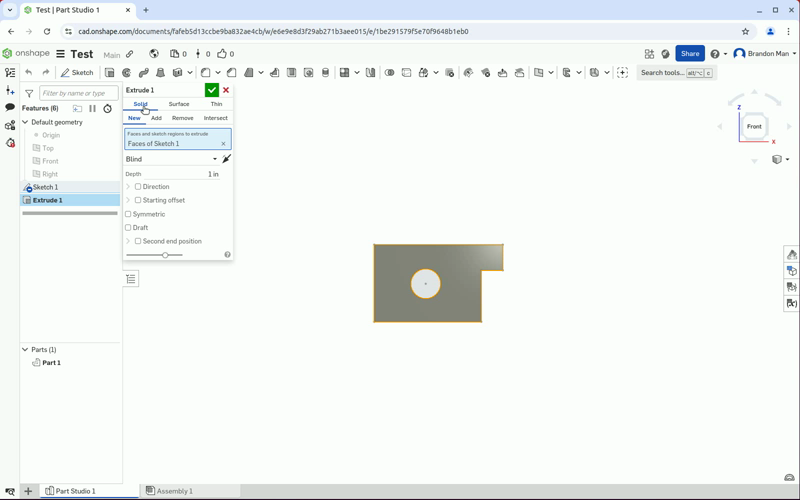
click(143, 106)
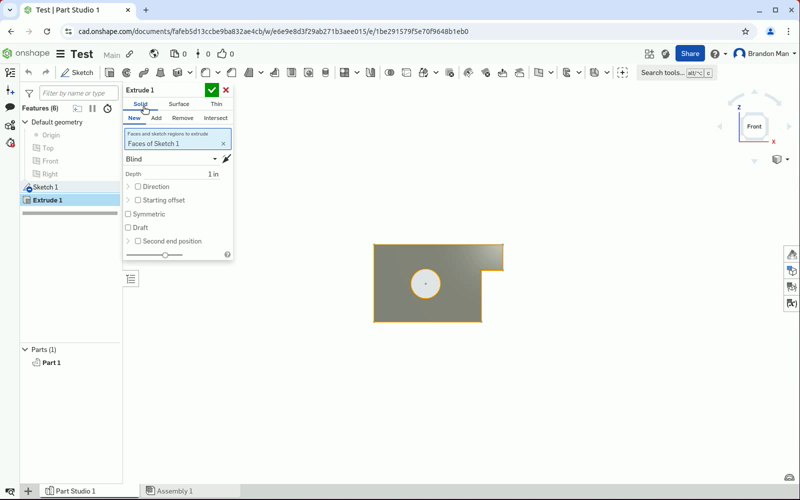
mouse_move(137, 120)
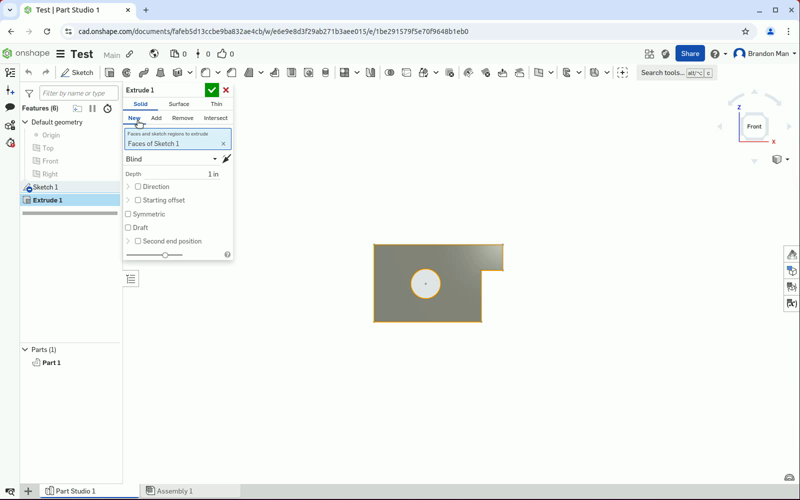
click(137, 120)
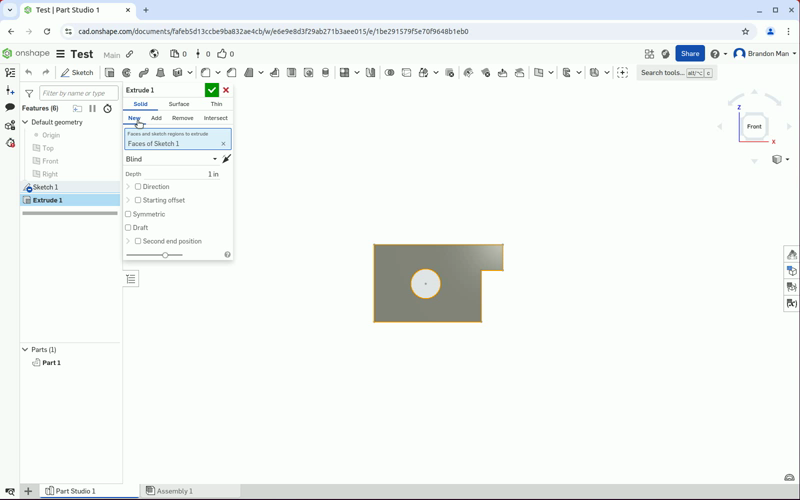
key(tab, 4)
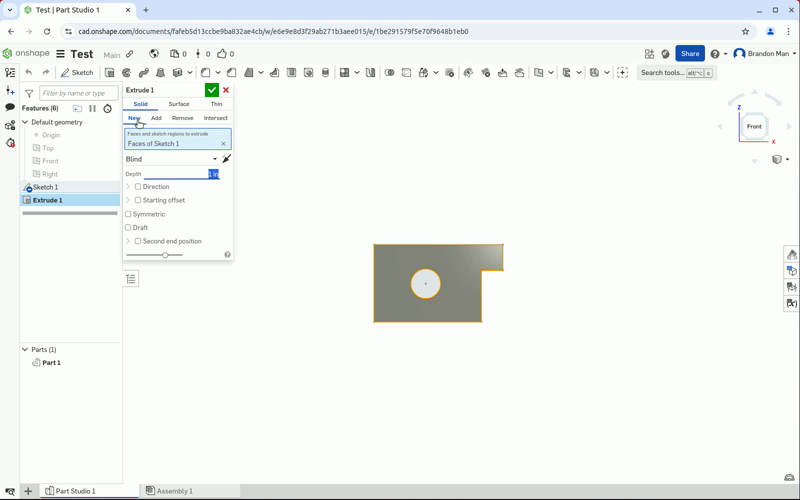
text(5.296)
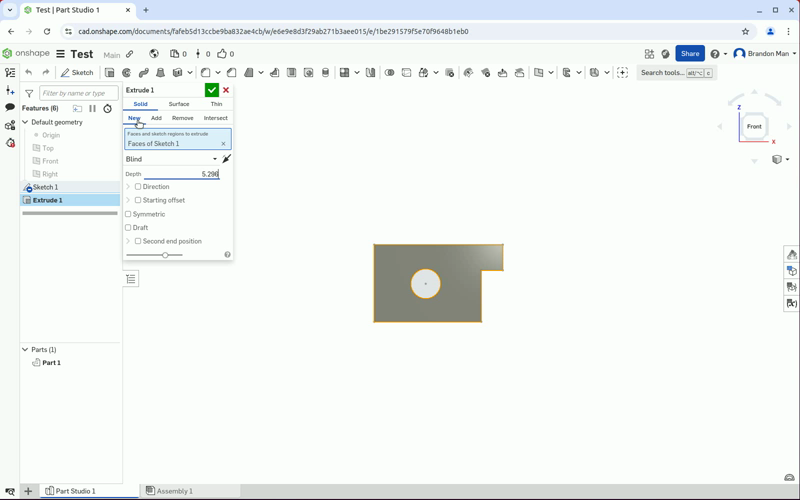
key(enter)
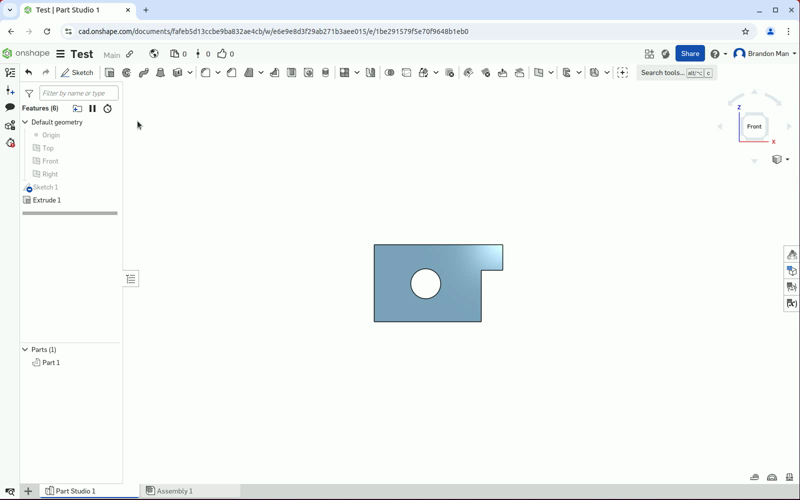
key(shift+h)
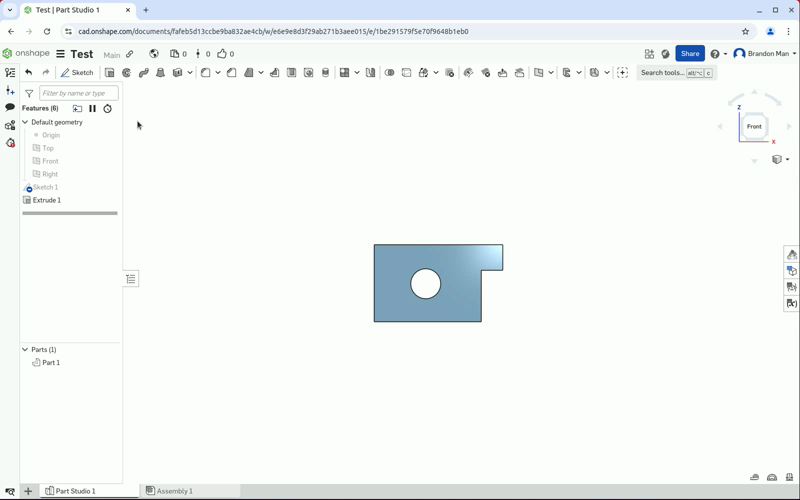
key(shift+h)
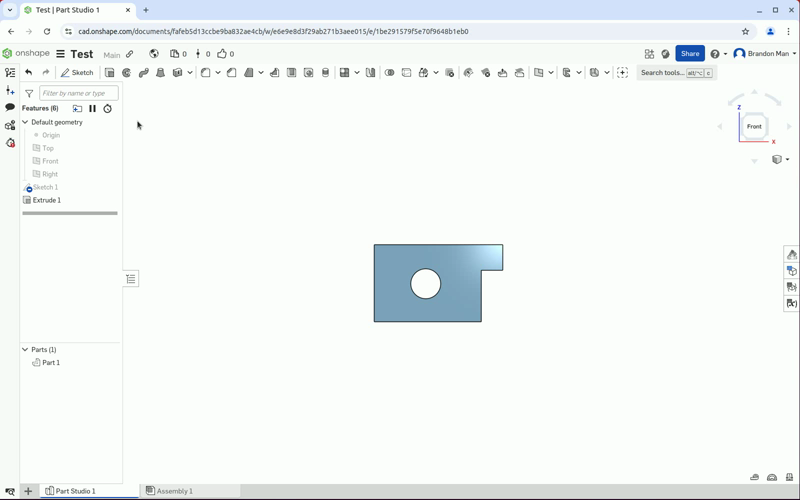
mouse_move(73, 189)
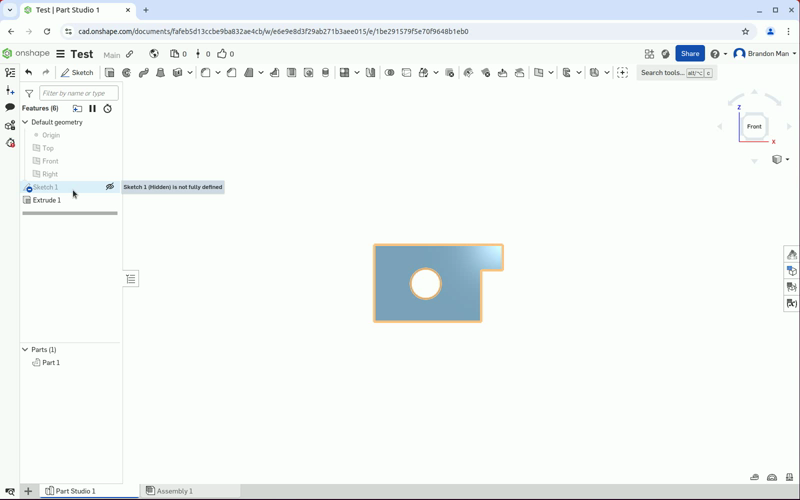
click(73, 189)
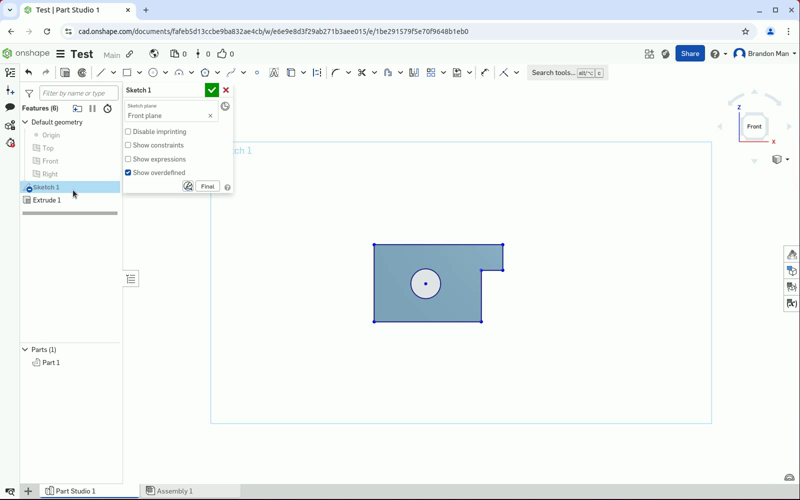
mouse_move(229, 92)
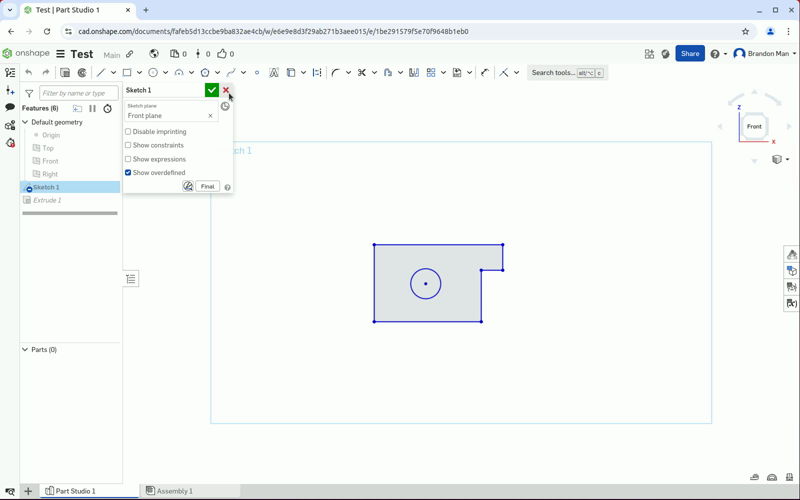
click(229, 92)
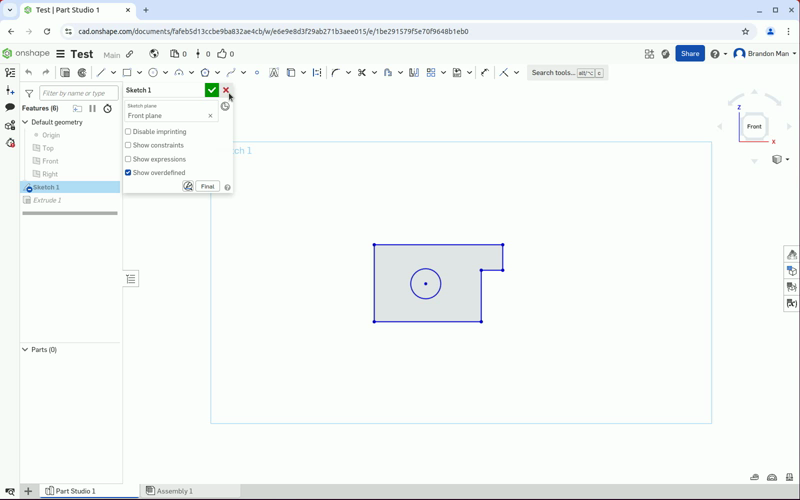
key(shift+s)
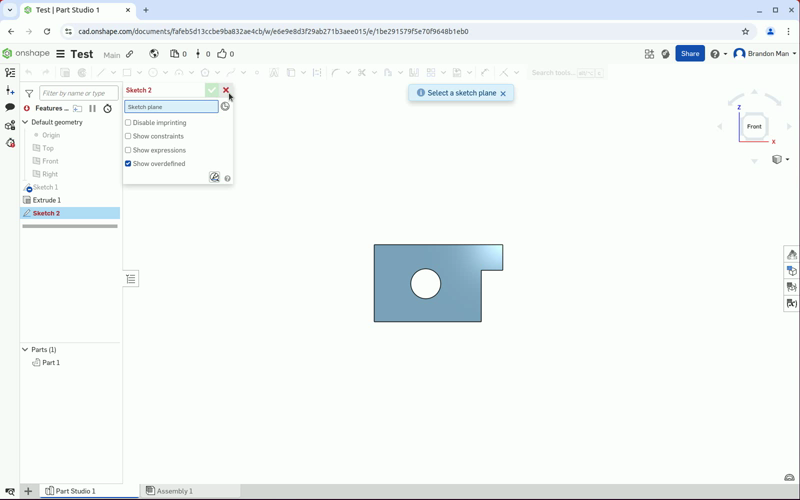
mouse_move(73, 163)
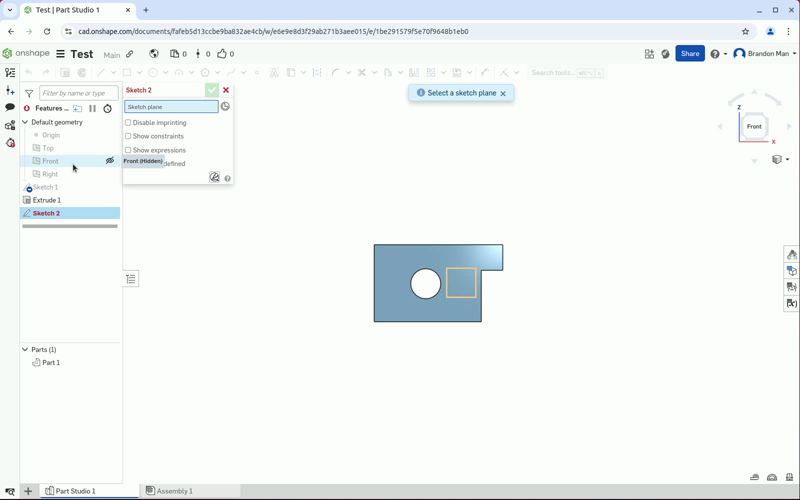
click(73, 163)
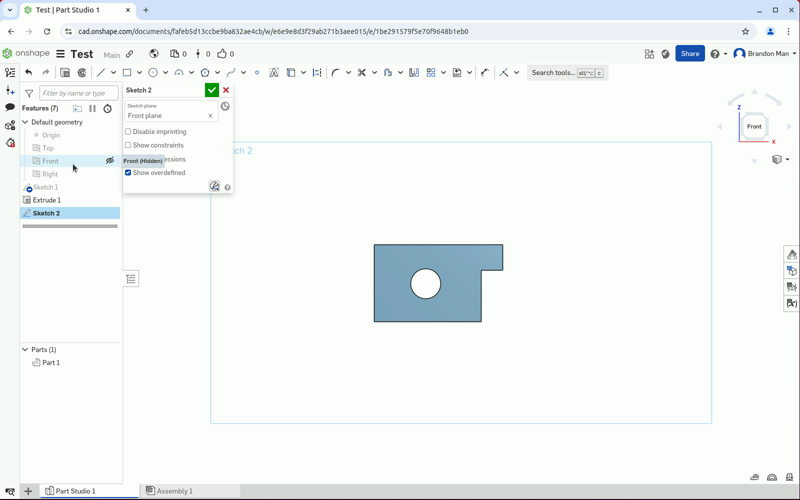
mouse_move(73, 352)
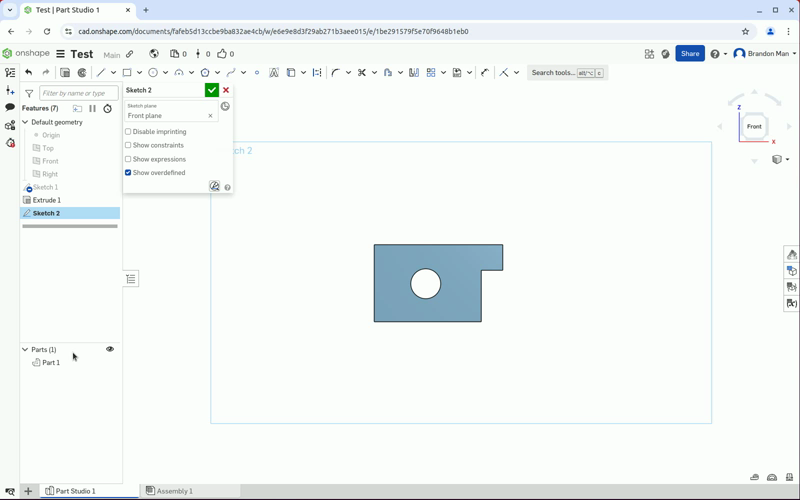
key(y)
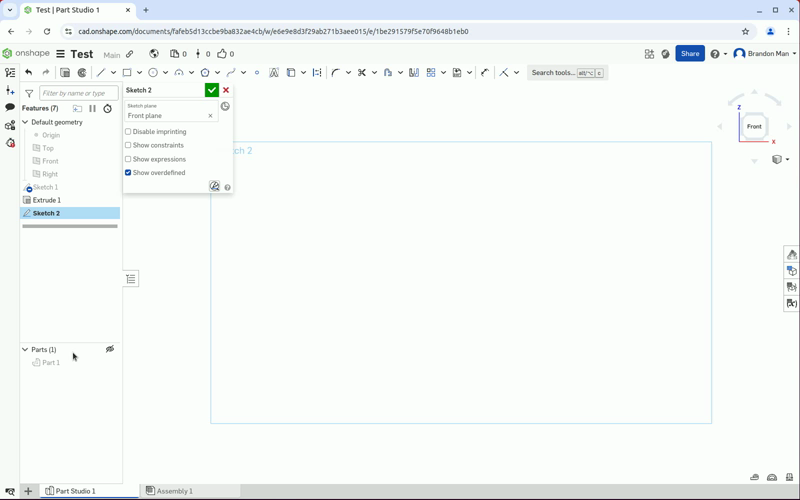
key(l)
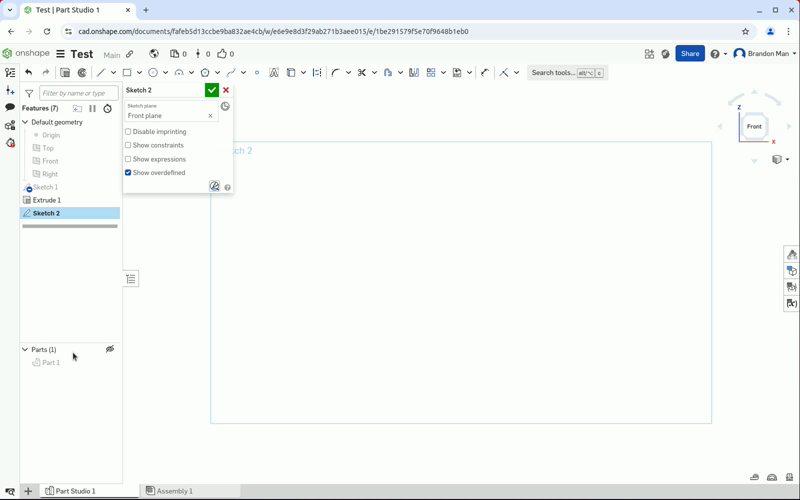
key_down(shift)
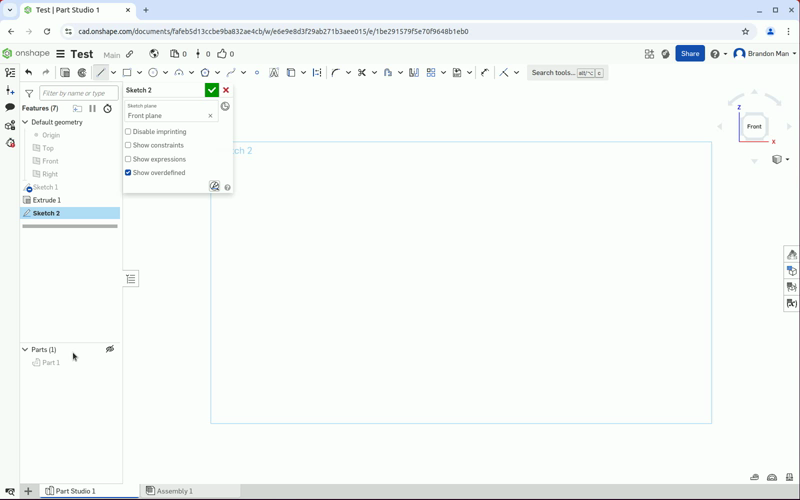
mouse_move(348, 321)
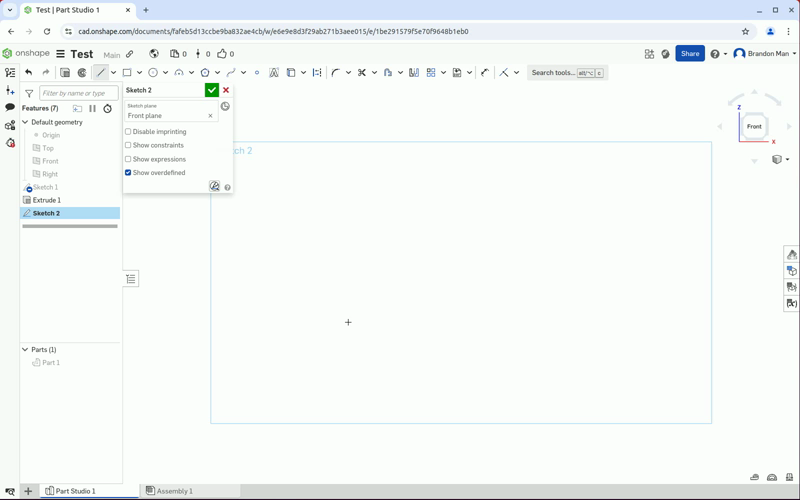
click(348, 321)
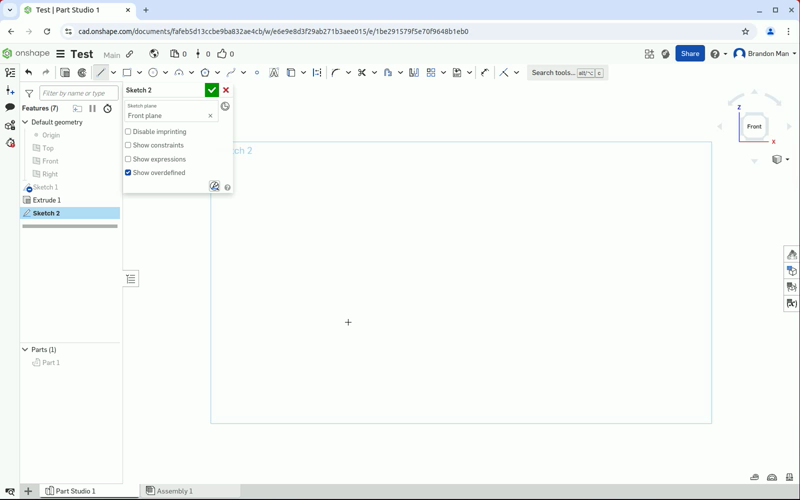
key_up(shift)
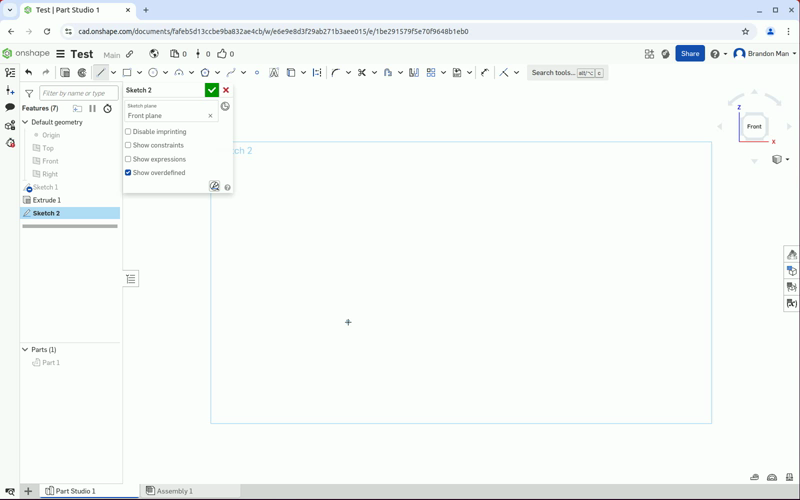
key_down(shift)
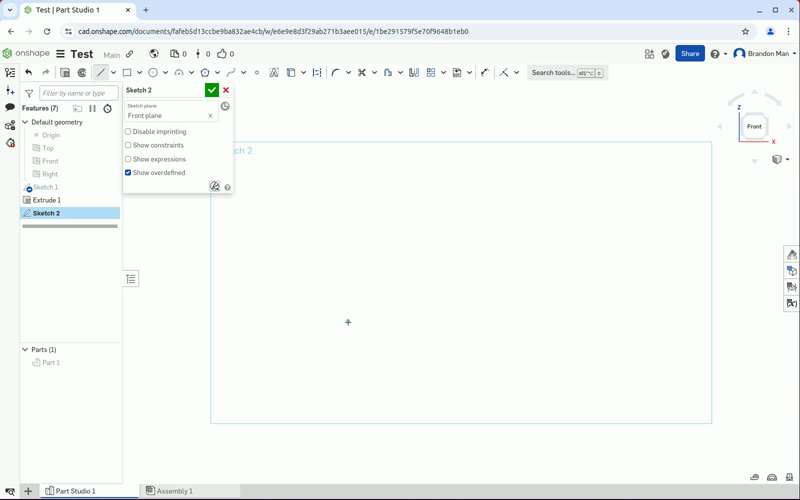
mouse_move(378, 321)
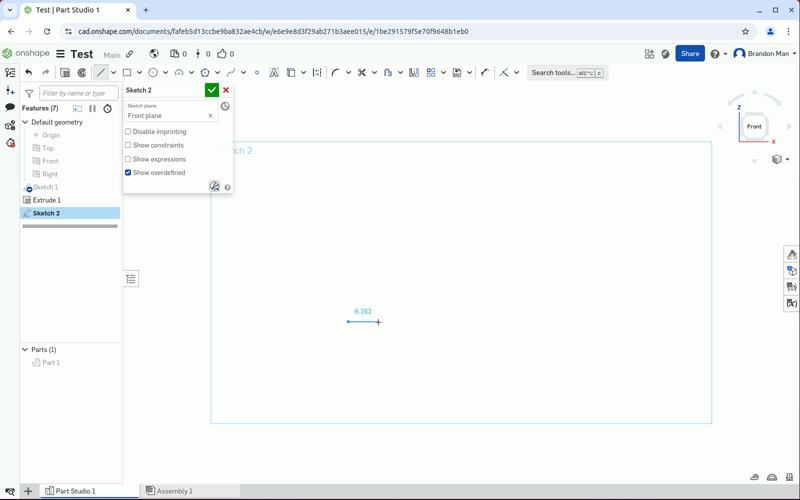
mouse_move(374, 321)
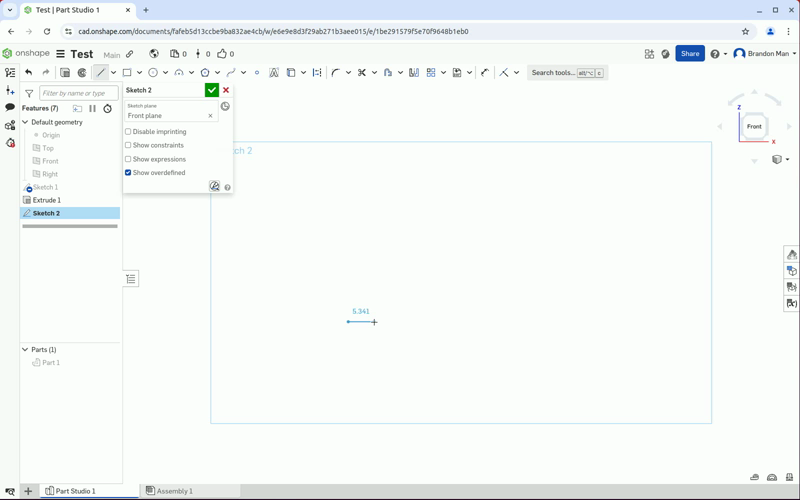
click(374, 321)
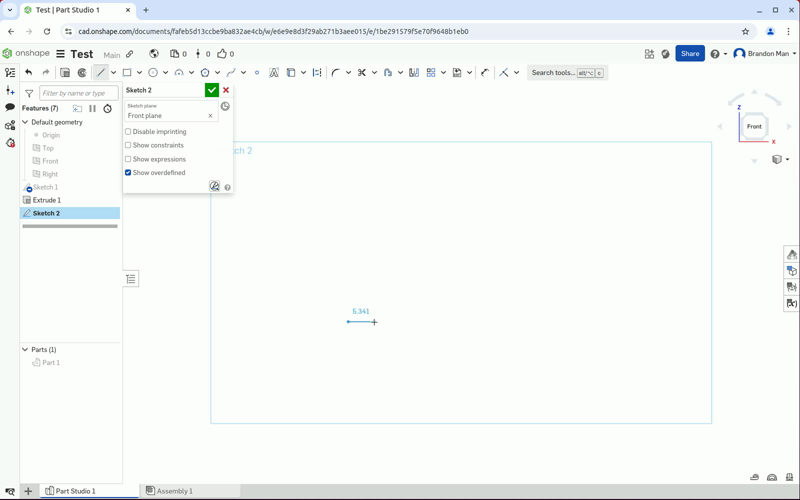
key_up(shift)
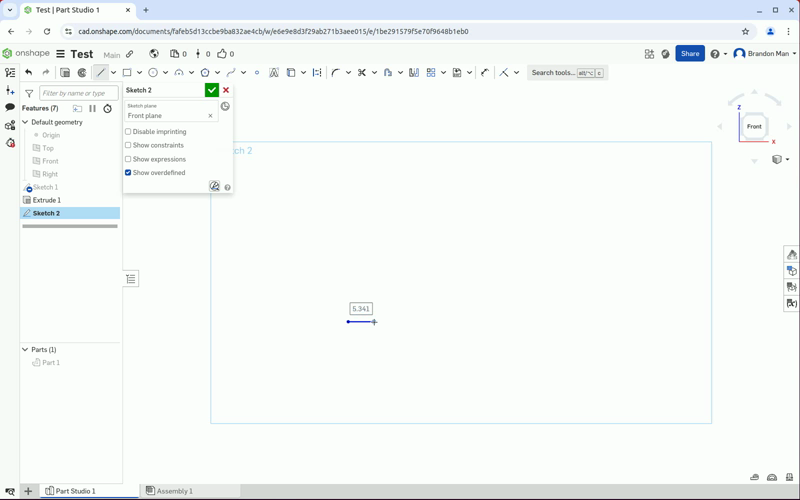
key_down(shift)
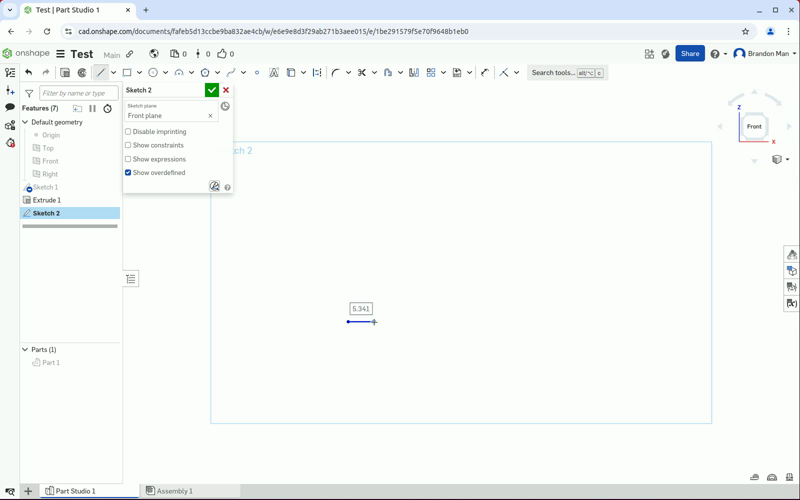
mouse_move(404, 321)
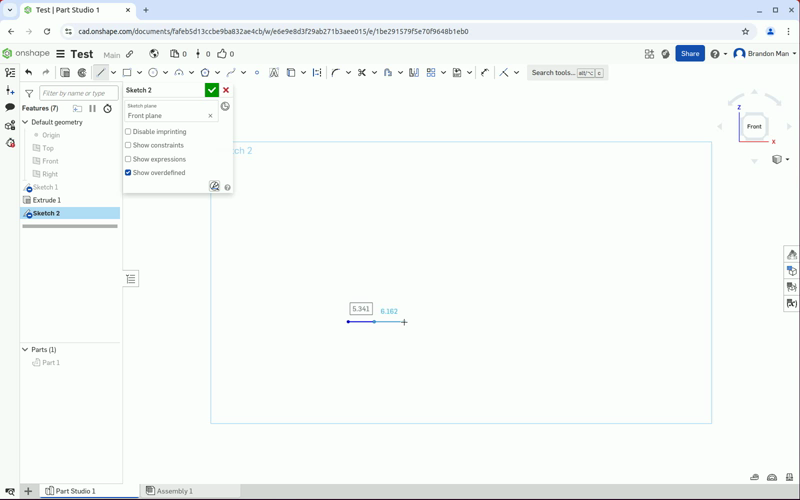
mouse_move(374, 282)
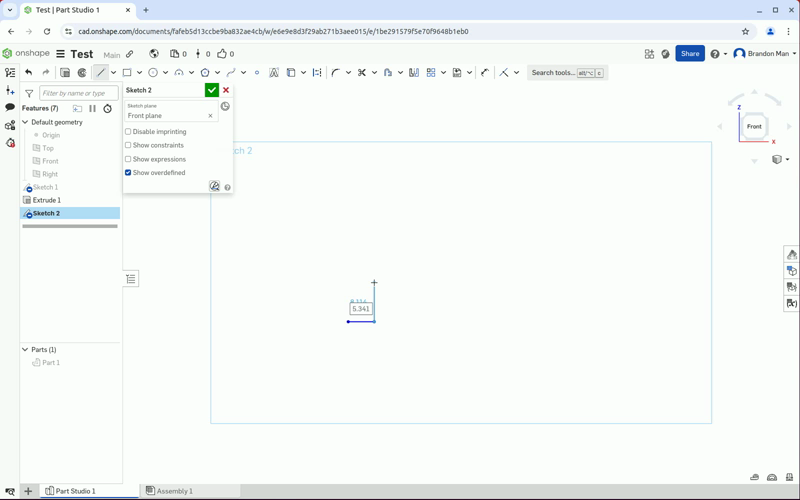
click(374, 282)
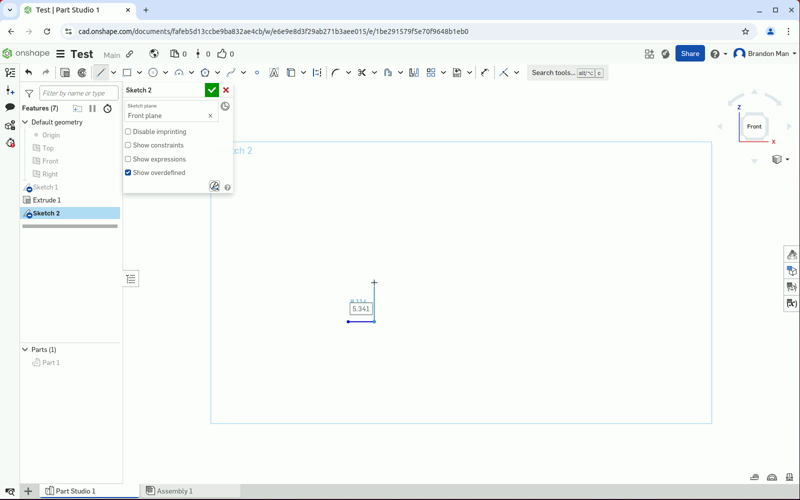
key_up(shift)
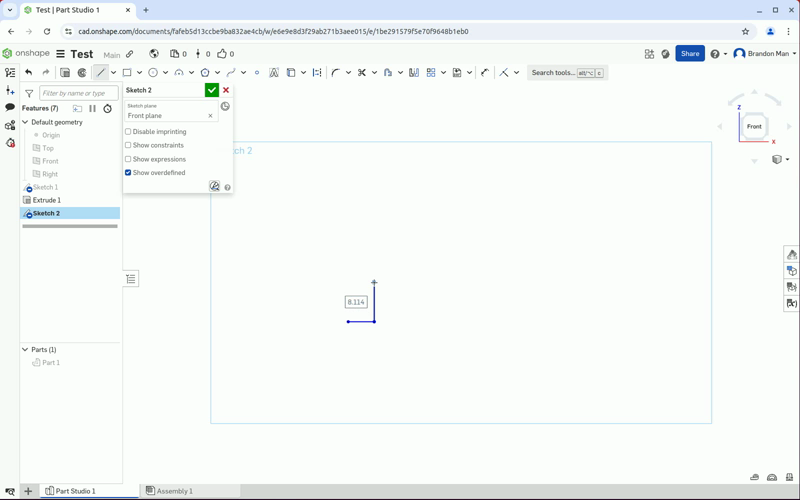
key_down(shift)
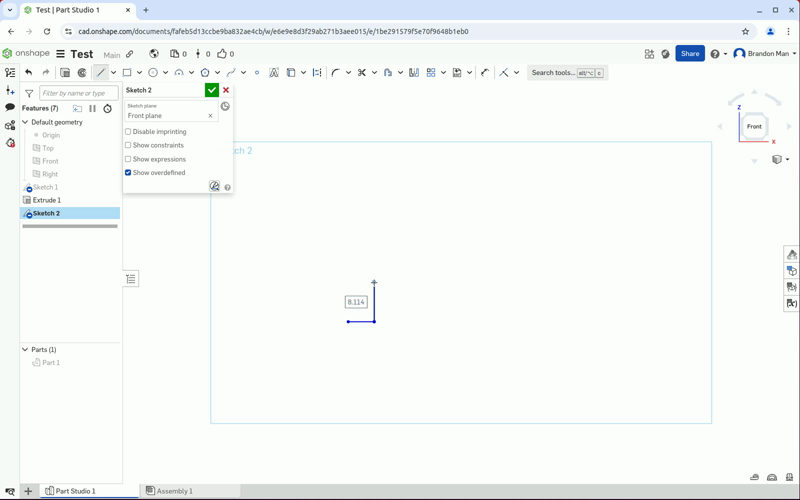
mouse_move(404, 282)
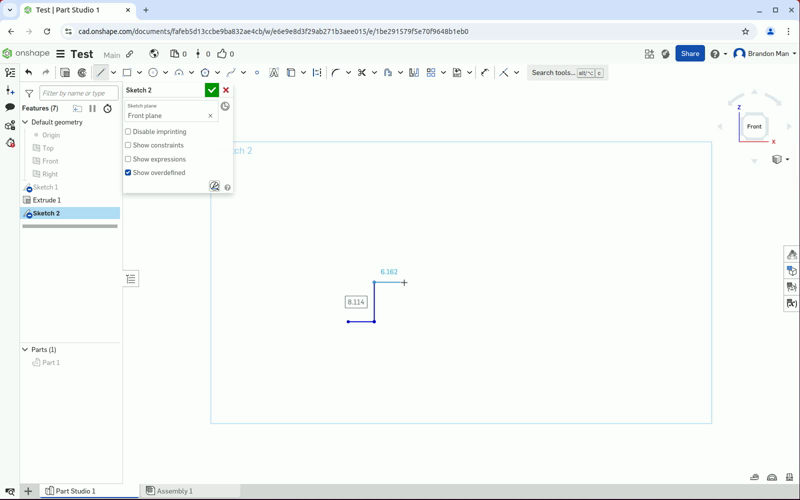
mouse_move(348, 282)
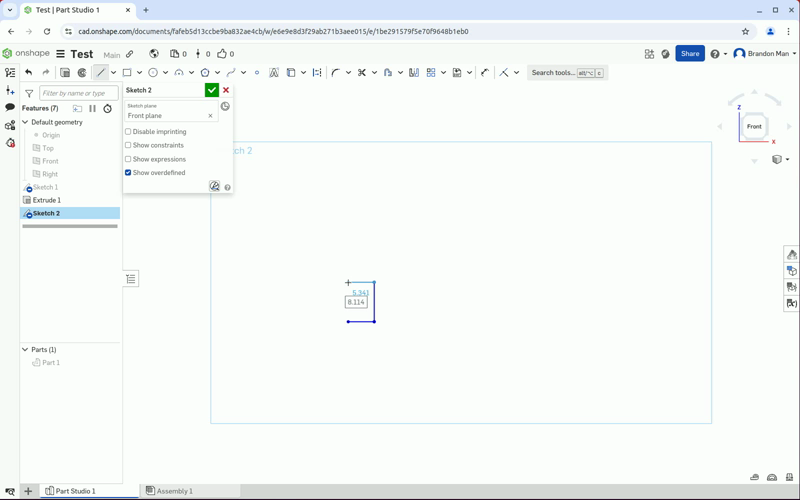
click(348, 282)
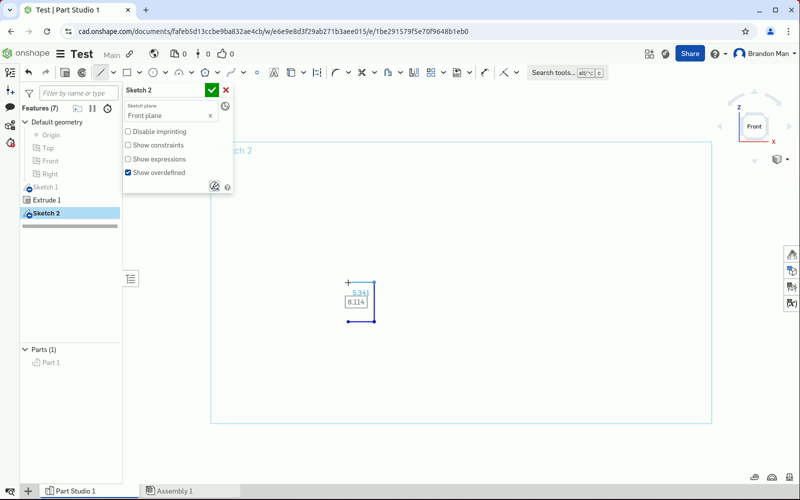
key_up(shift)
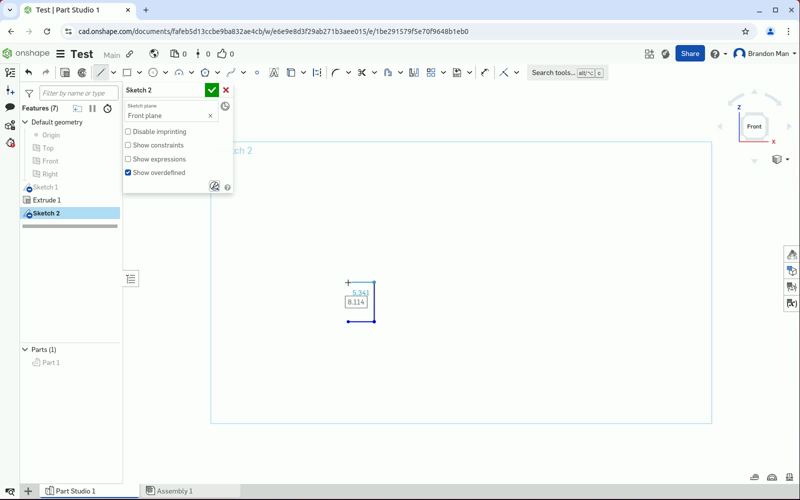
mouse_move(378, 282)
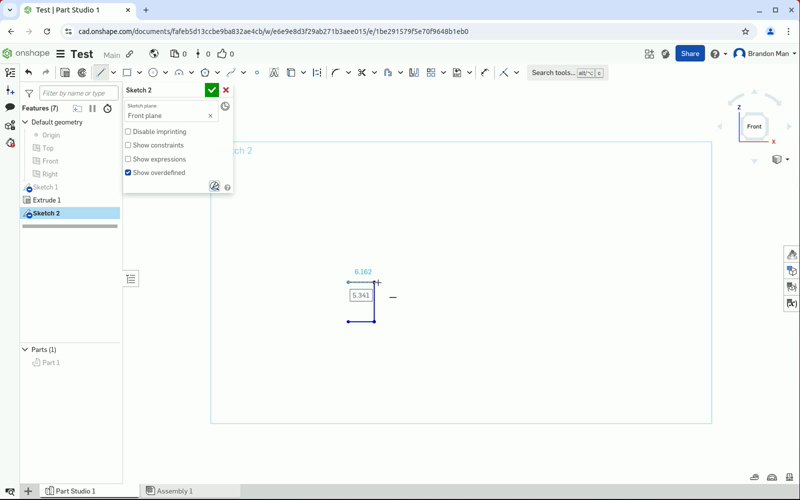
key_down(shift)
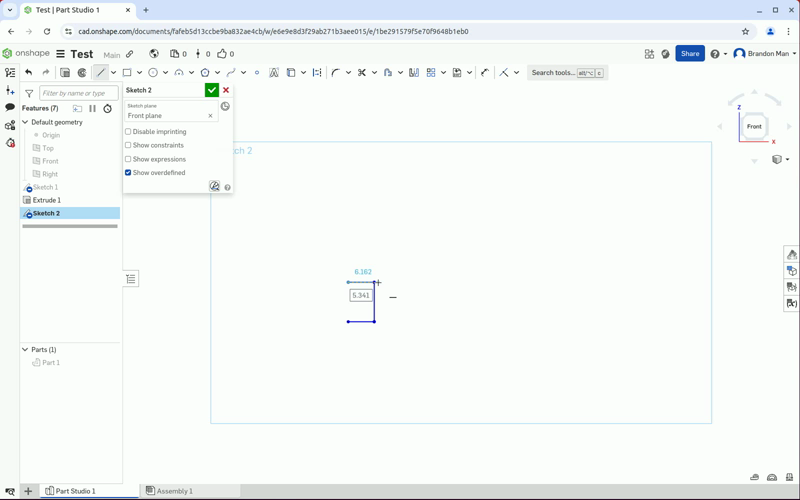
mouse_move(348, 321)
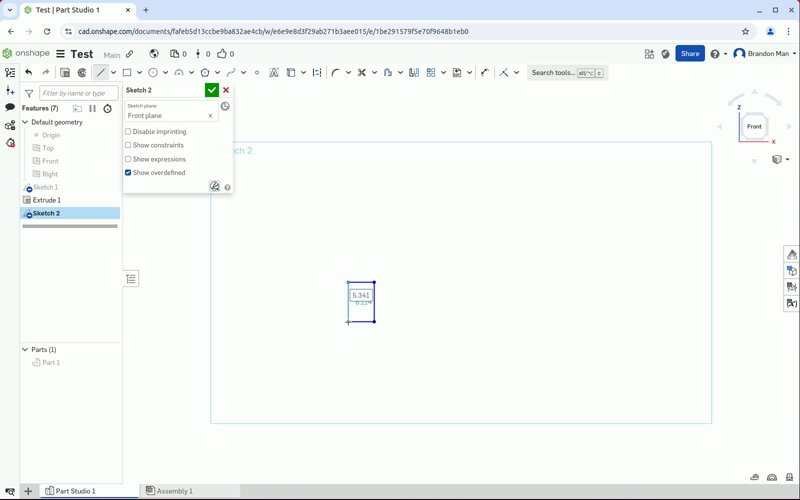
key_up(shift)
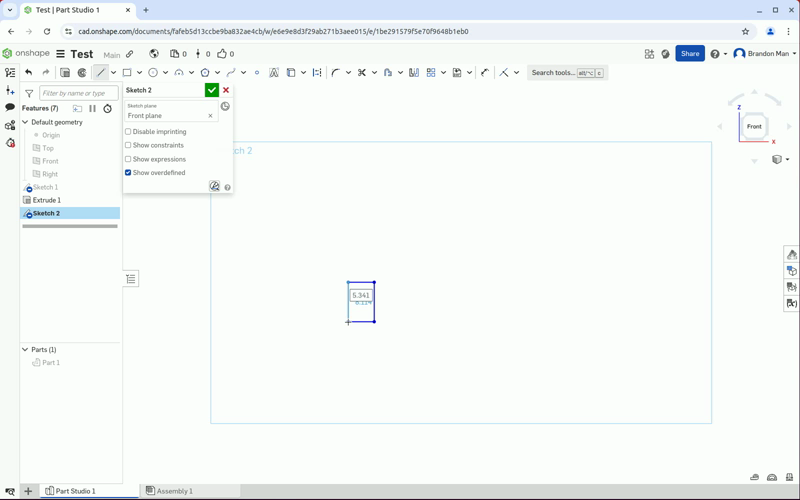
click(348, 321)
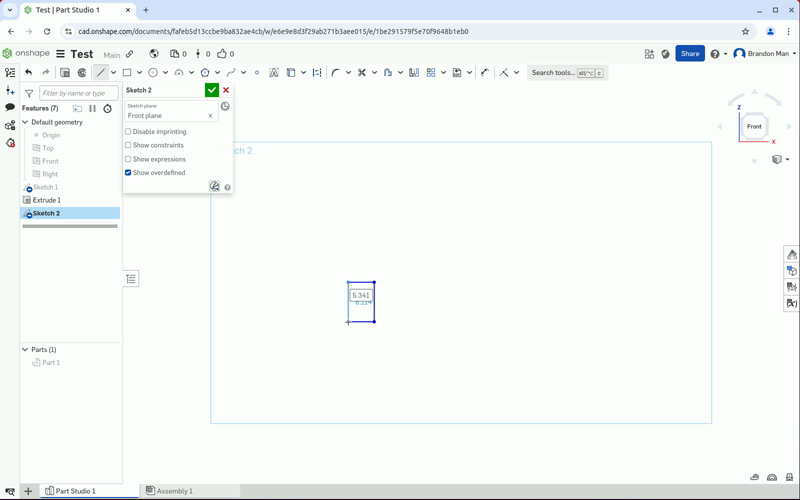
key(esc)
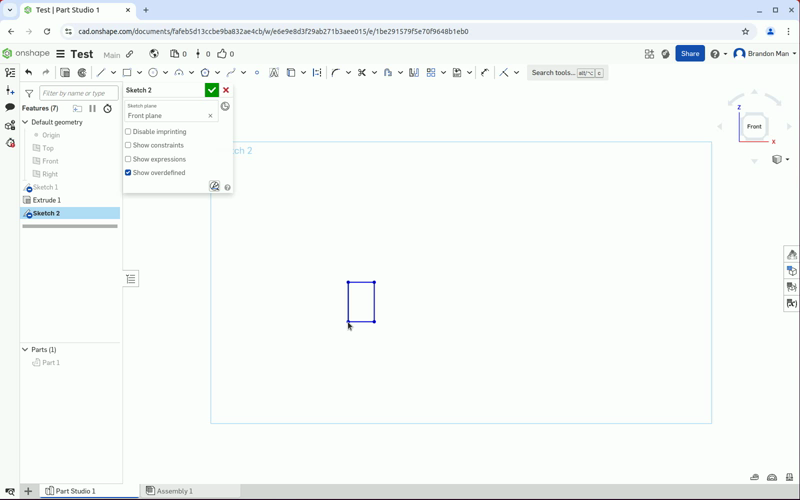
mouse_move(370, 294)
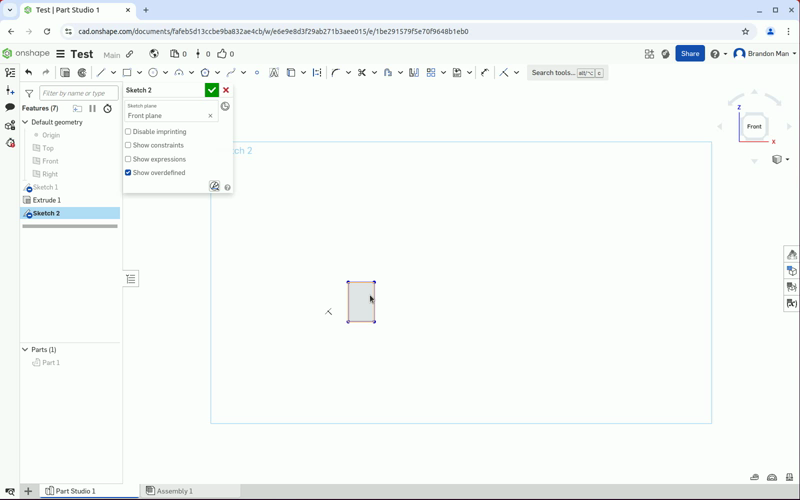
scroll(6)
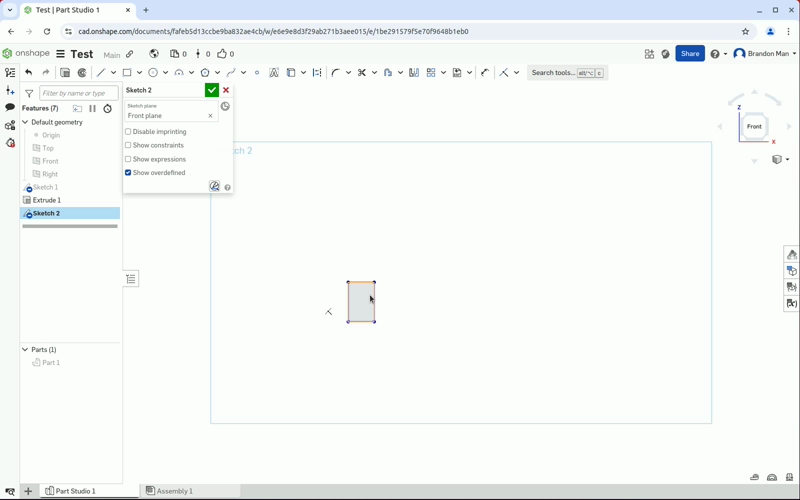
scroll(6)
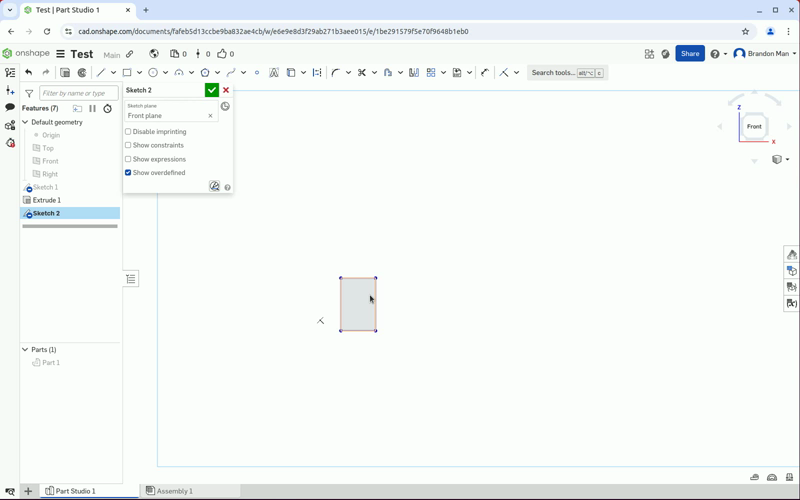
scroll(6)
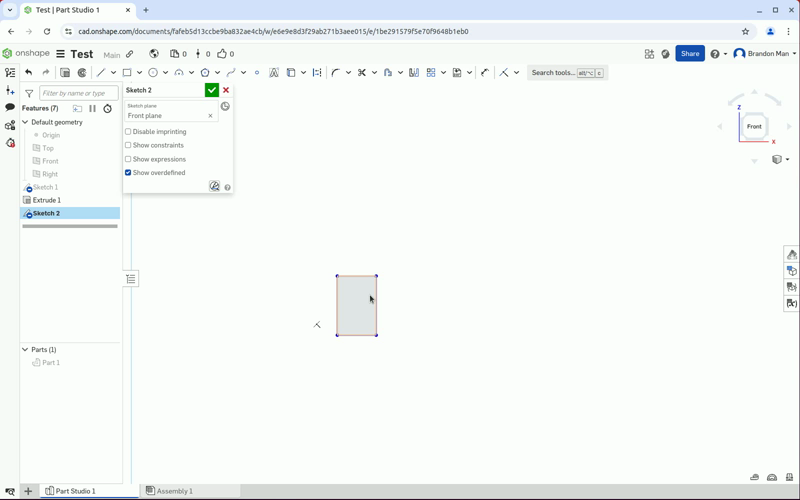
scroll(6)
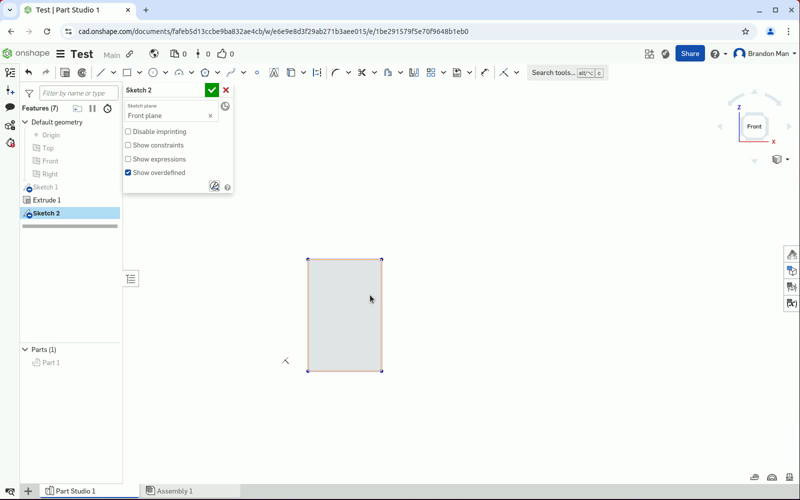
scroll(6)
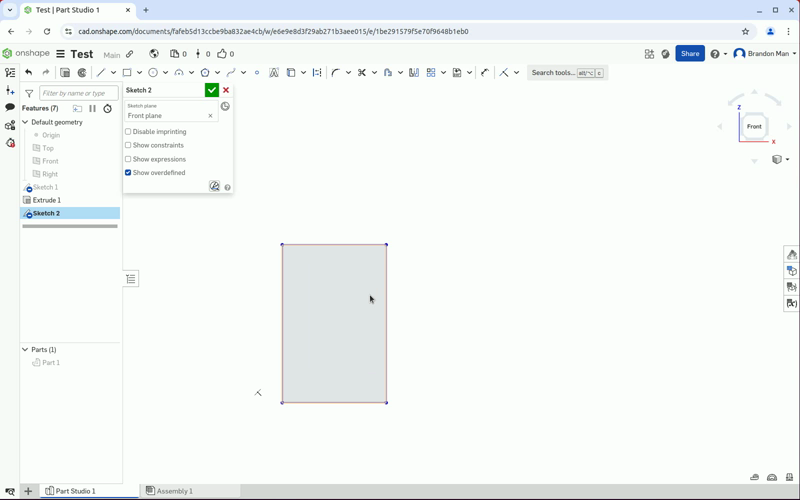
scroll(6)
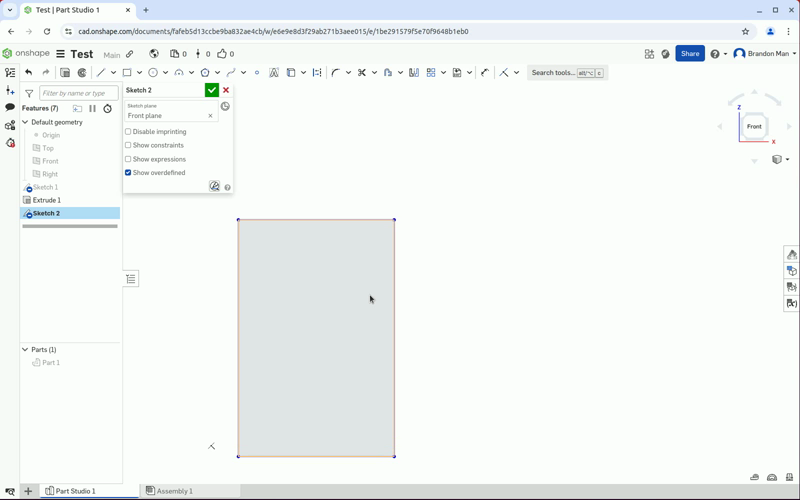
scroll(6)
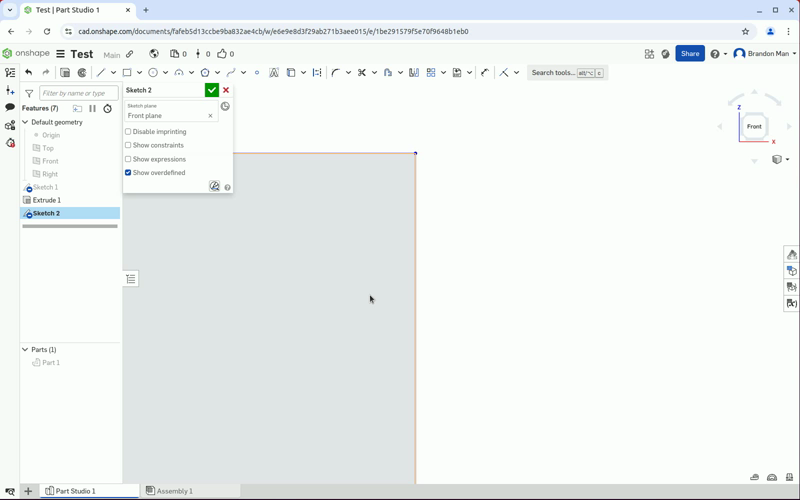
click(370, 294)
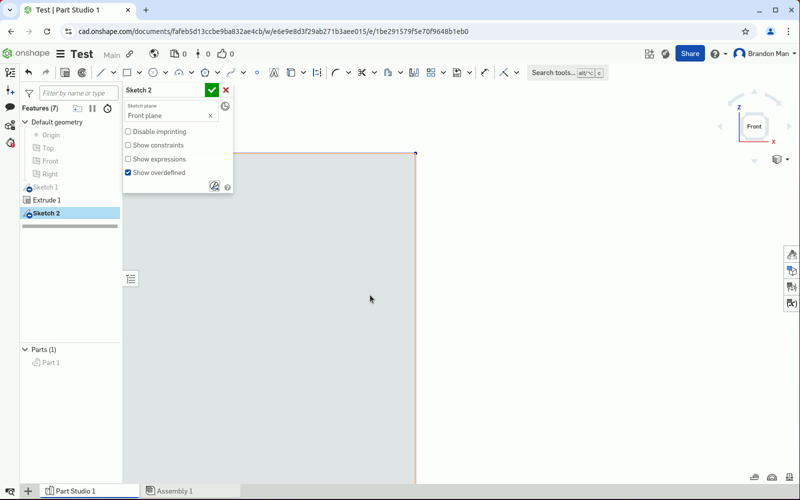
scroll(-6)
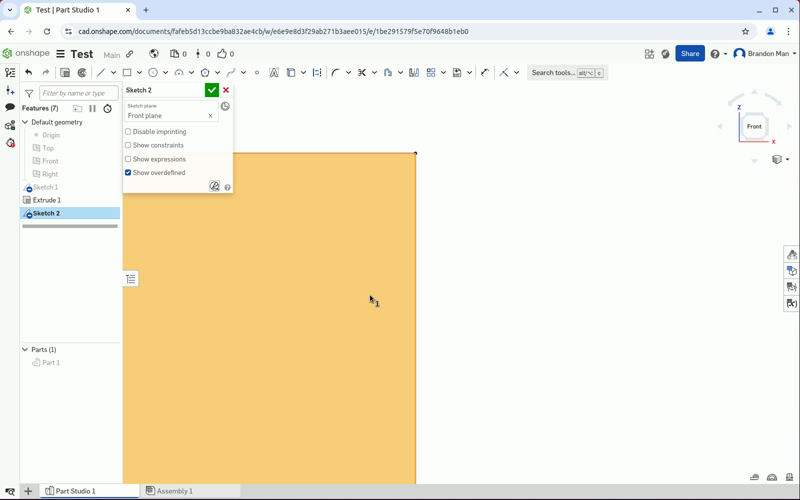
scroll(-6)
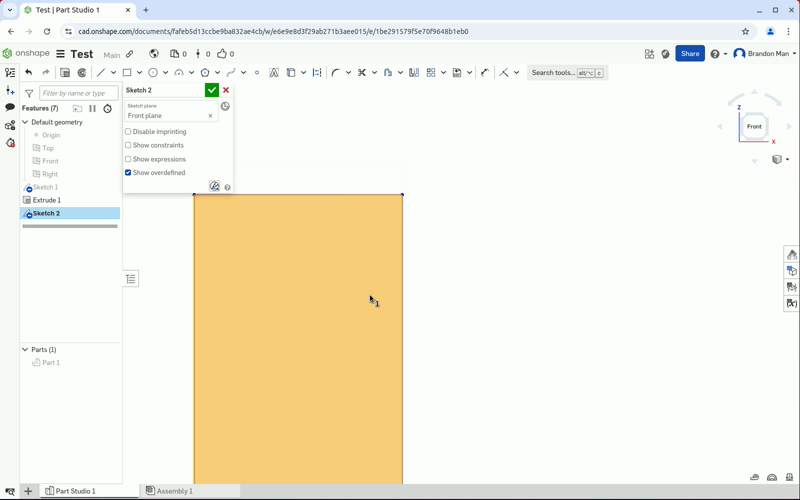
scroll(-6)
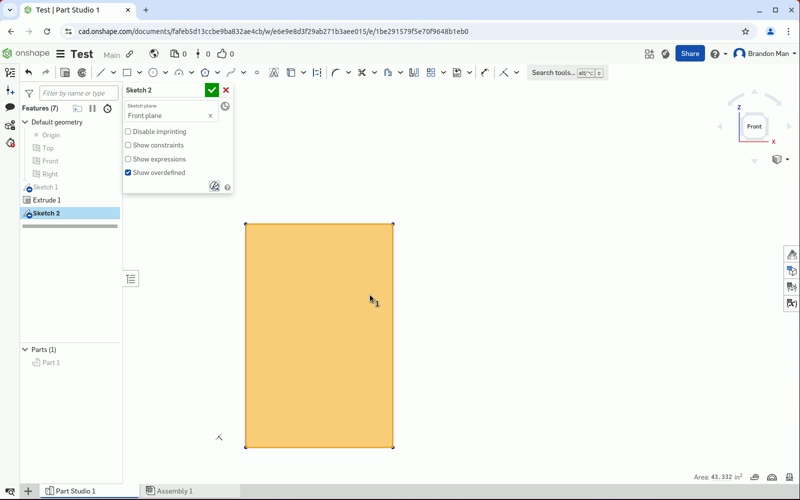
scroll(-6)
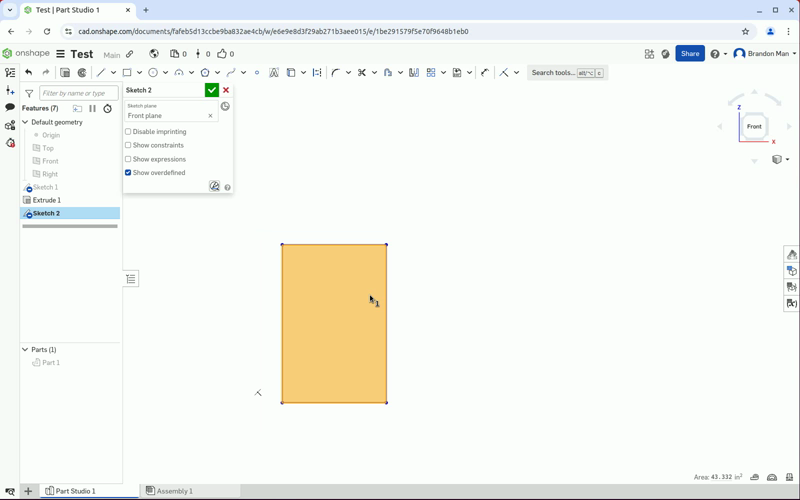
scroll(-6)
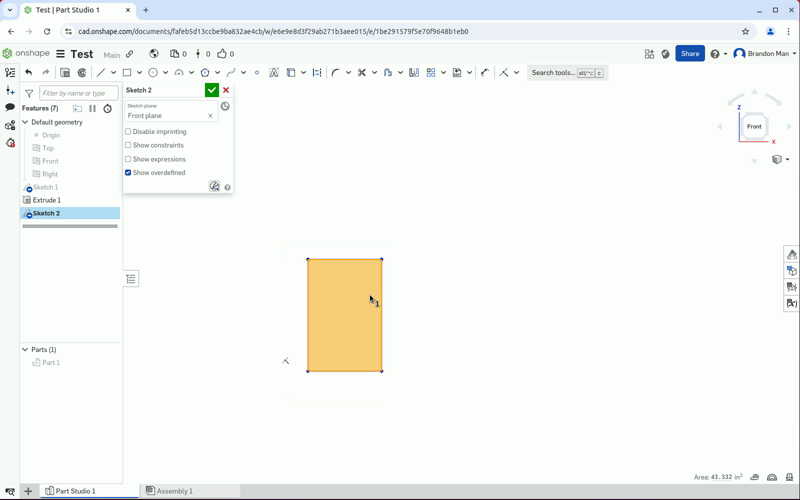
scroll(-6)
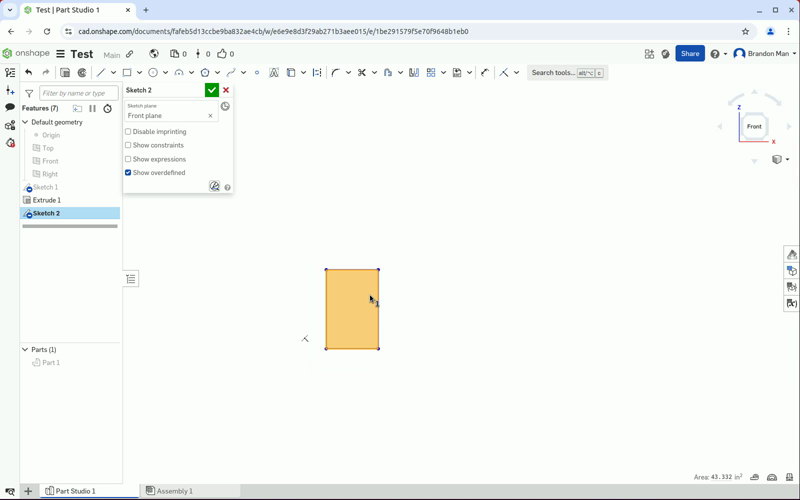
scroll(-6)
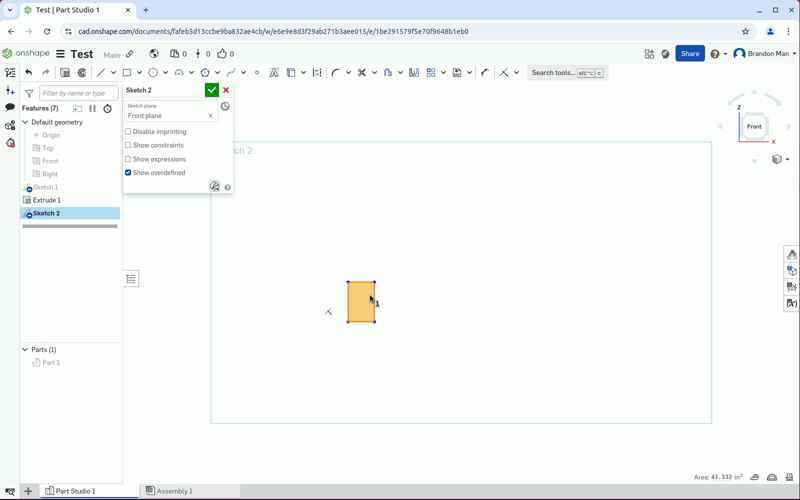
mouse_move(73, 352)
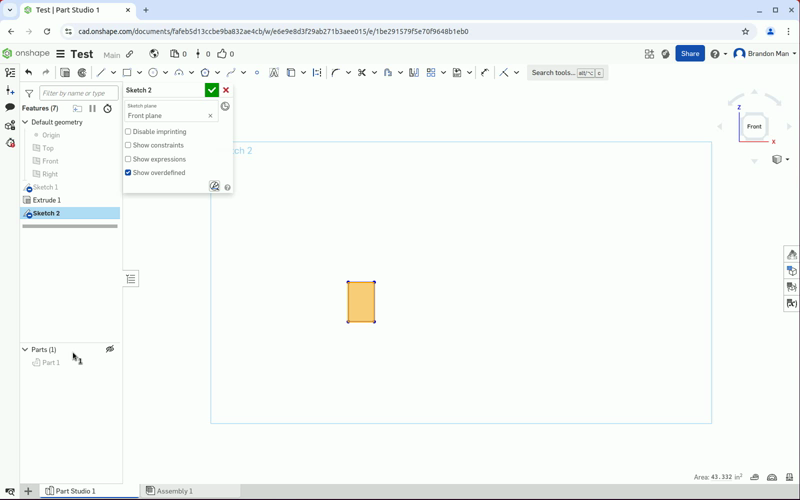
key(shift+y)
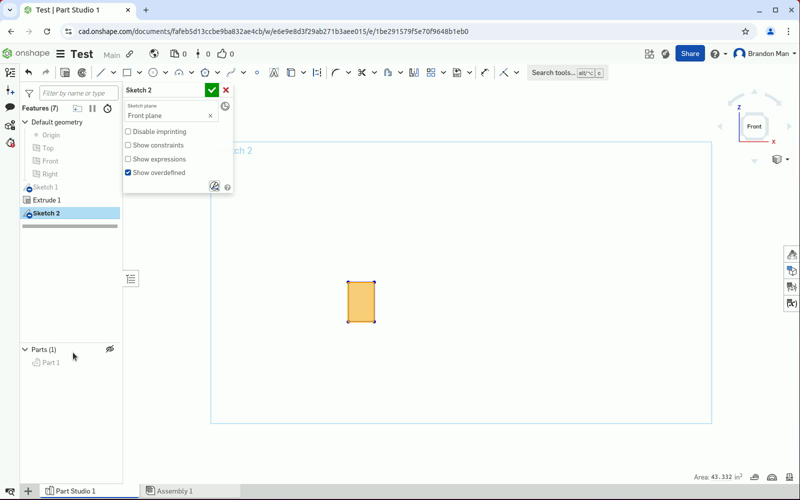
key(shift+e)
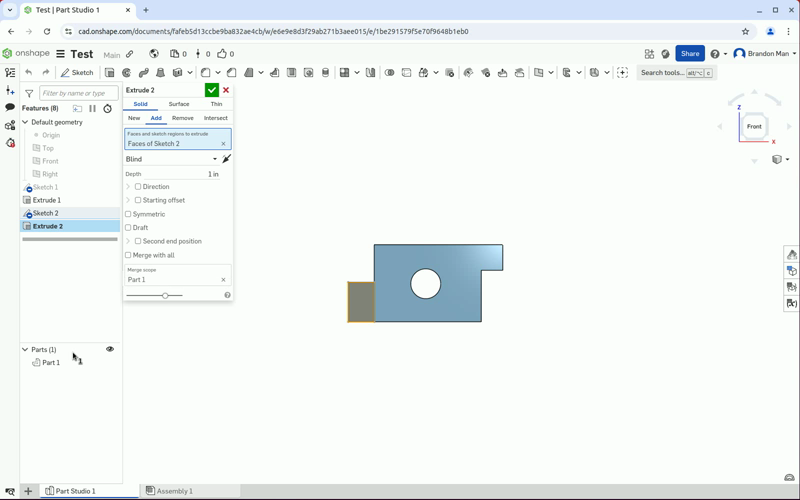
mouse_move(143, 106)
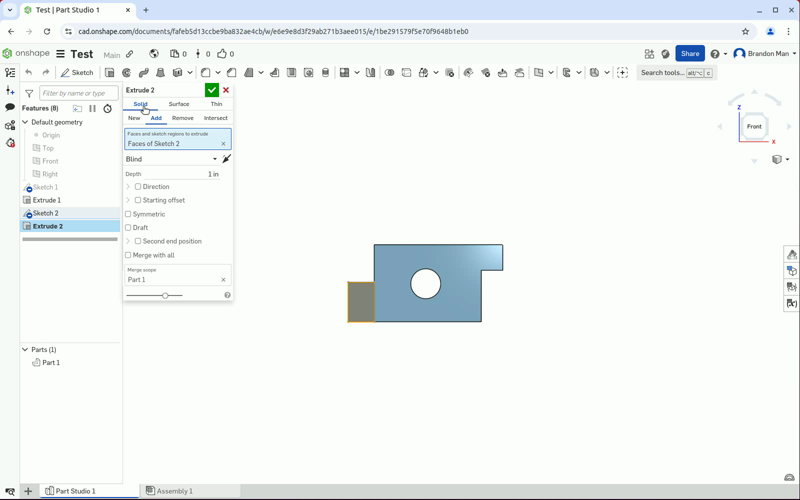
click(143, 106)
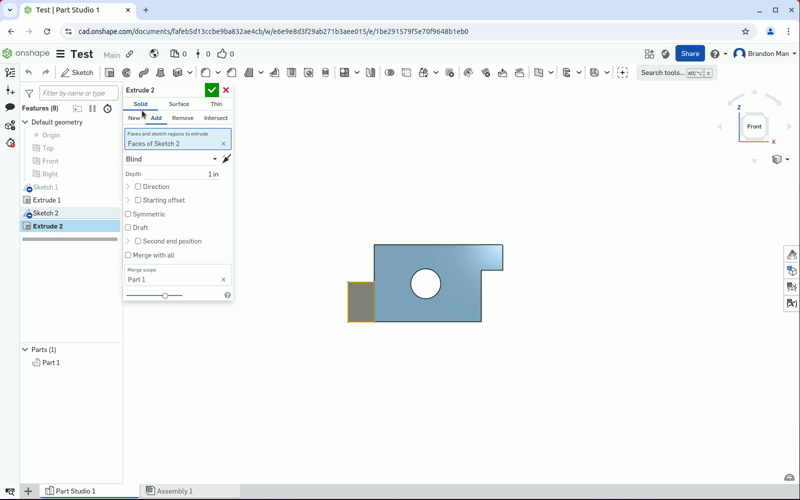
mouse_move(137, 120)
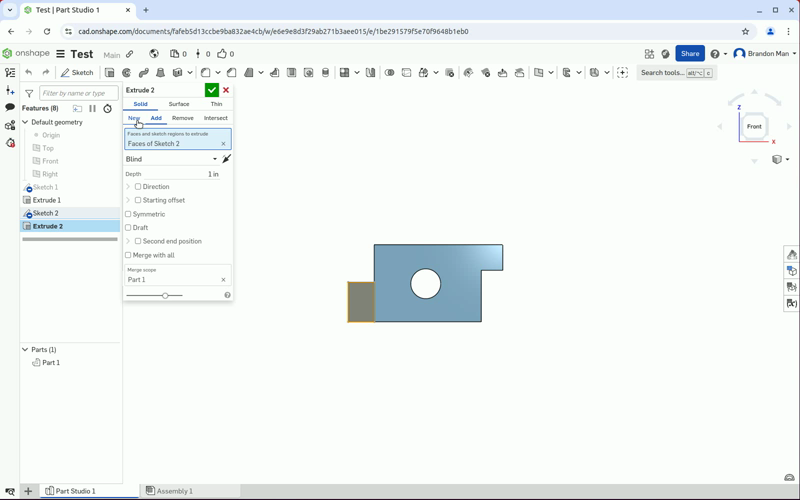
click(137, 120)
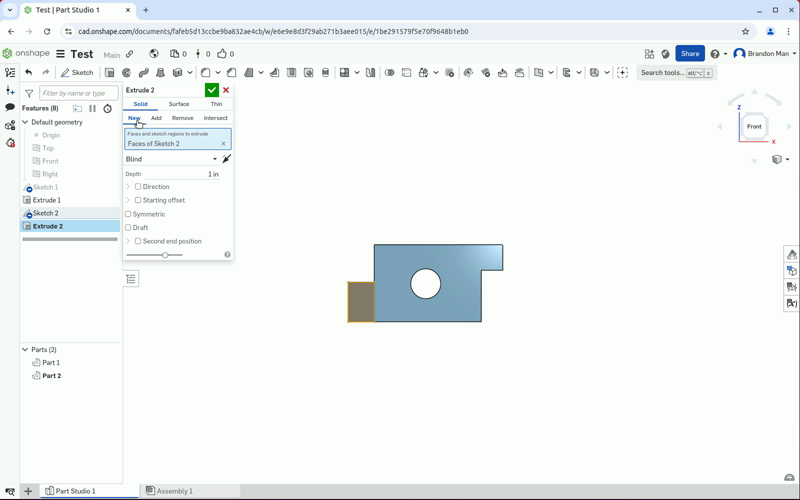
key(tab, 4)
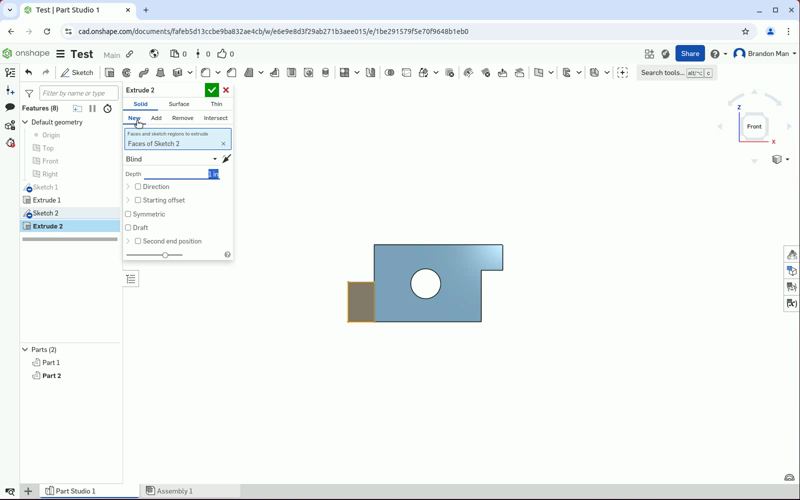
text(6.981)
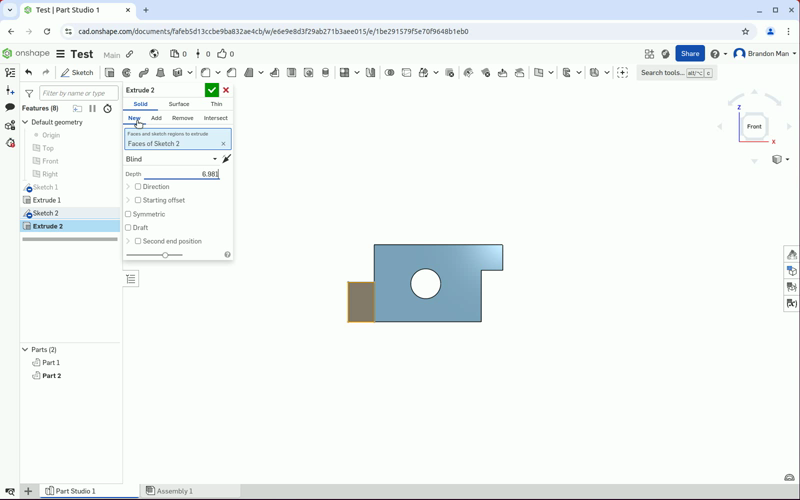
key(enter)
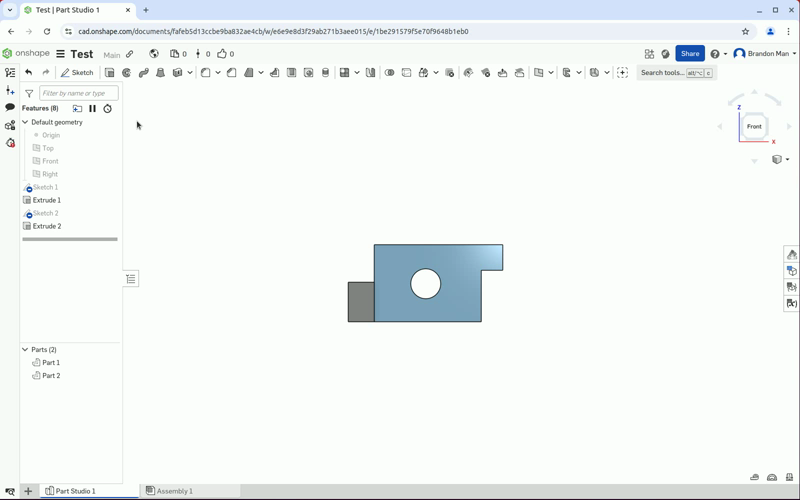
key(shift+h)
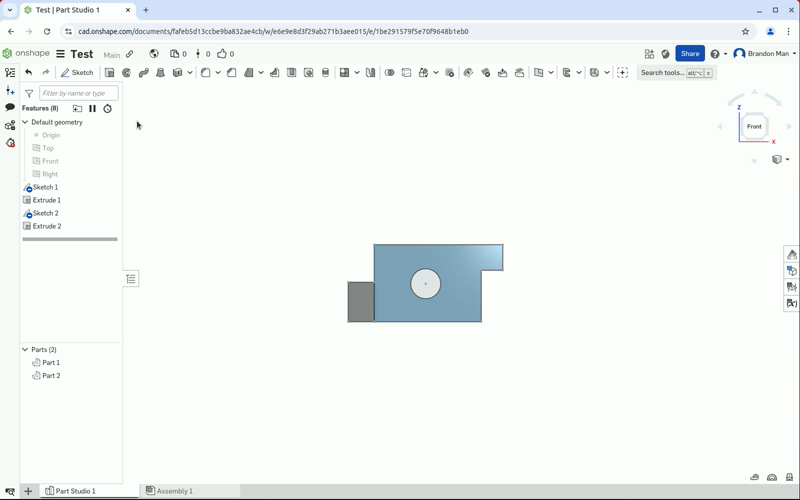
key(shift+h)
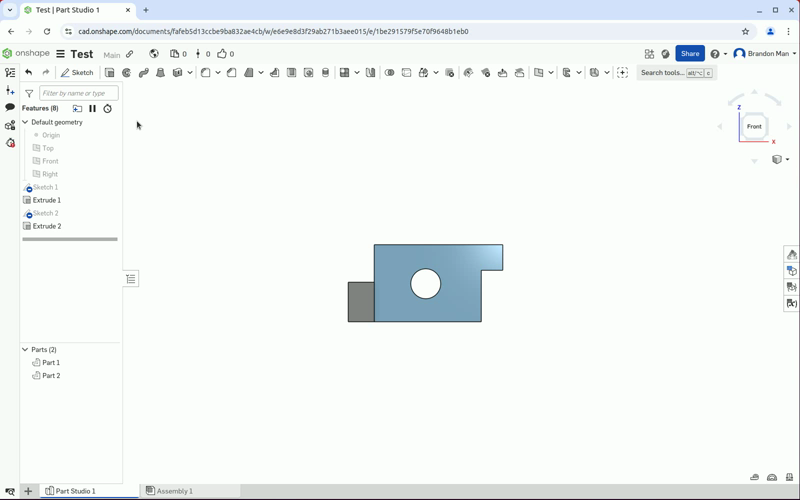
mouse_move(73, 189)
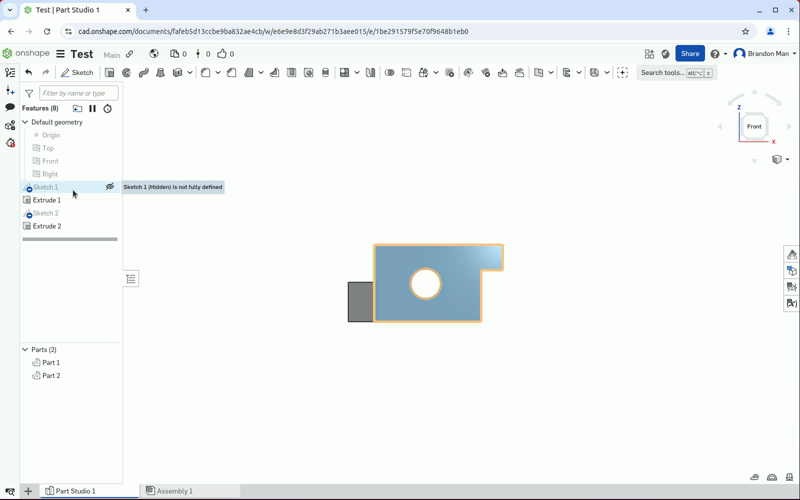
click(73, 189)
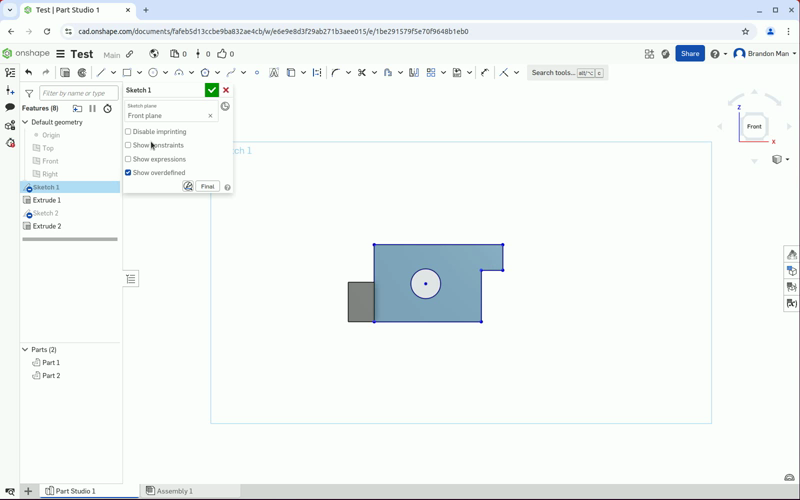
mouse_move(229, 92)
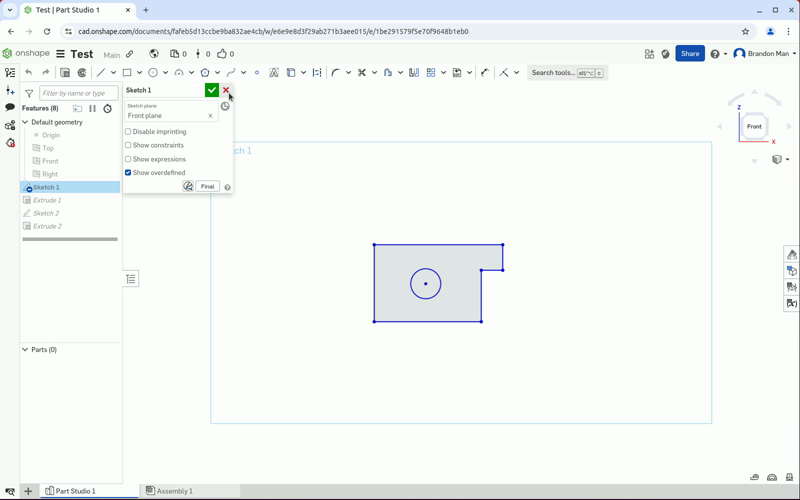
click(229, 92)
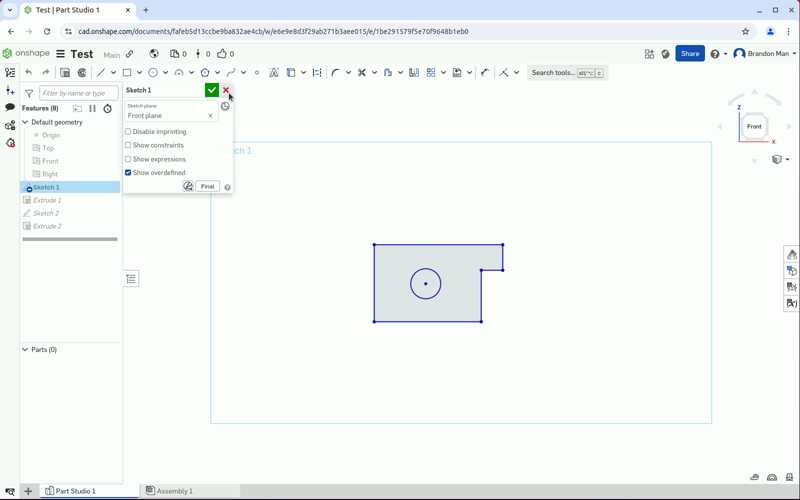
key(shift+s)
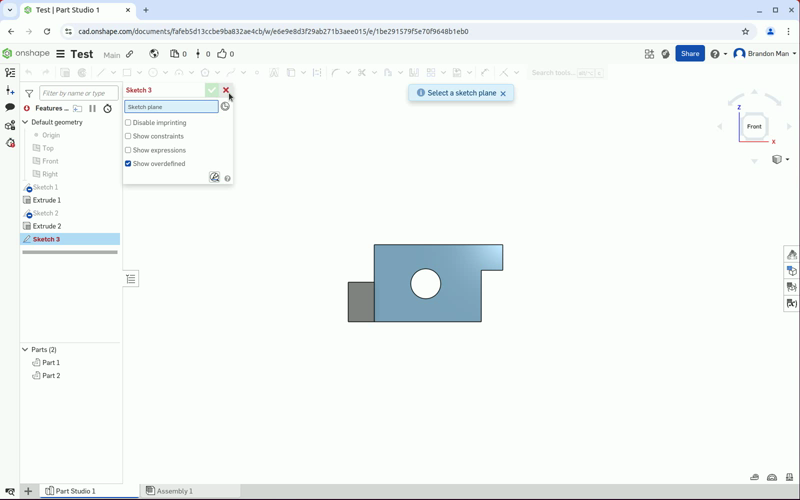
mouse_move(73, 163)
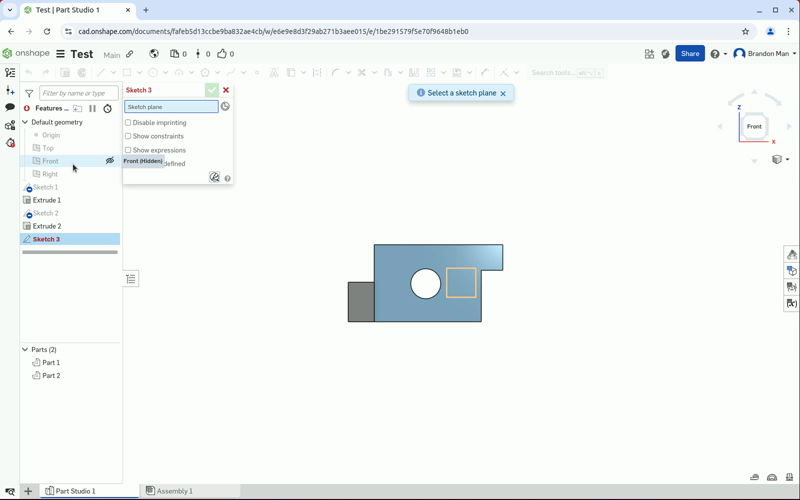
click(73, 163)
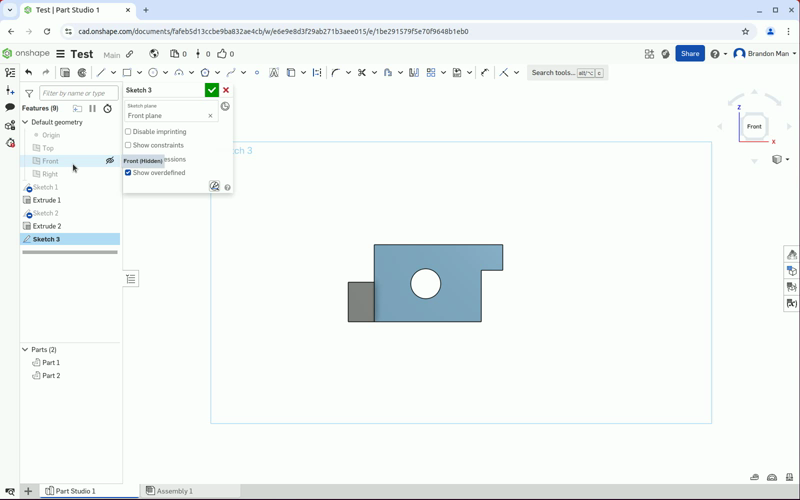
mouse_move(73, 352)
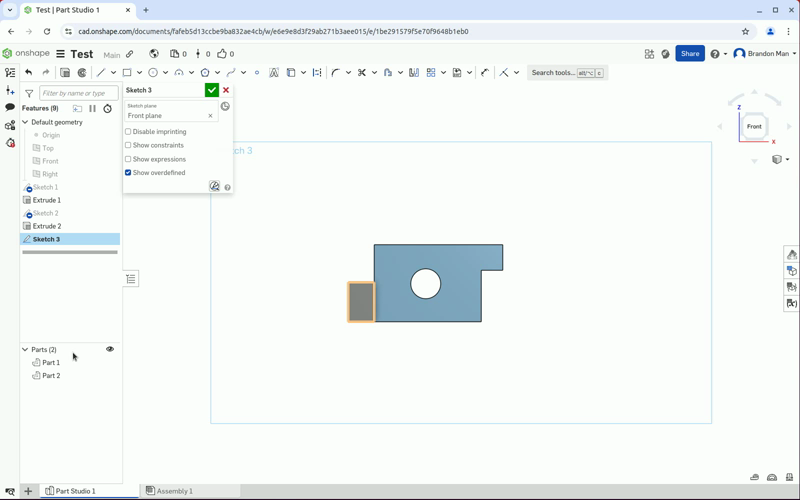
key(y)
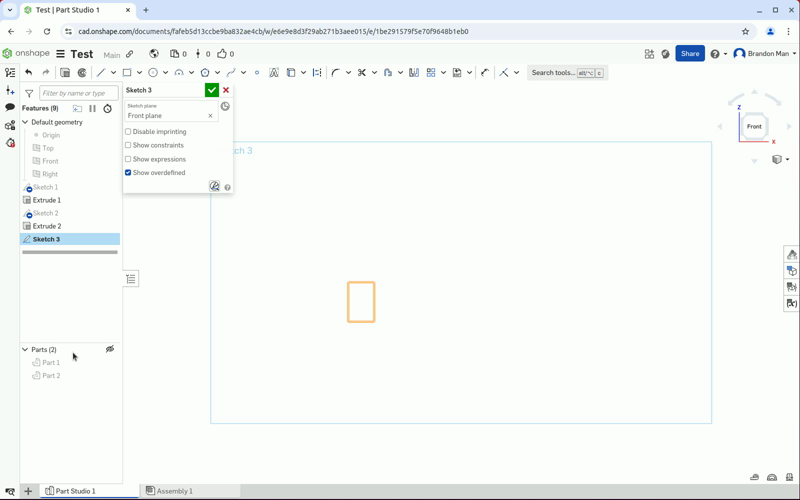
key(l)
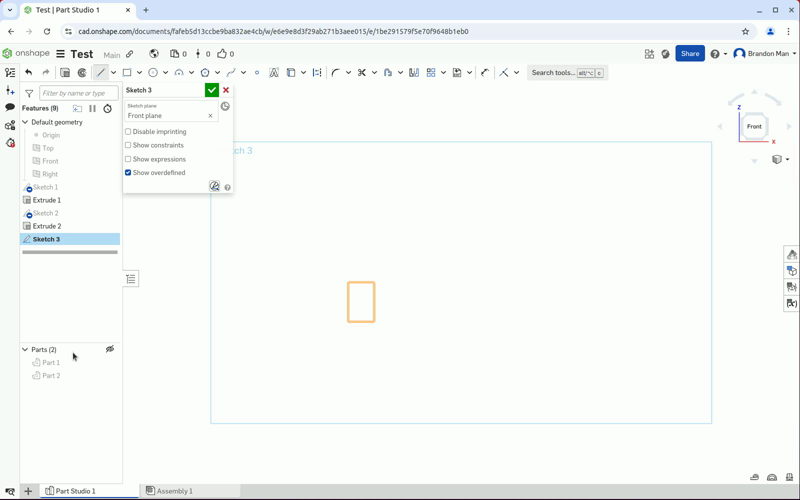
key_down(shift)
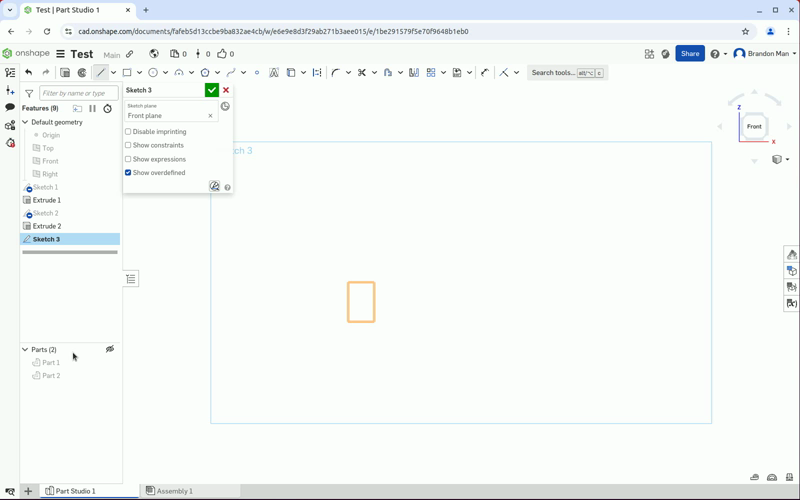
mouse_move(348, 282)
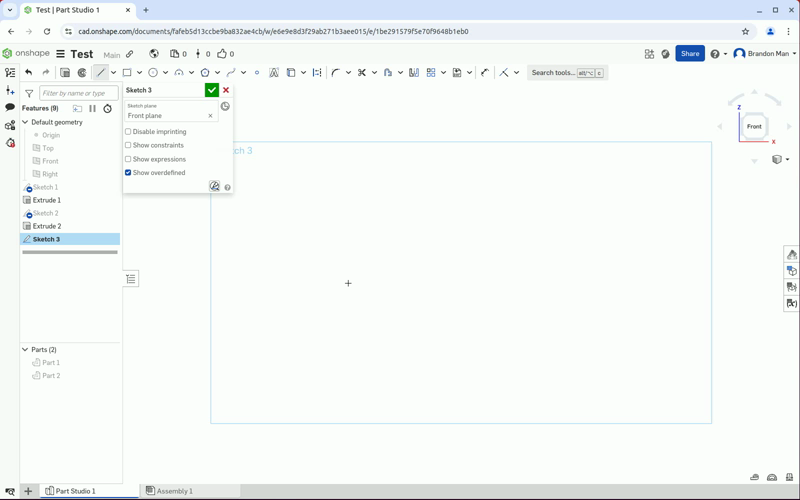
click(348, 282)
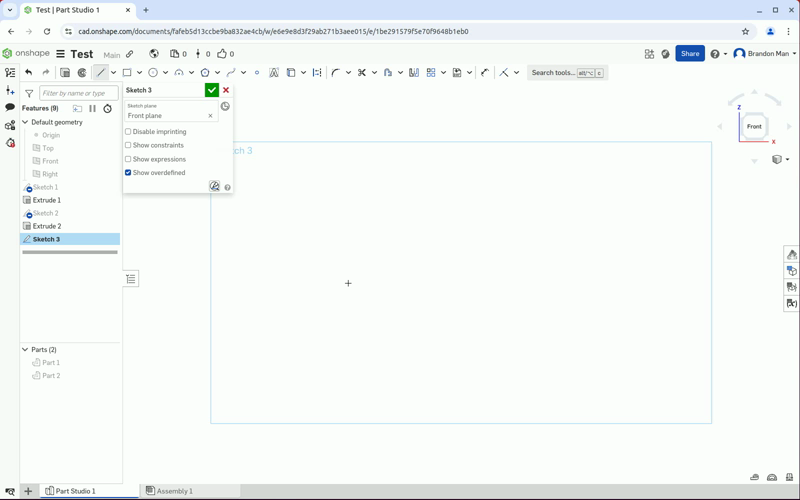
key_up(shift)
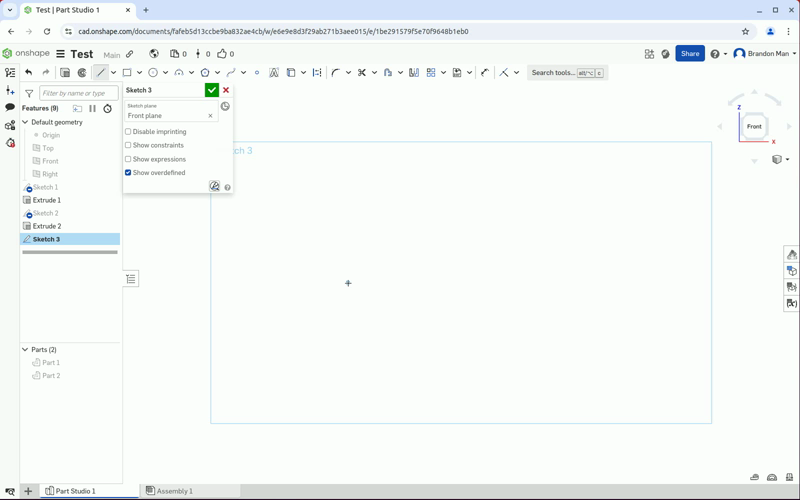
key_down(shift)
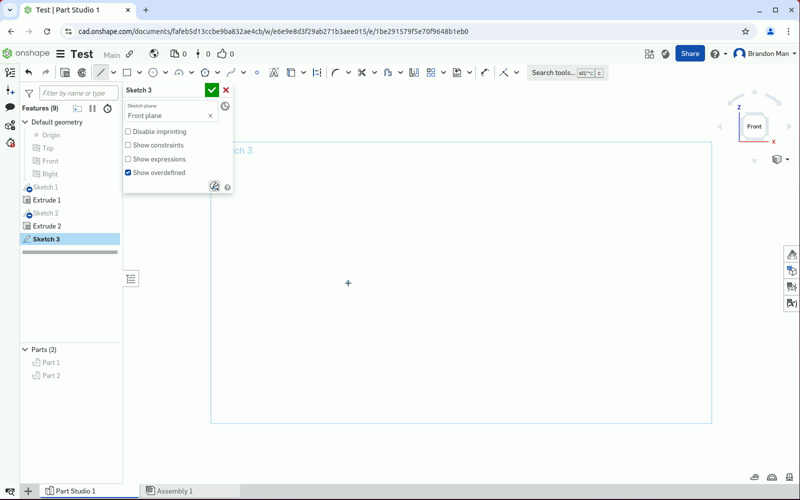
mouse_move(378, 282)
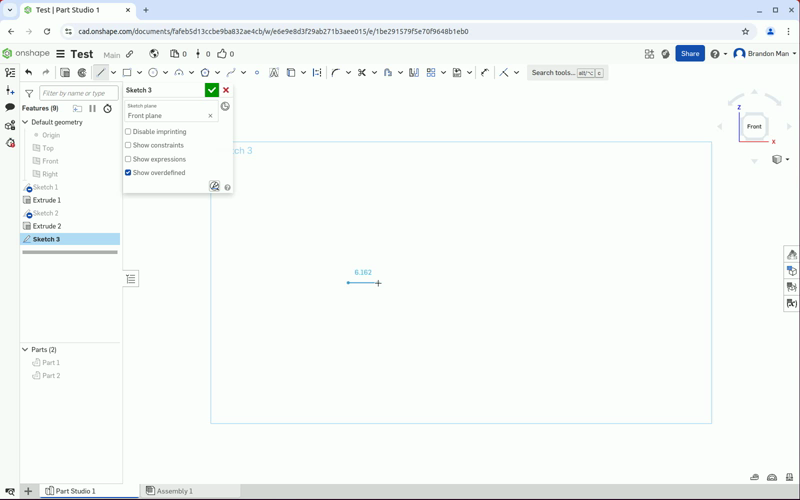
mouse_move(374, 282)
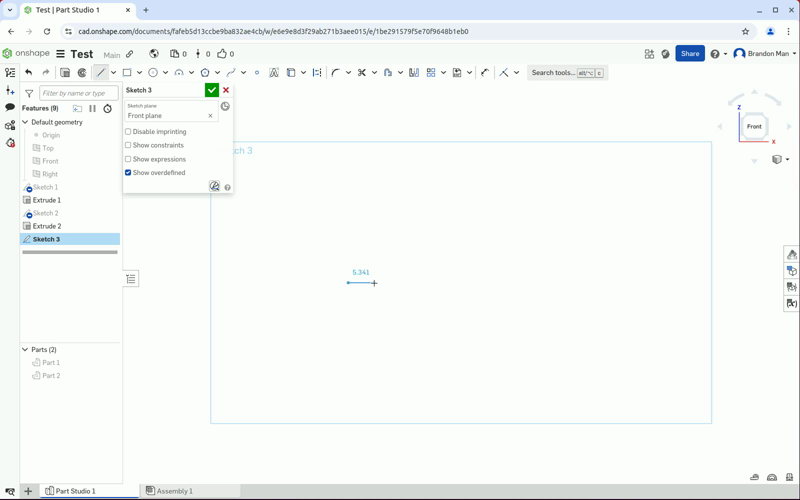
click(374, 282)
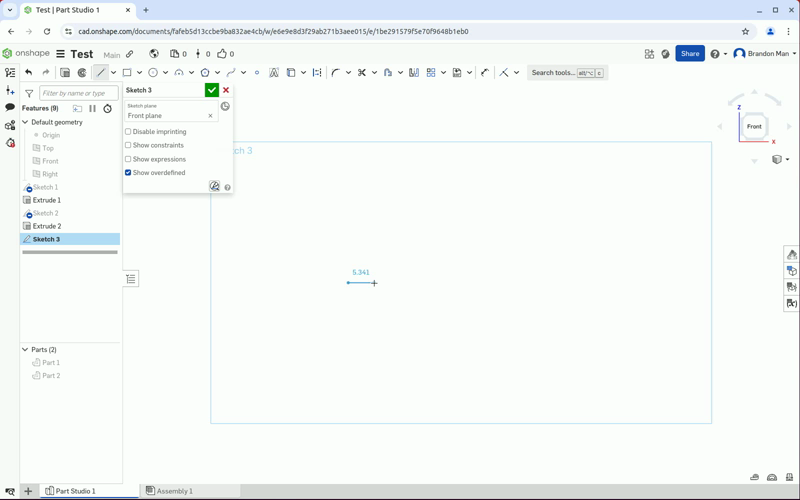
key_up(shift)
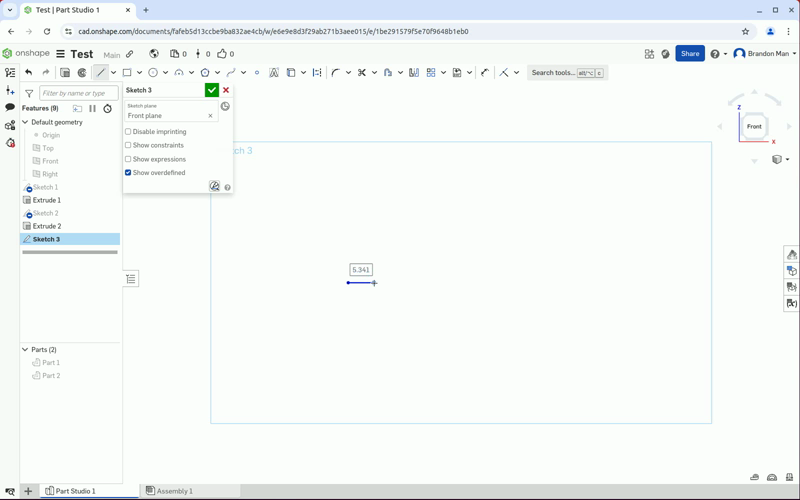
key_down(shift)
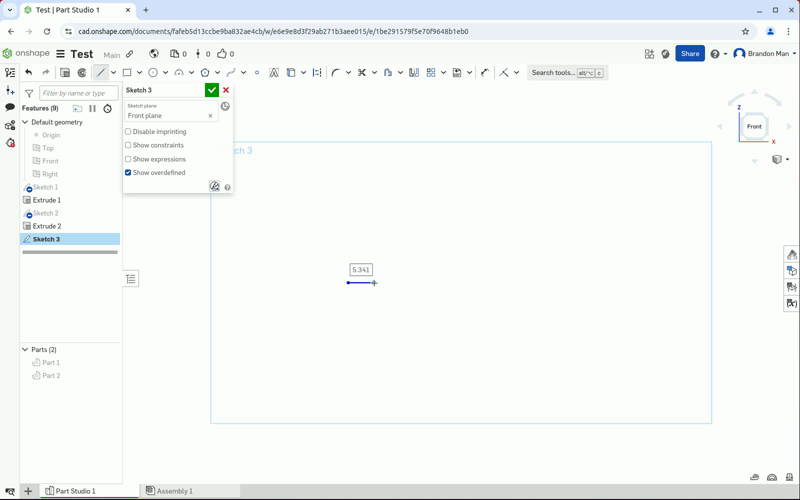
mouse_move(404, 282)
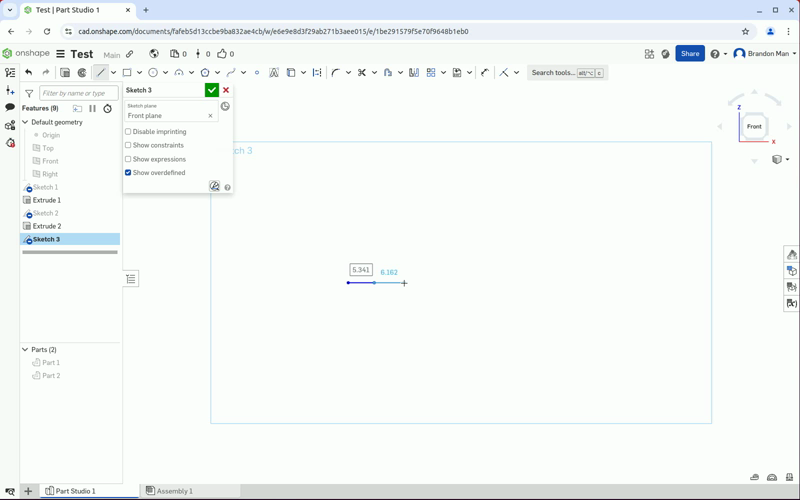
mouse_move(374, 243)
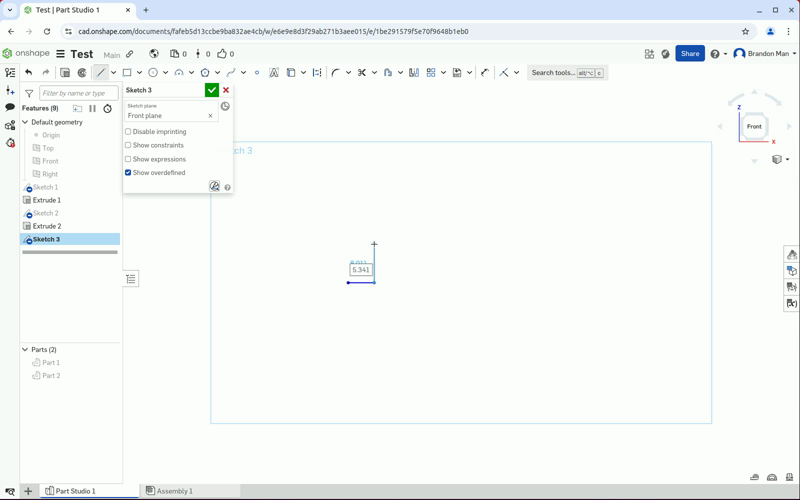
click(374, 243)
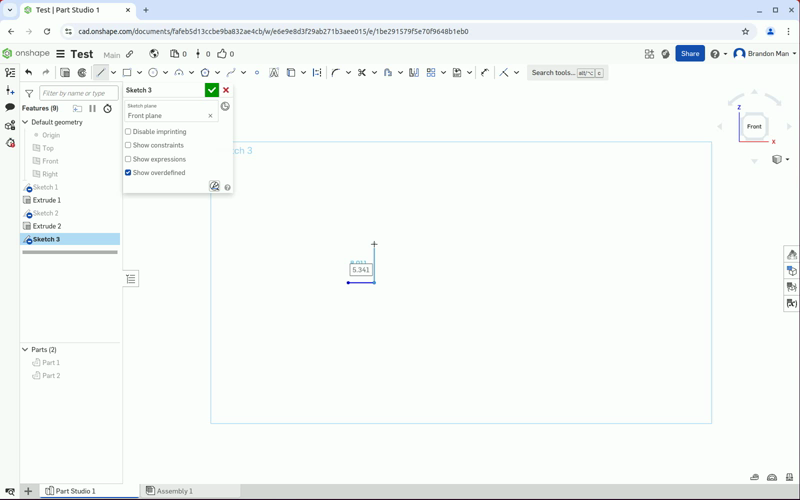
key_up(shift)
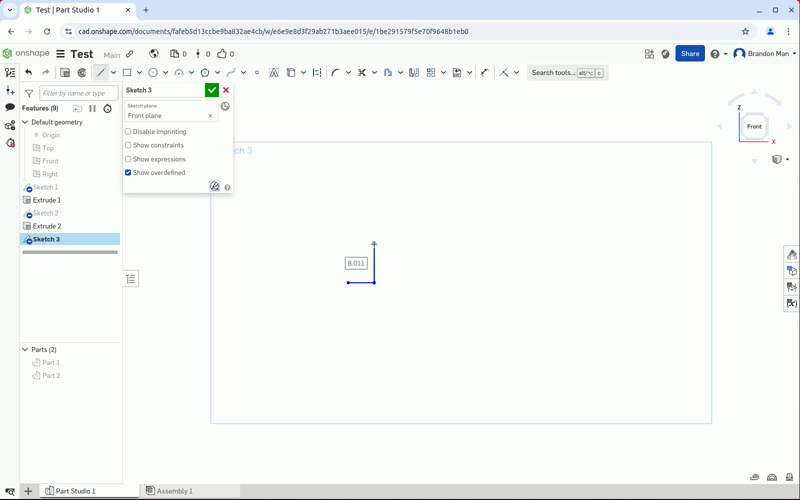
key_down(shift)
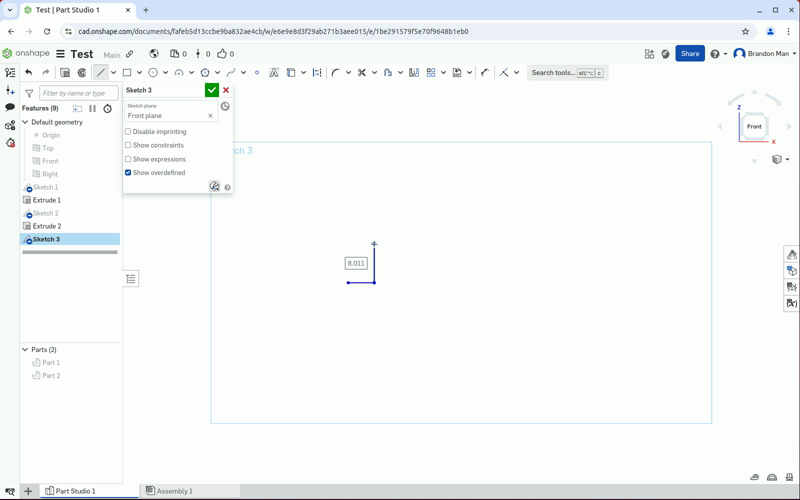
mouse_move(404, 243)
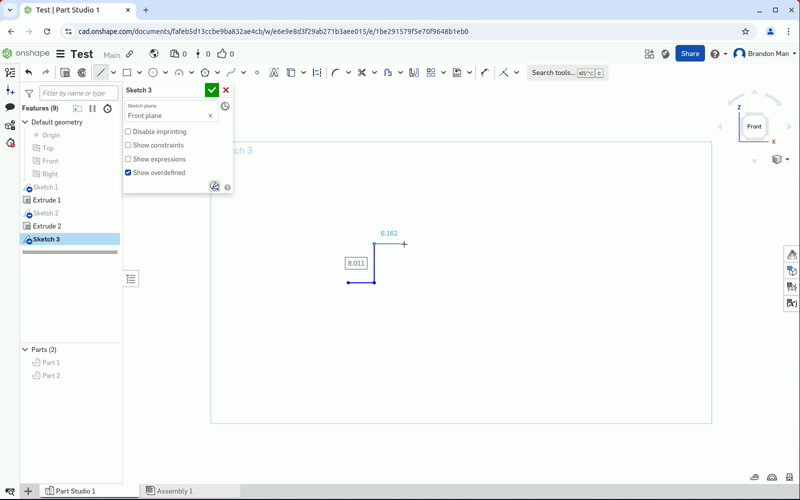
mouse_move(348, 243)
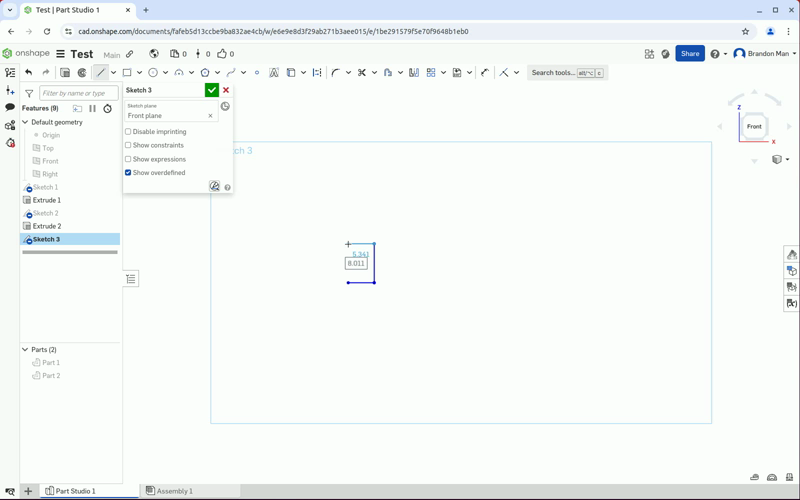
click(348, 243)
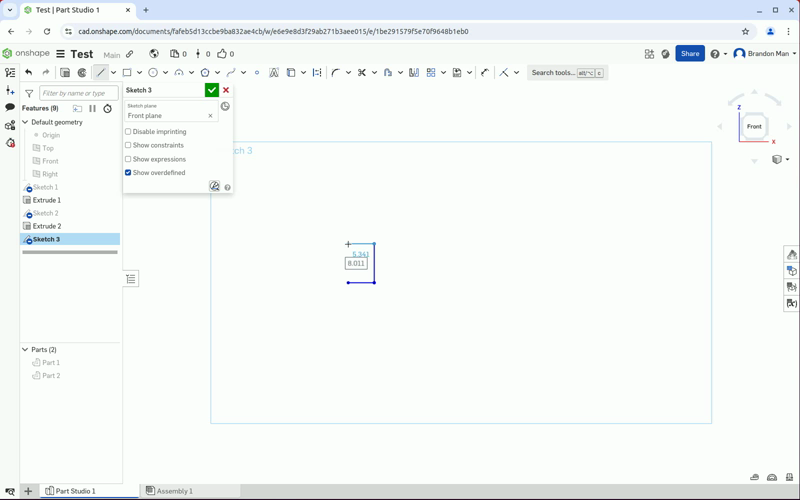
key_up(shift)
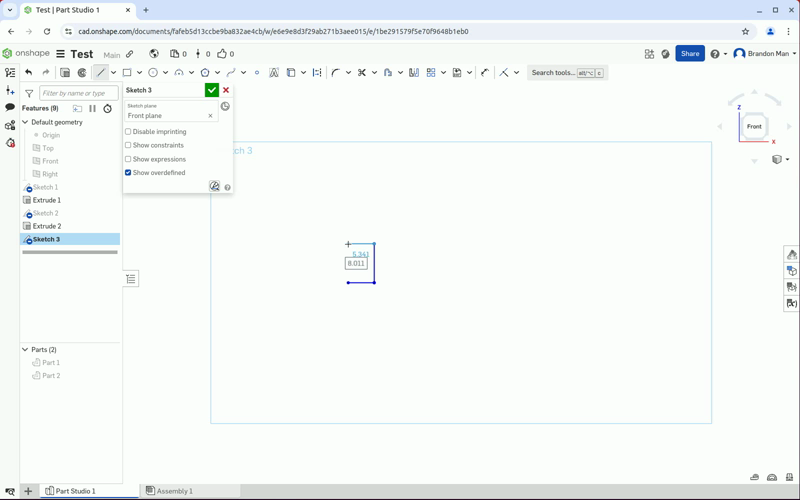
mouse_move(378, 243)
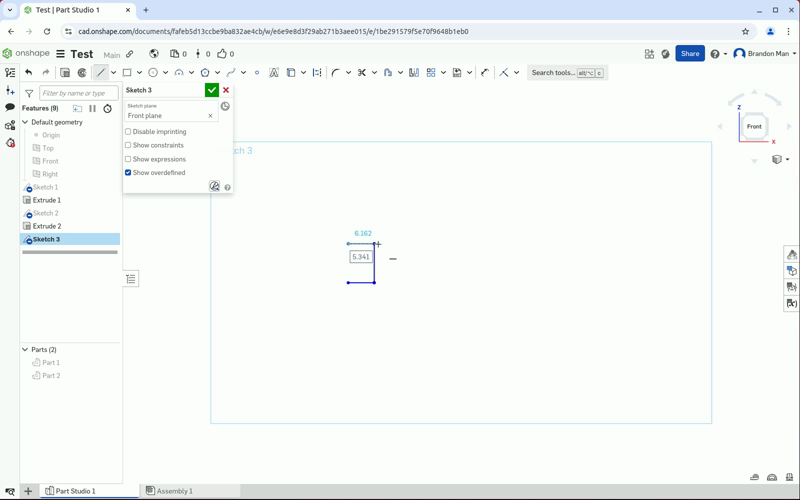
key_down(shift)
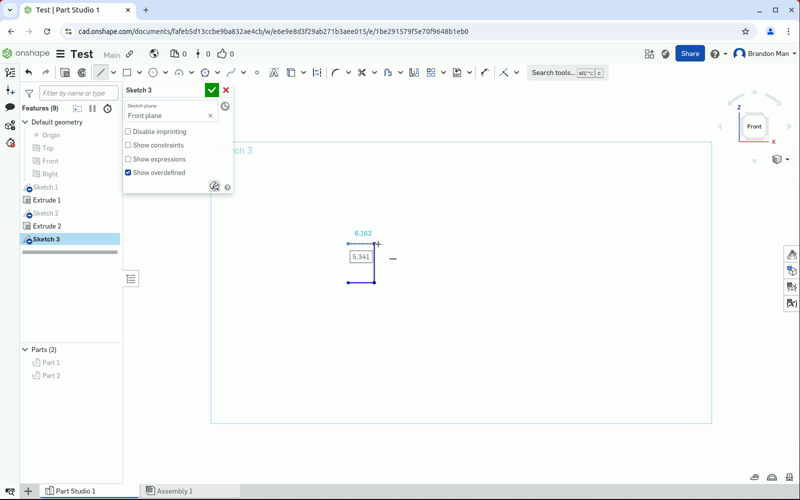
mouse_move(348, 282)
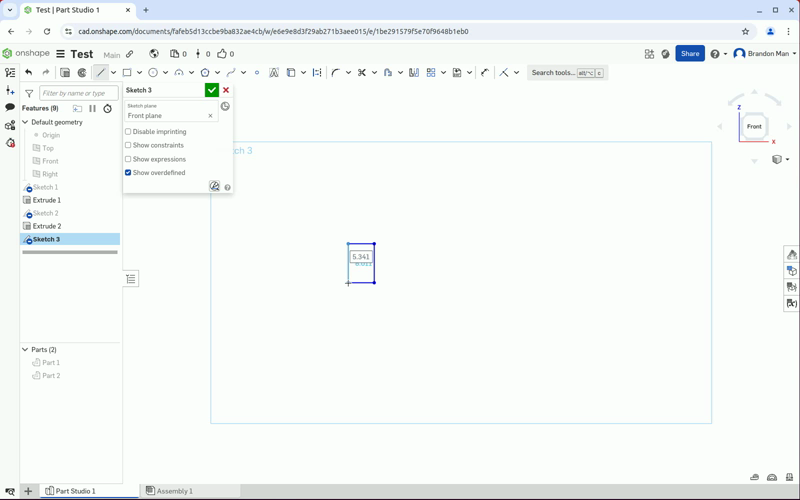
key_up(shift)
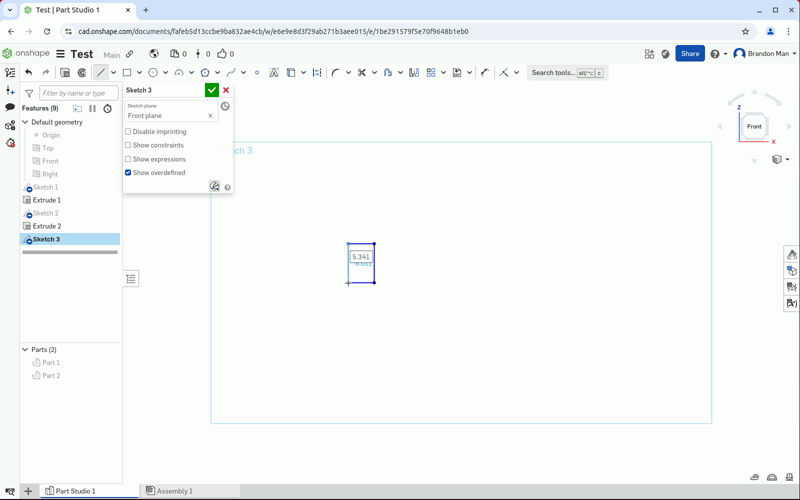
click(348, 282)
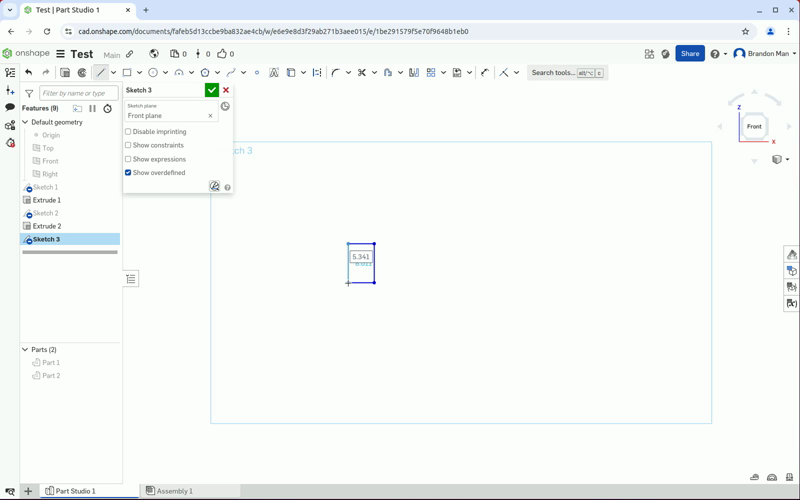
key(esc)
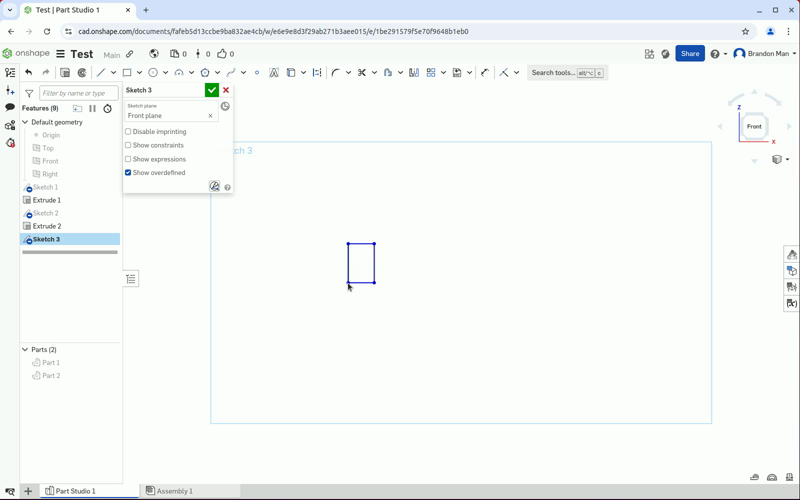
mouse_move(366, 257)
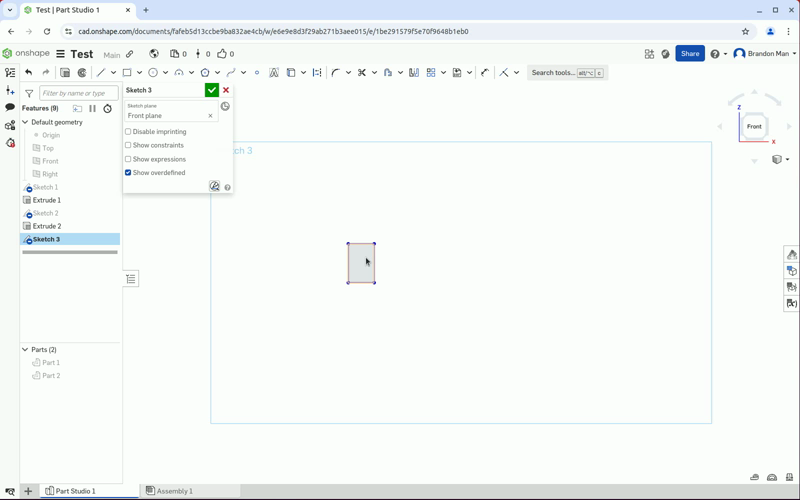
scroll(6)
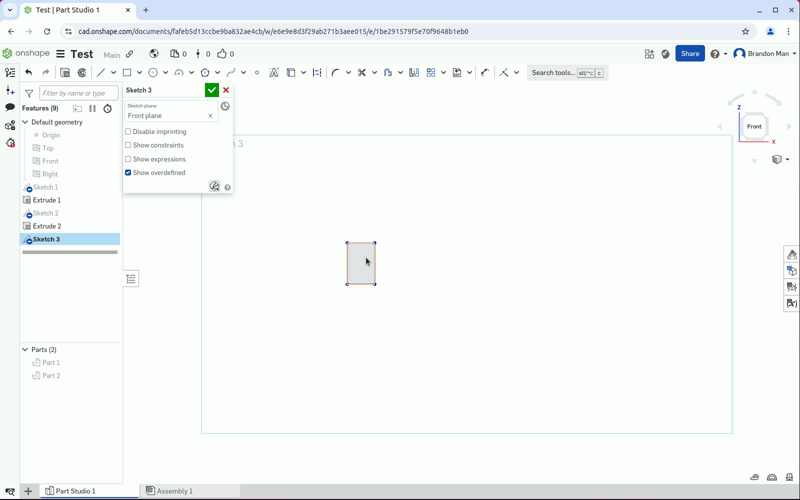
scroll(6)
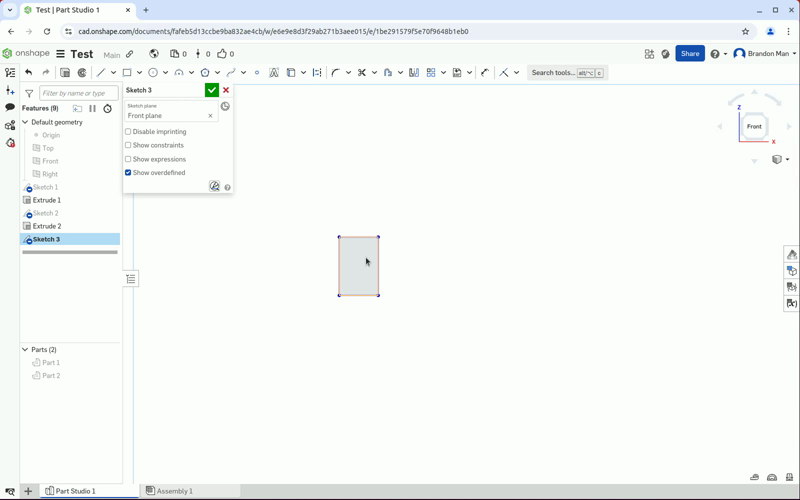
scroll(6)
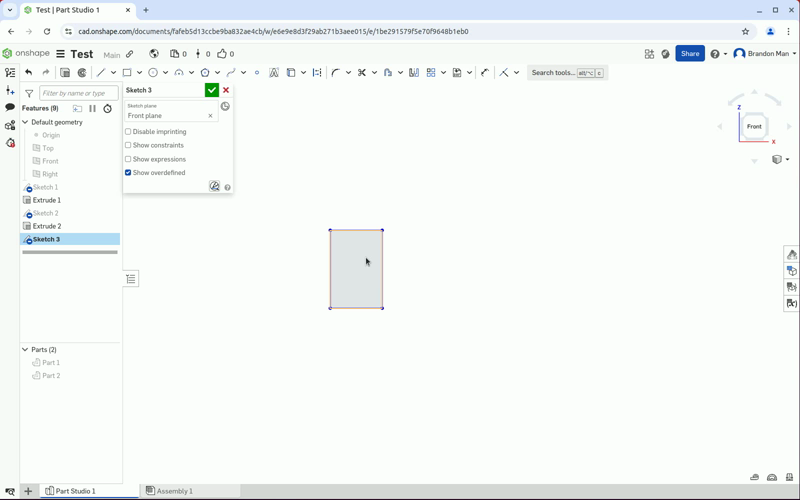
scroll(6)
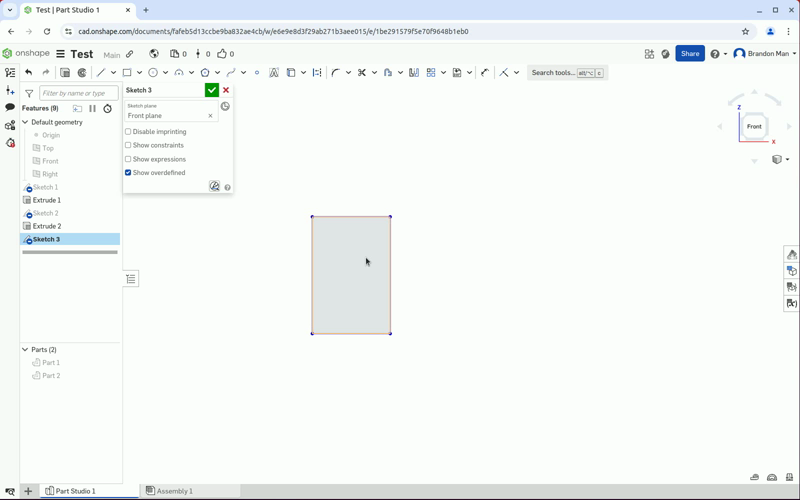
scroll(6)
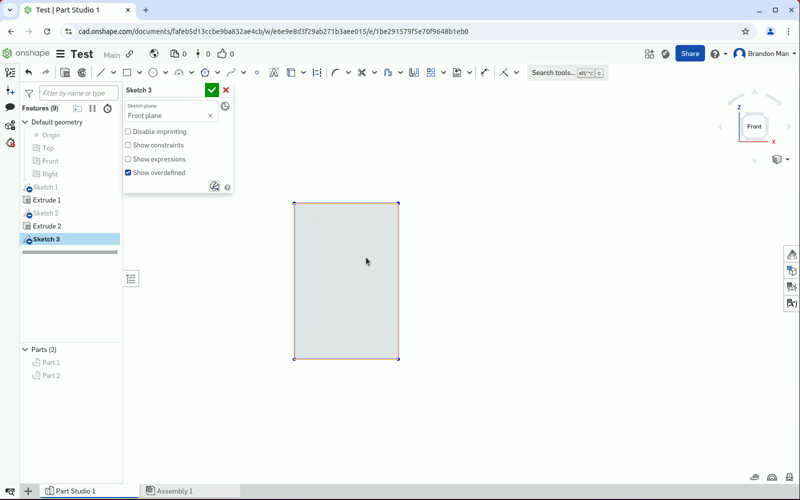
scroll(6)
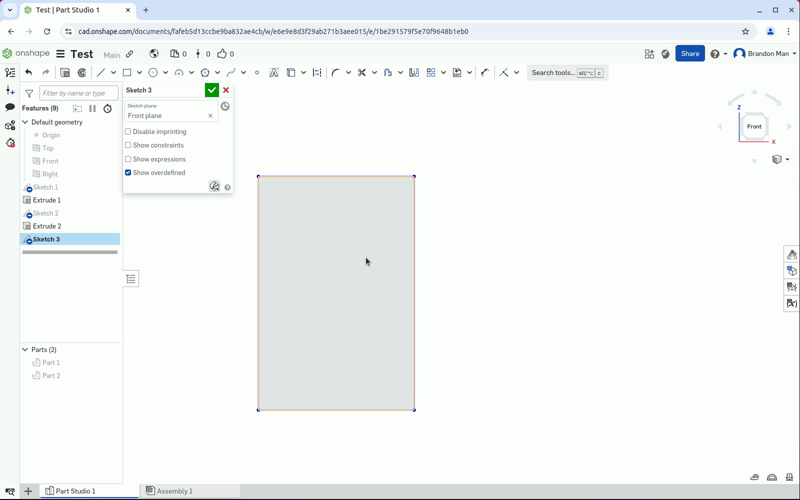
scroll(6)
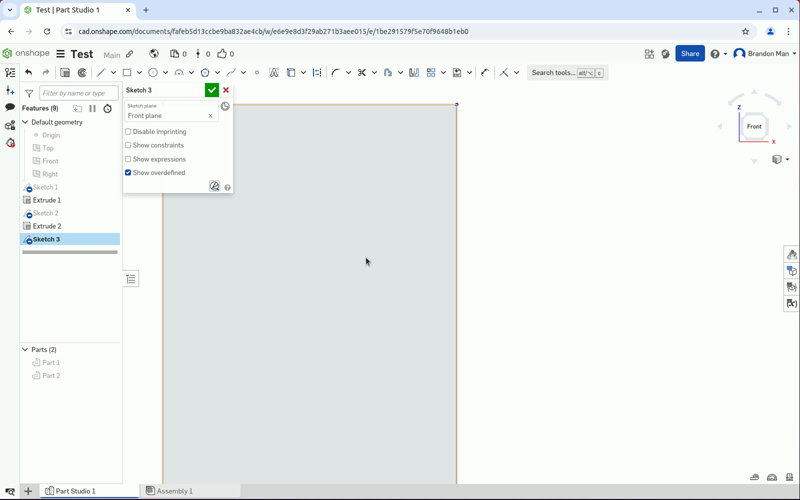
click(366, 257)
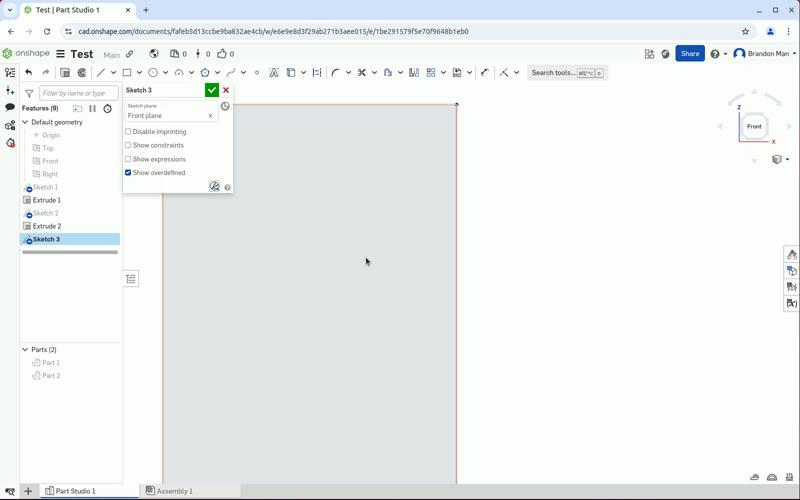
scroll(-6)
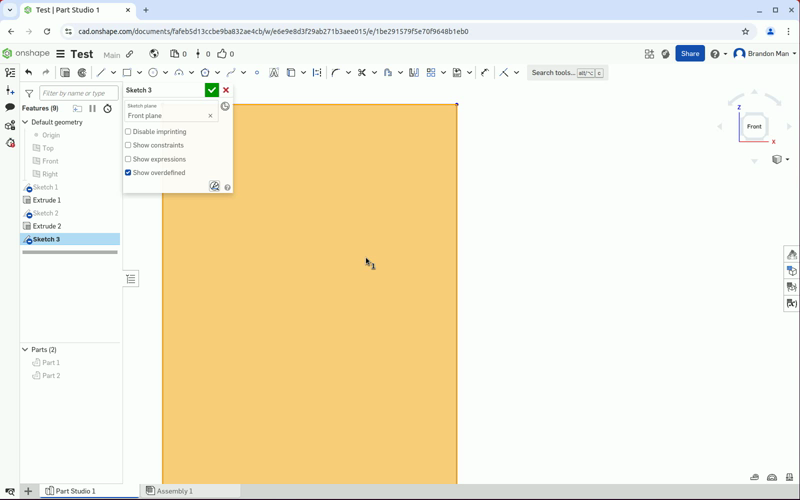
scroll(-6)
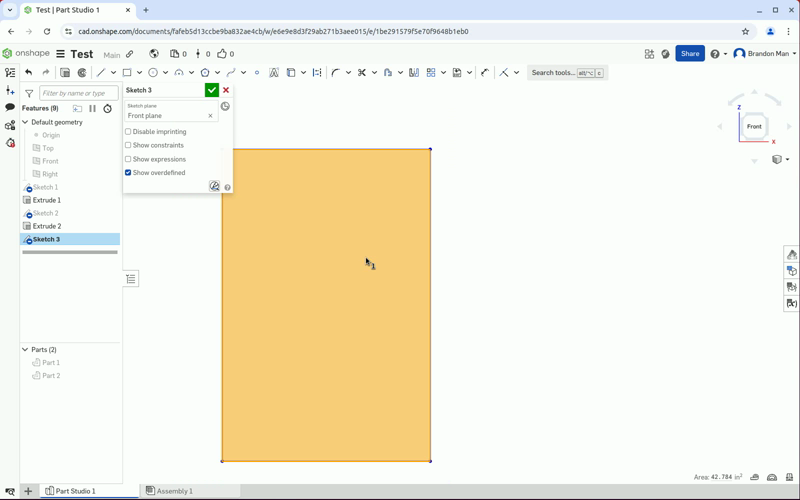
scroll(-6)
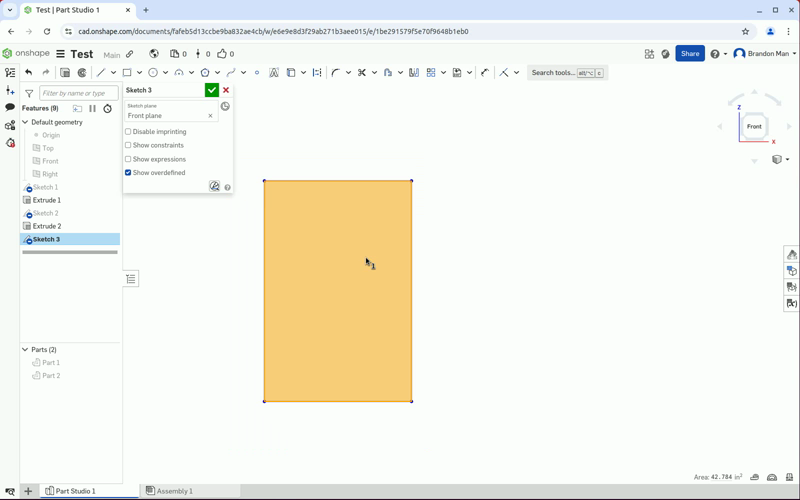
scroll(-6)
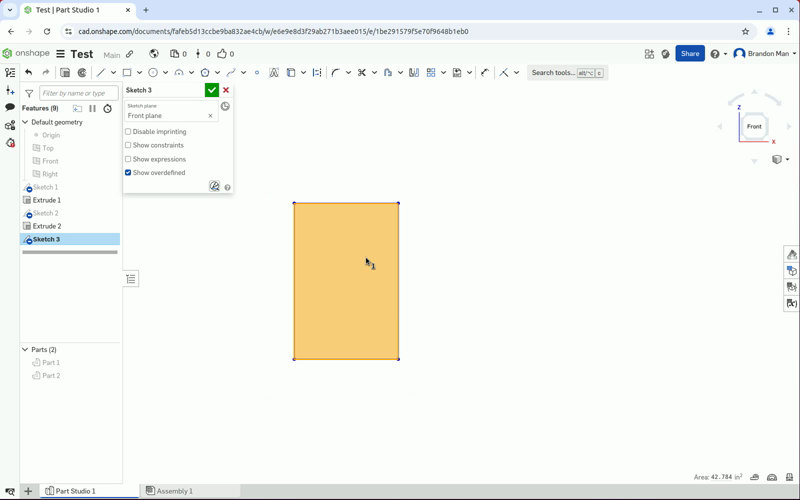
scroll(-6)
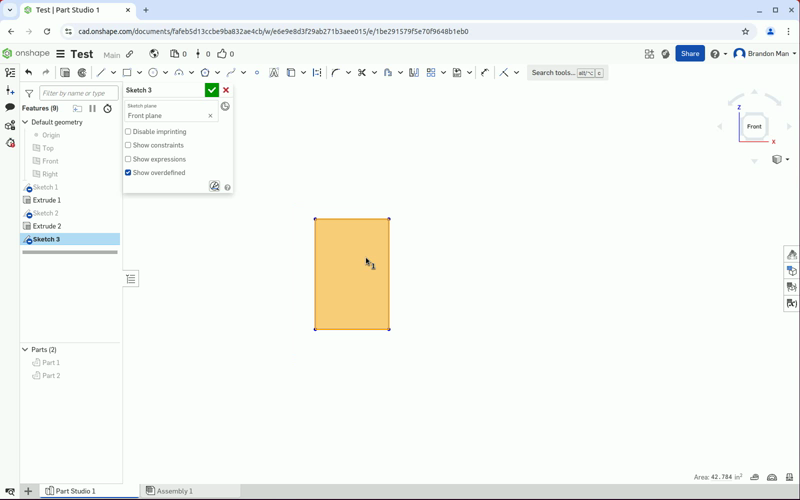
scroll(-6)
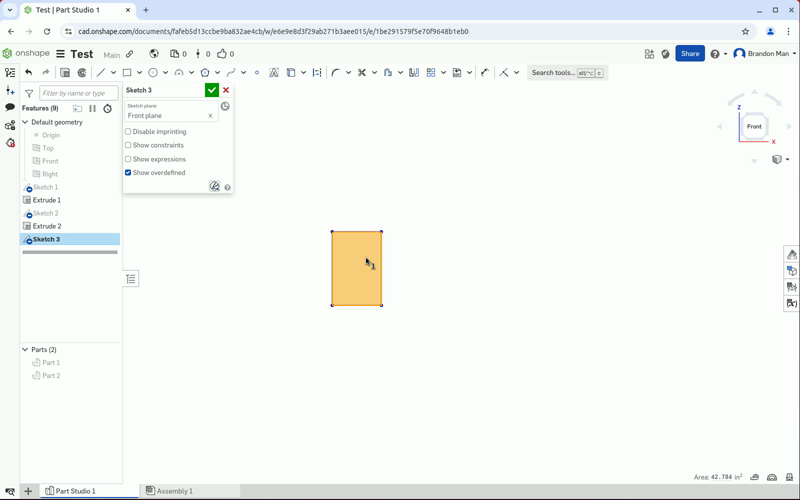
scroll(-6)
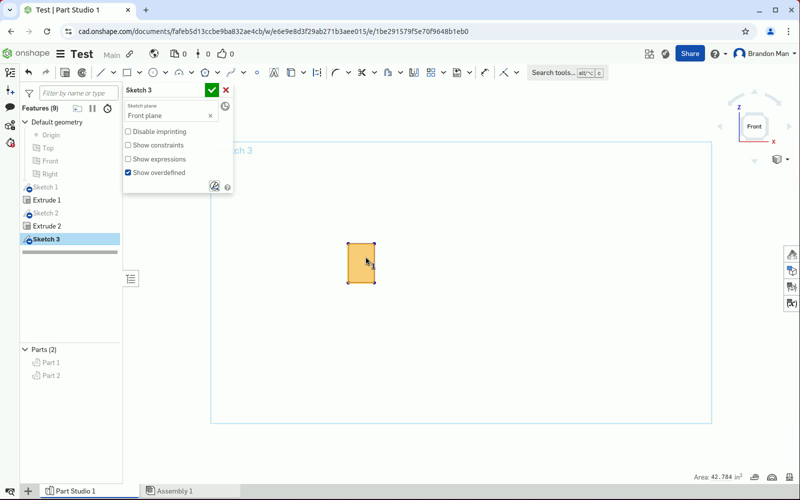
mouse_move(73, 352)
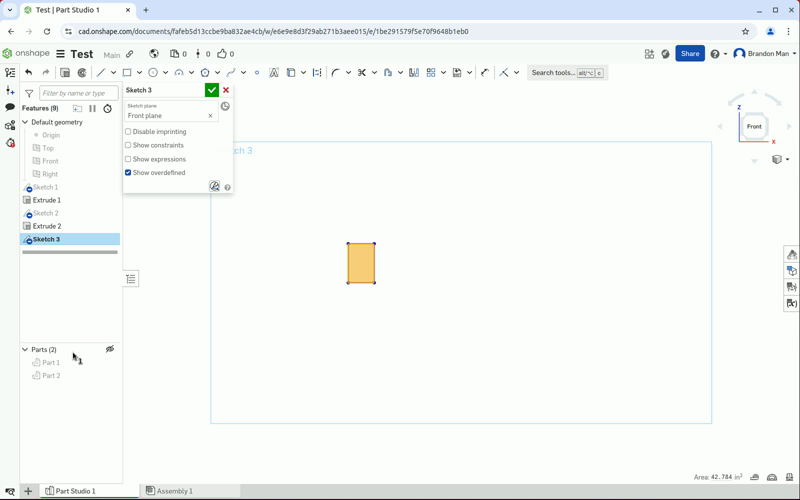
key(shift+y)
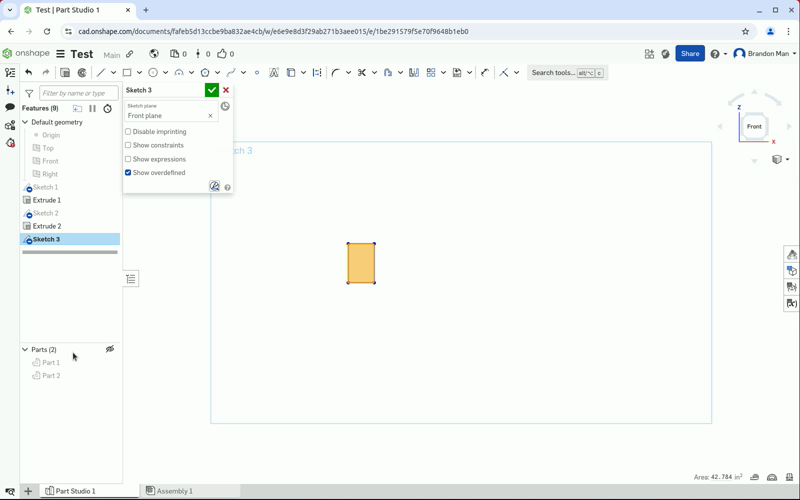
key(shift+e)
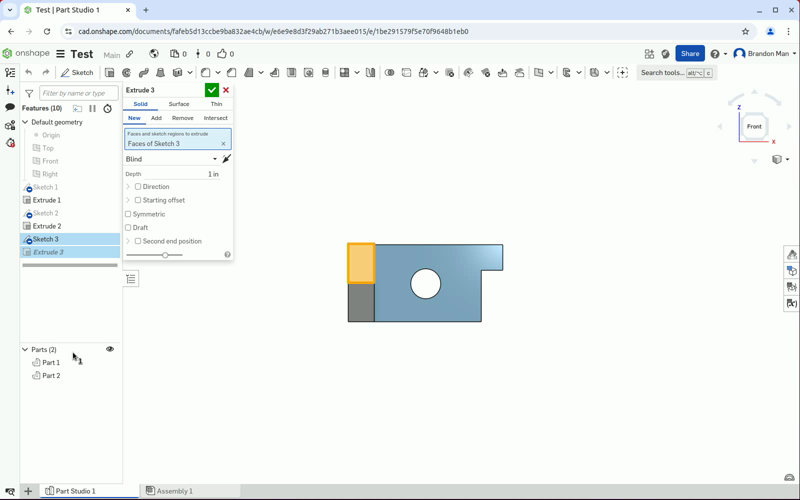
mouse_move(143, 106)
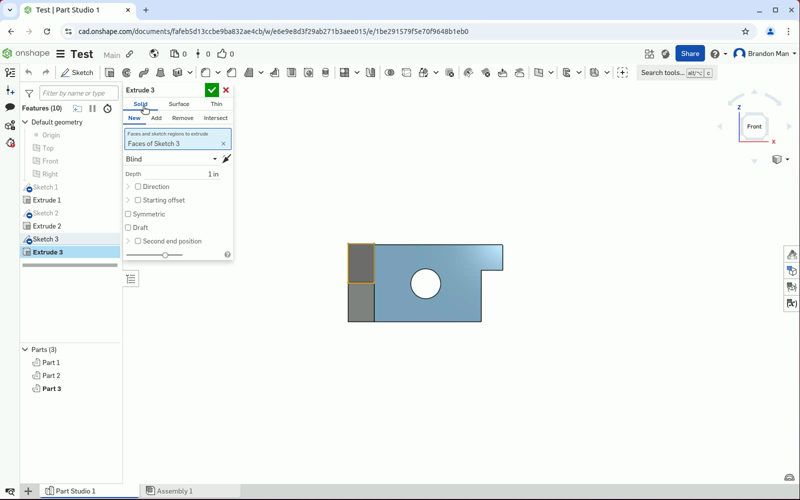
click(143, 106)
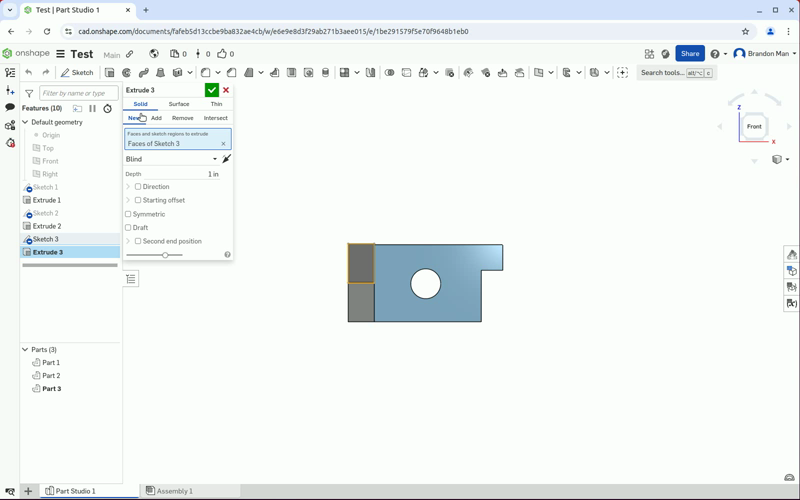
mouse_move(137, 120)
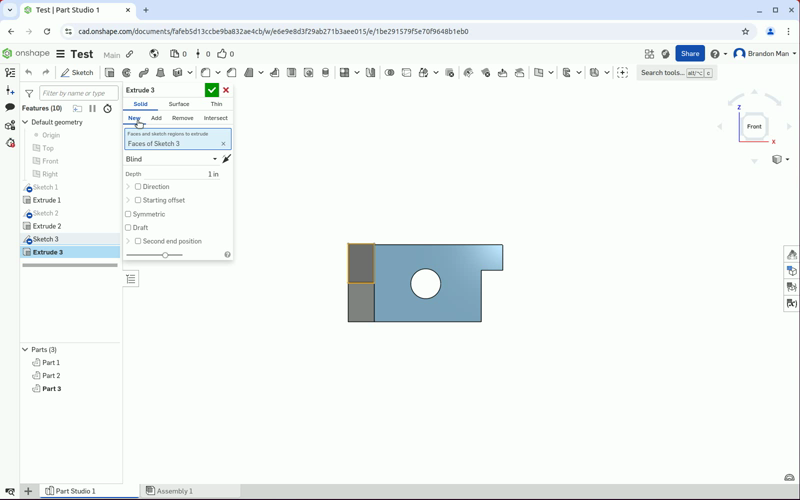
click(137, 120)
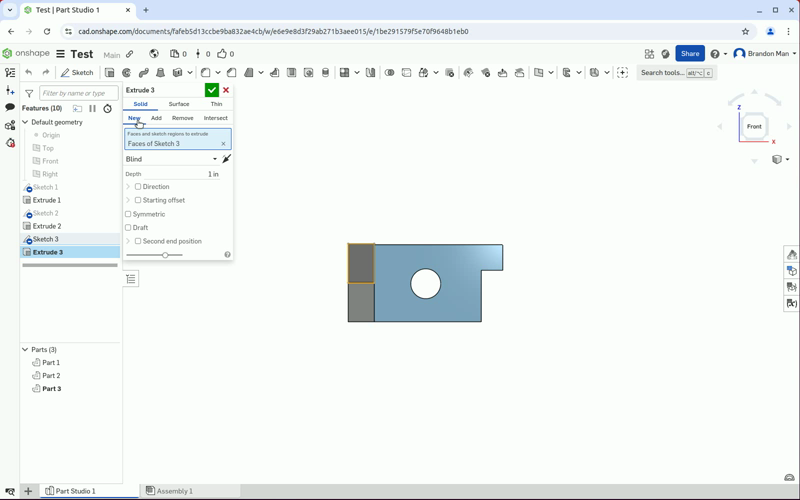
key(tab, 4)
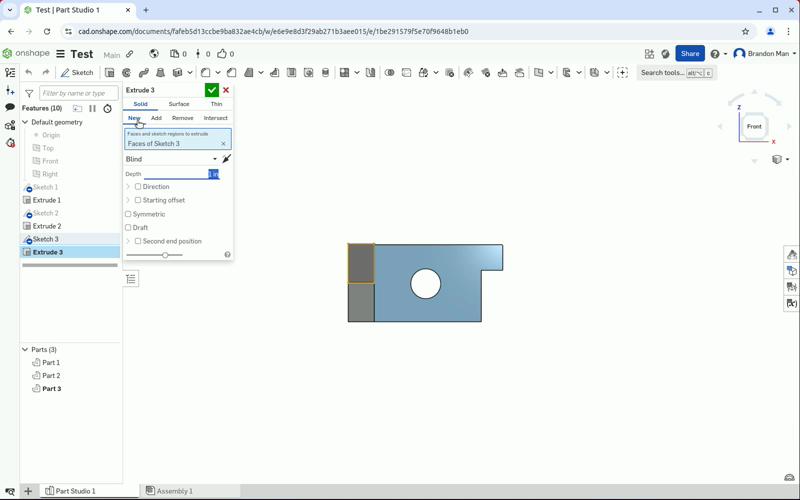
text(10.591)
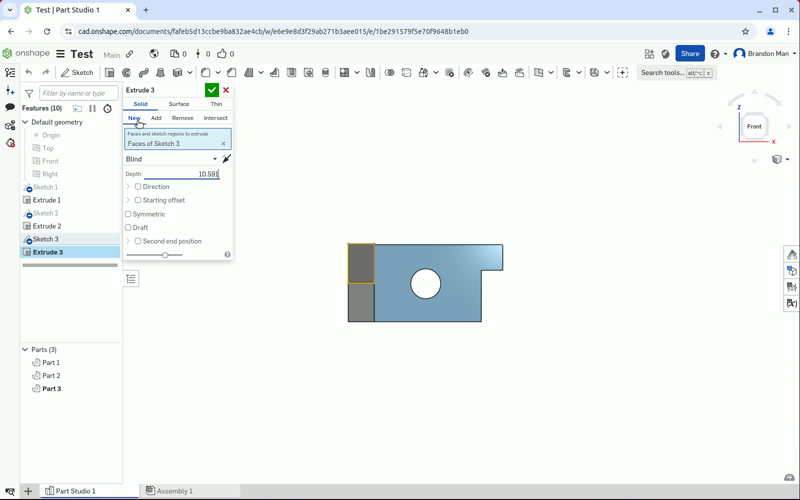
key(enter)
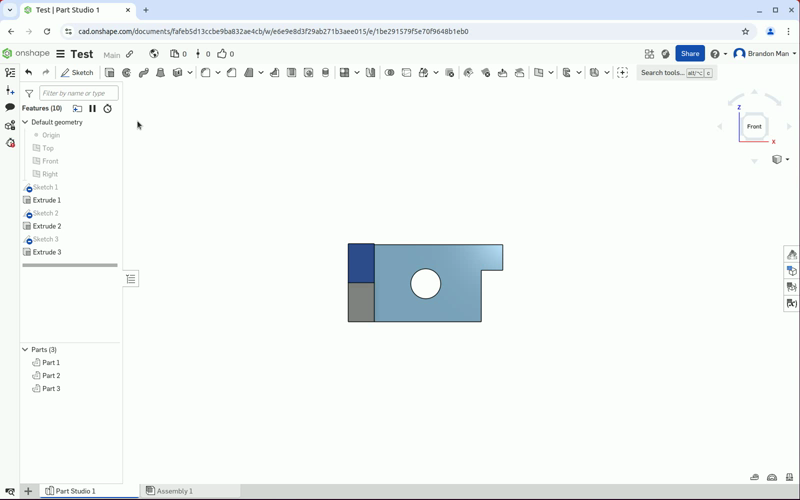
key(shift+h)
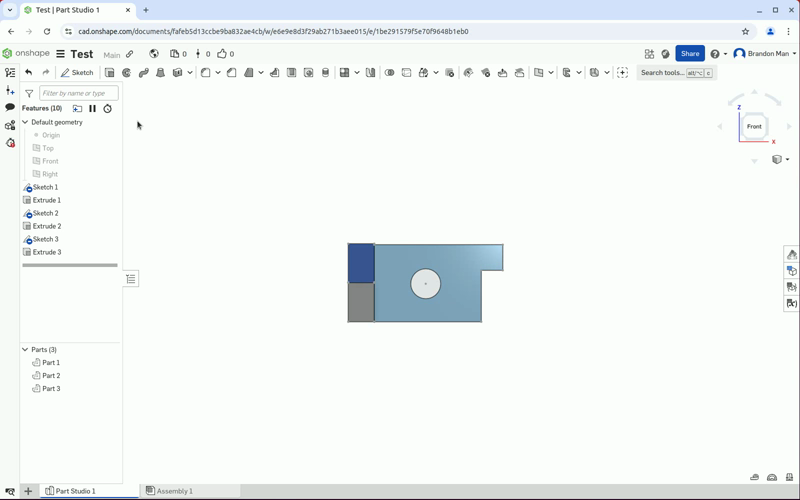
key(shift+h)
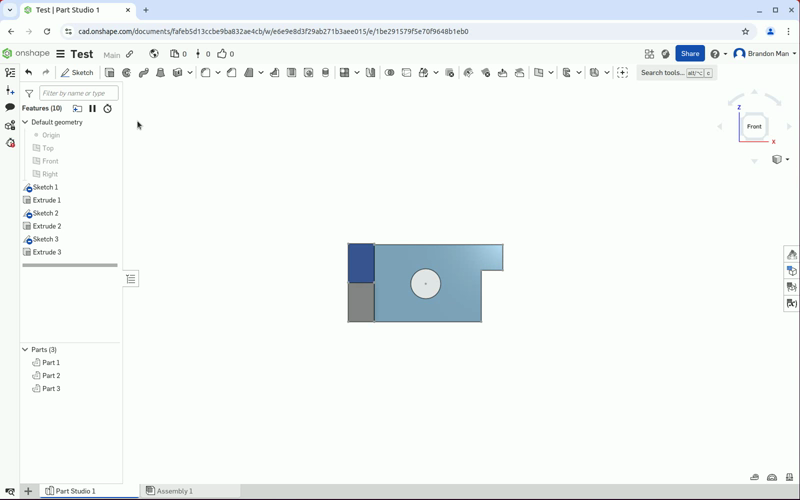
key(shift+7)
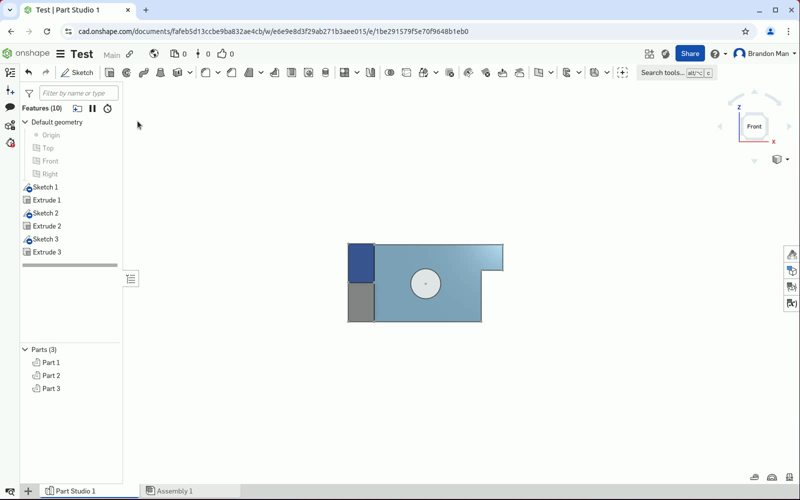
key(left, 2)
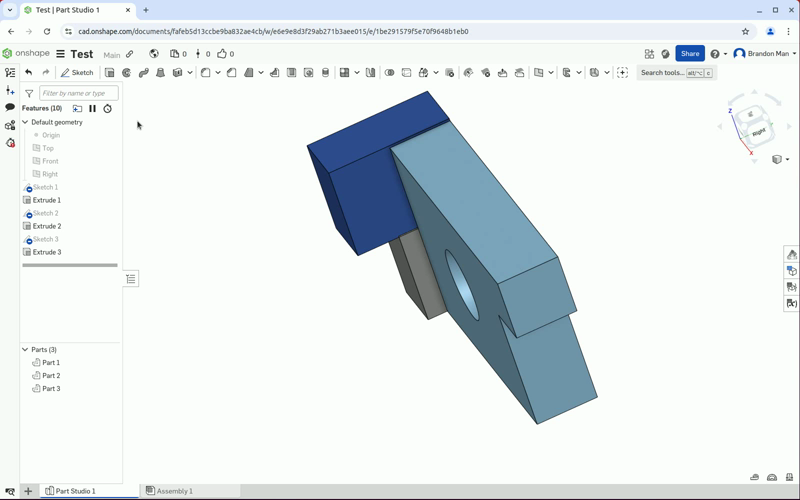
key(down, 2)
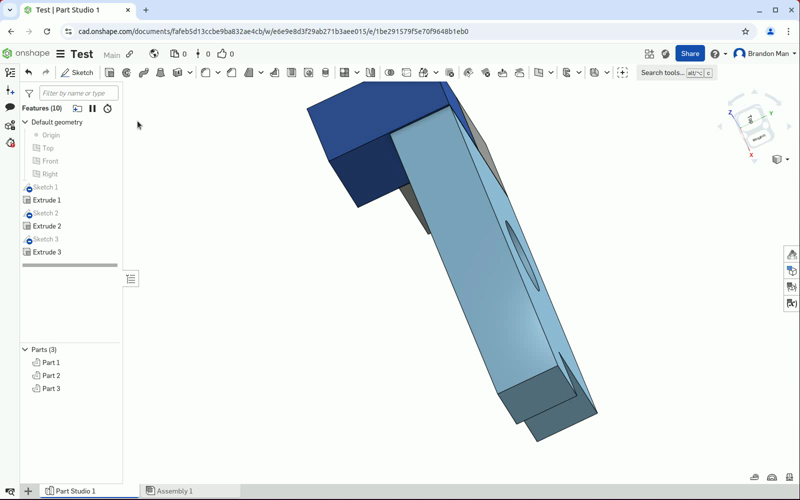
key(up, 2)
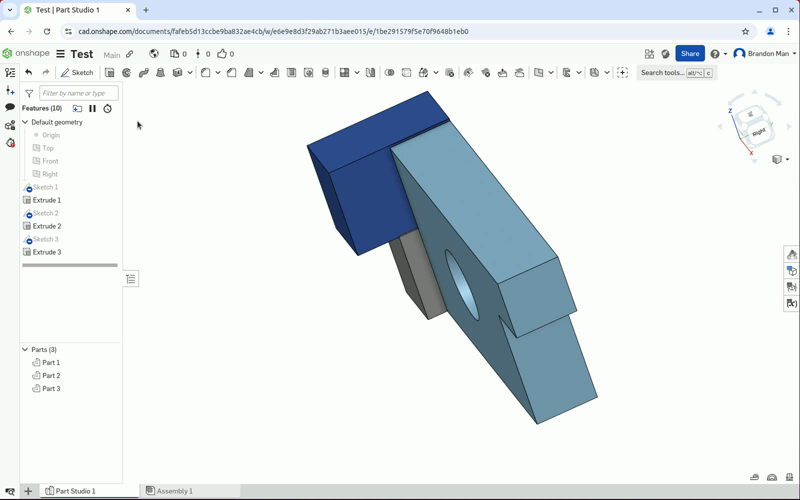
key(right, 2)
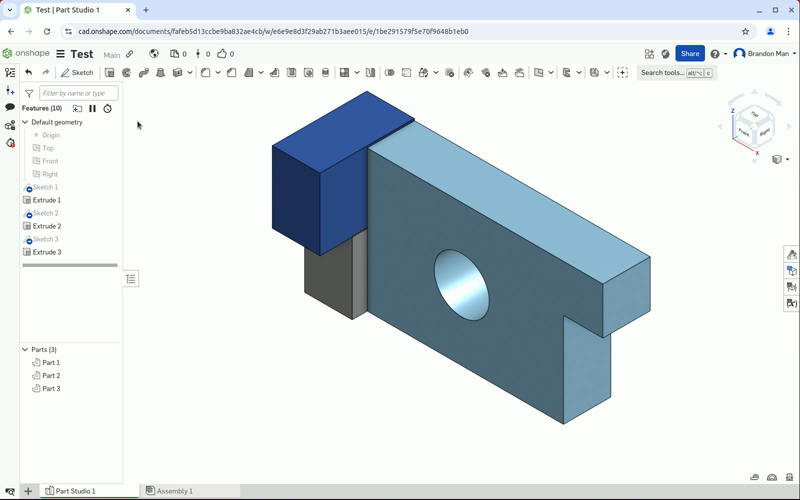
mouse_move(73, 189)
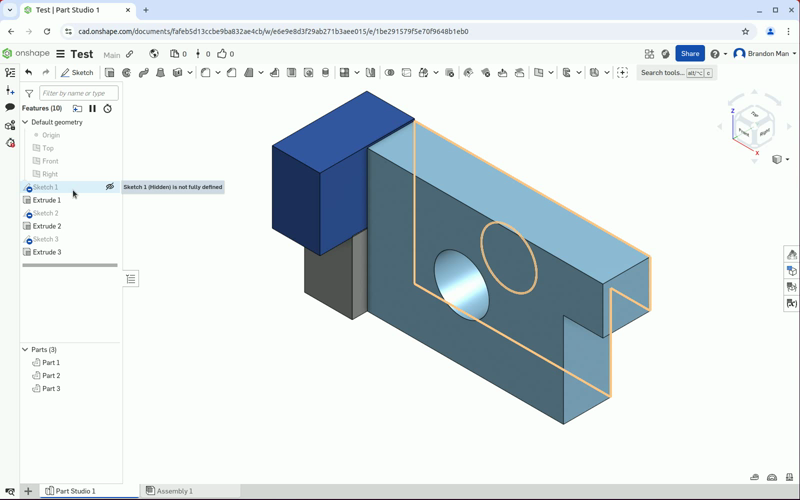
click(73, 189)